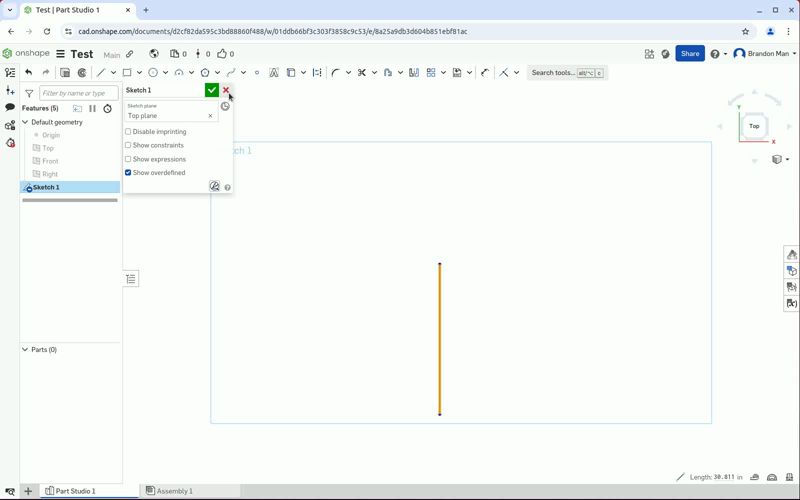
key(shift+h)
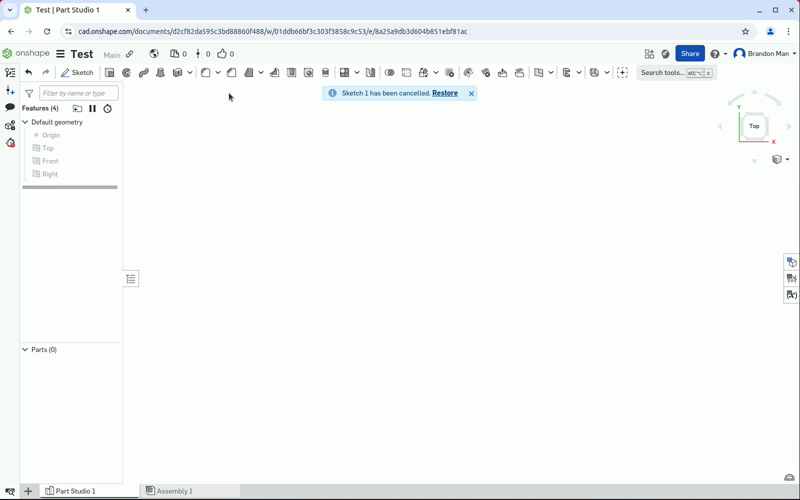
mouse_move(73, 352)
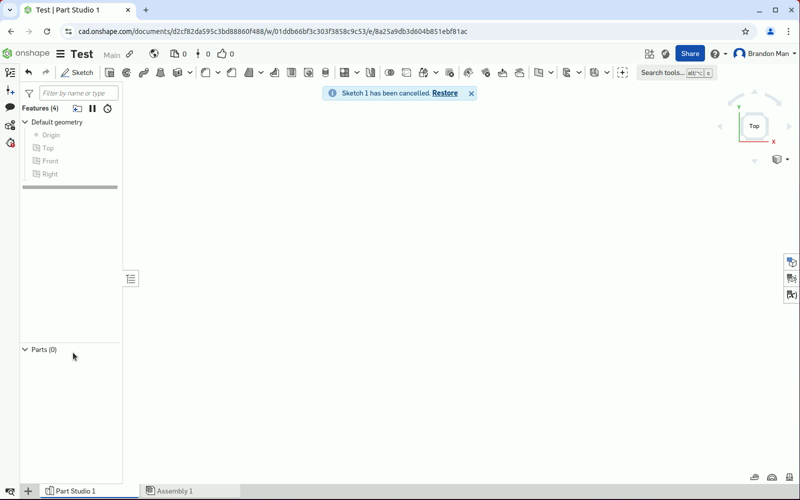
key(y)
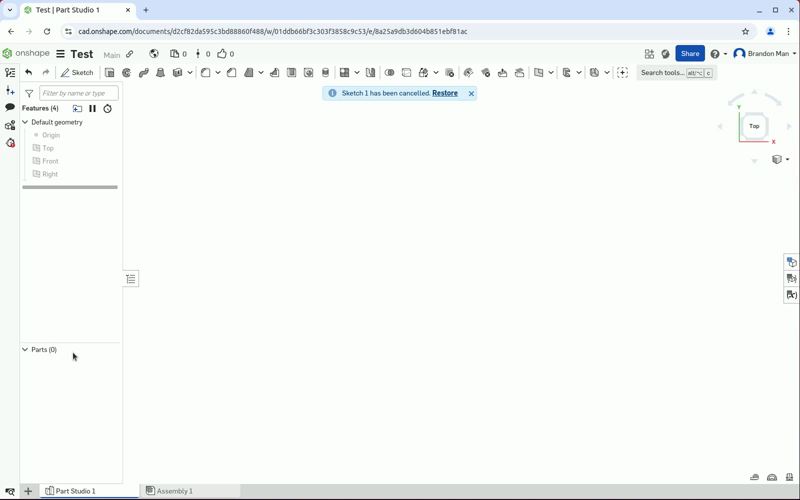
key(shift+p)
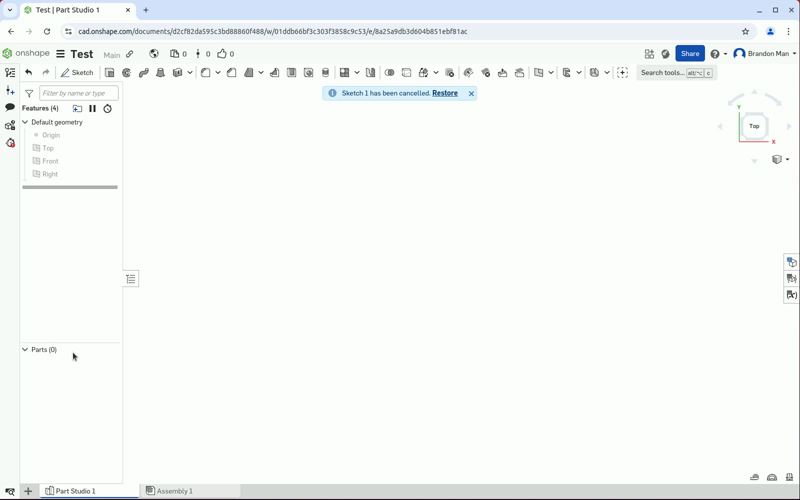
key(space)
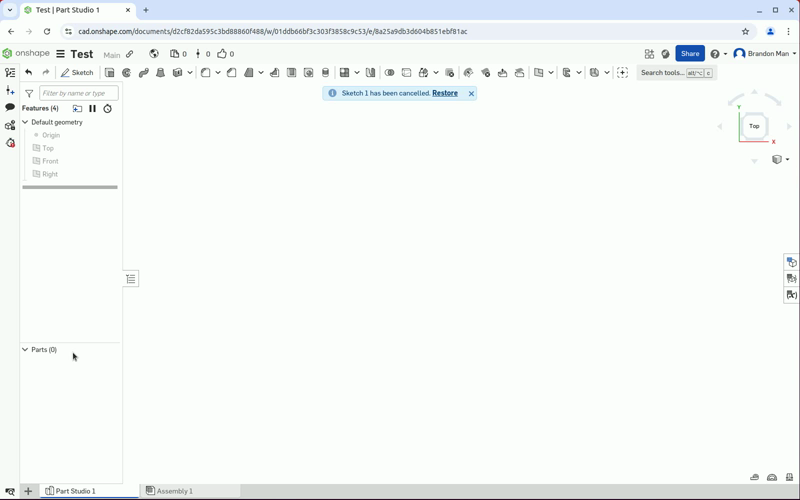
key_down(shift)
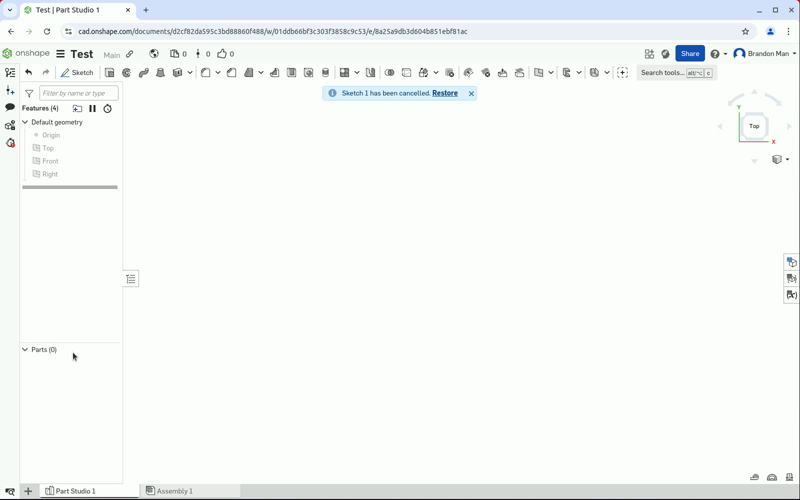
key(up)
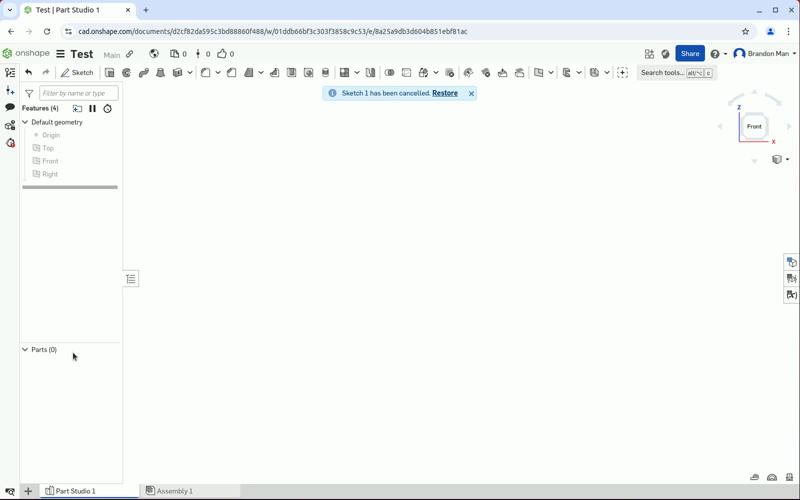
key_up(shift)
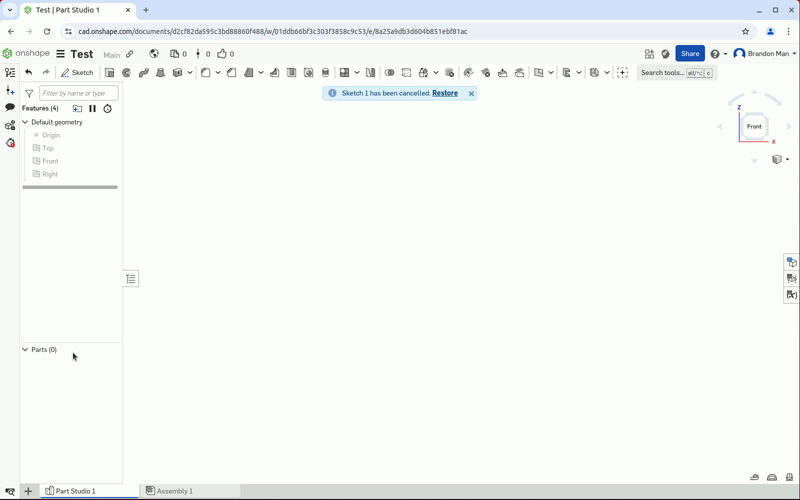
mouse_move(73, 352)
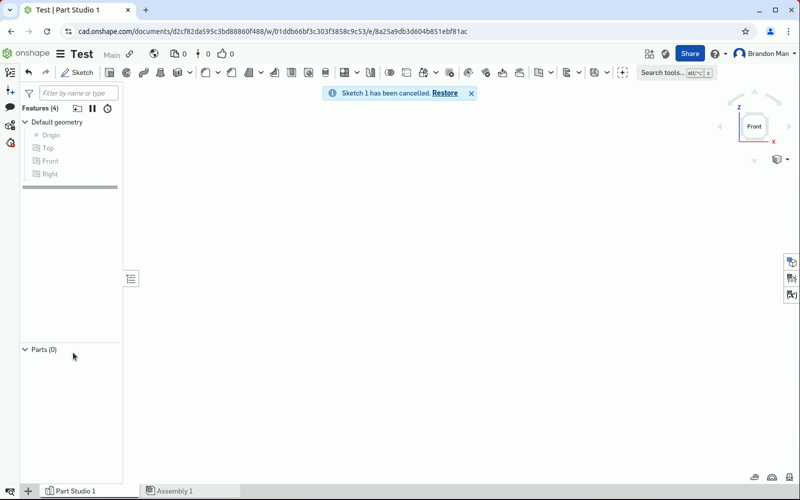
key(shift+y)
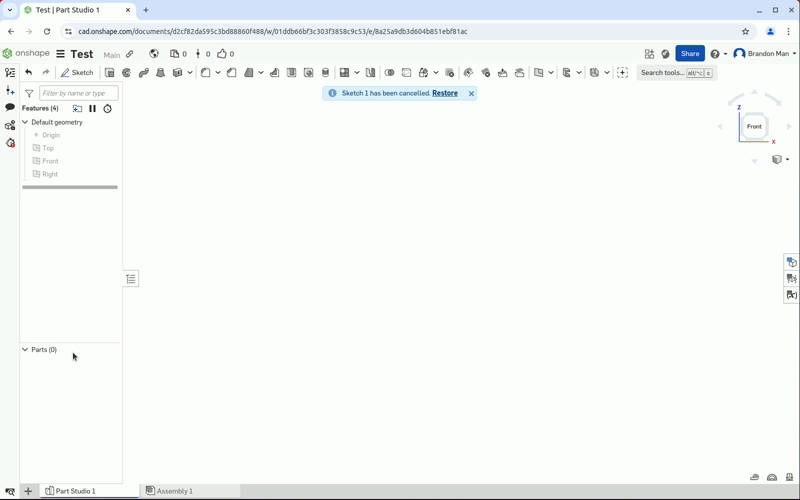
key(shift+s)
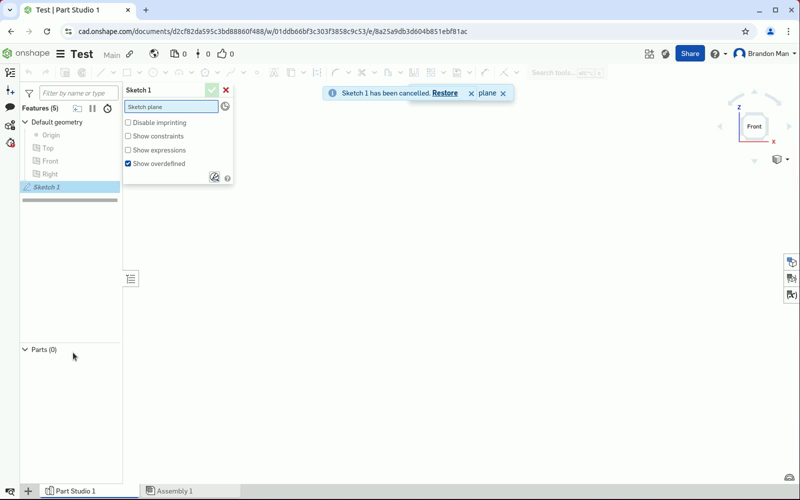
mouse_move(73, 163)
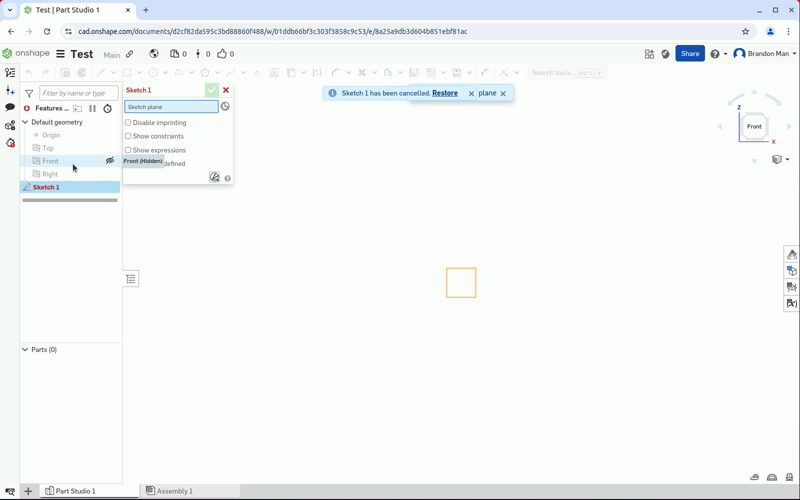
click(73, 163)
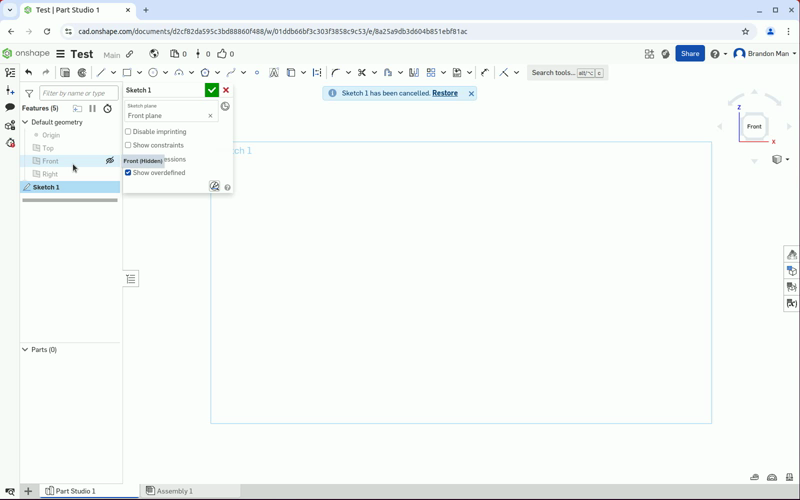
mouse_move(73, 352)
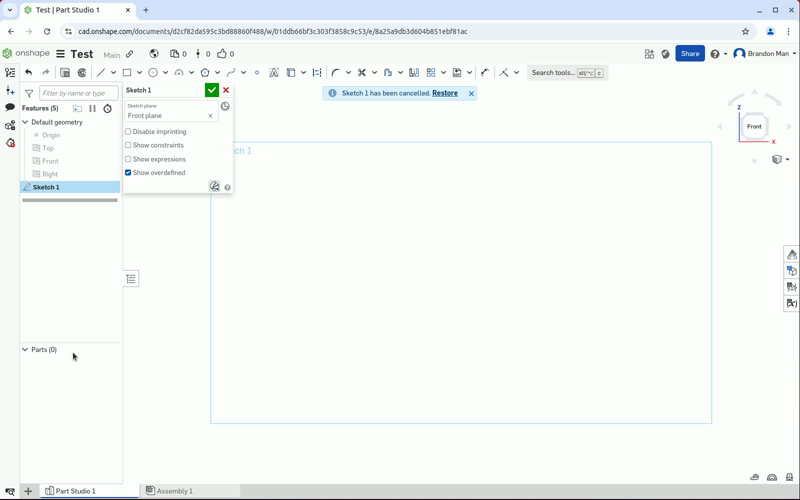
key(y)
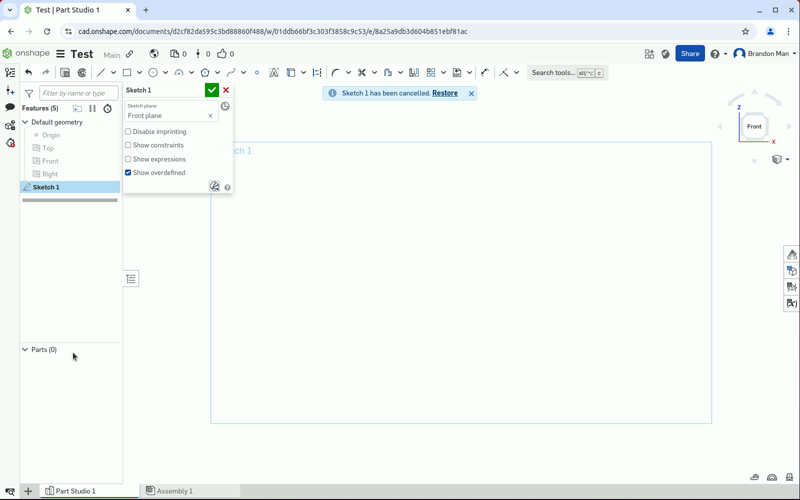
key(l)
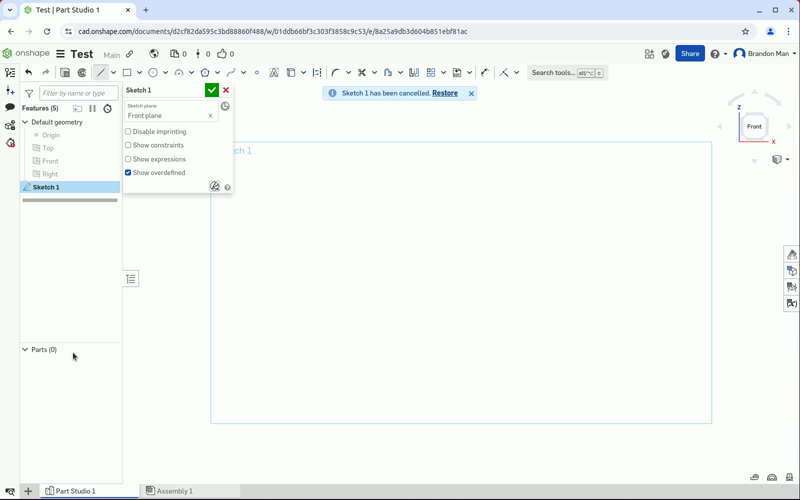
key_down(shift)
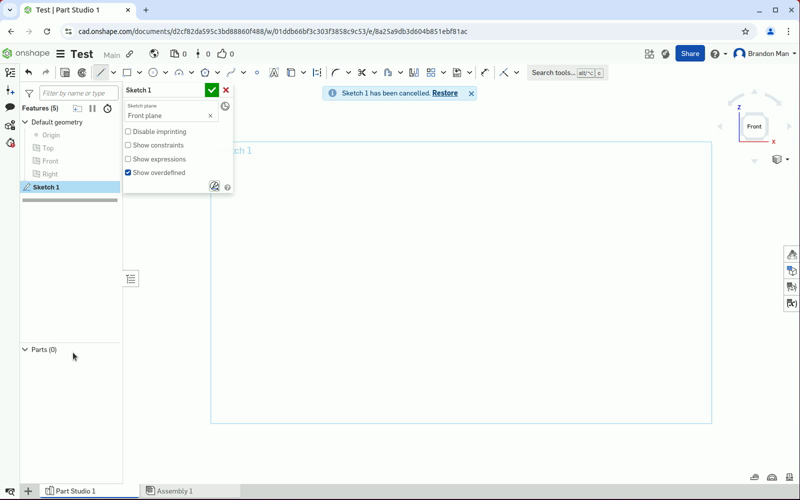
mouse_move(460, 282)
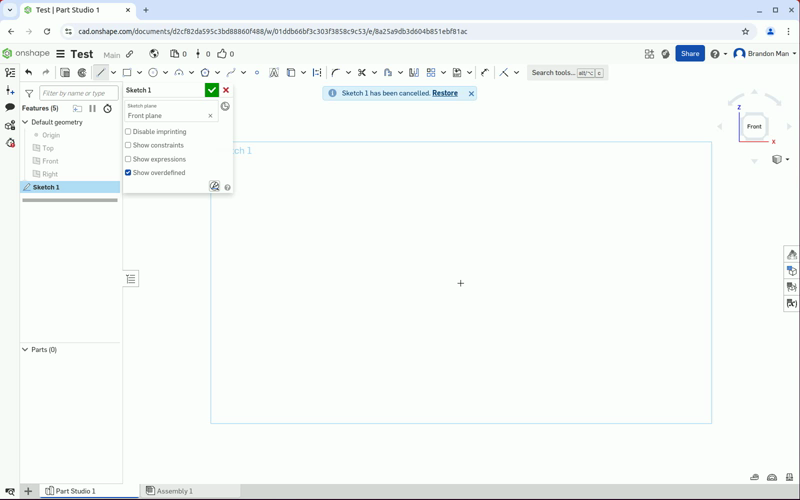
click(460, 282)
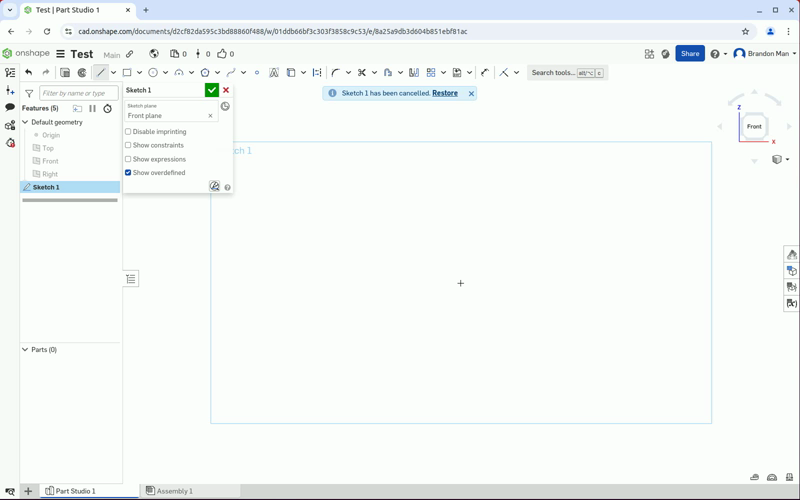
key_up(shift)
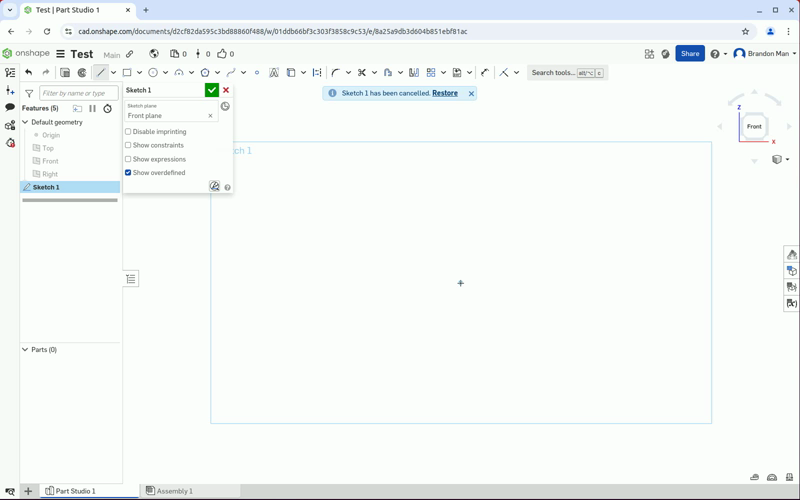
key_down(shift)
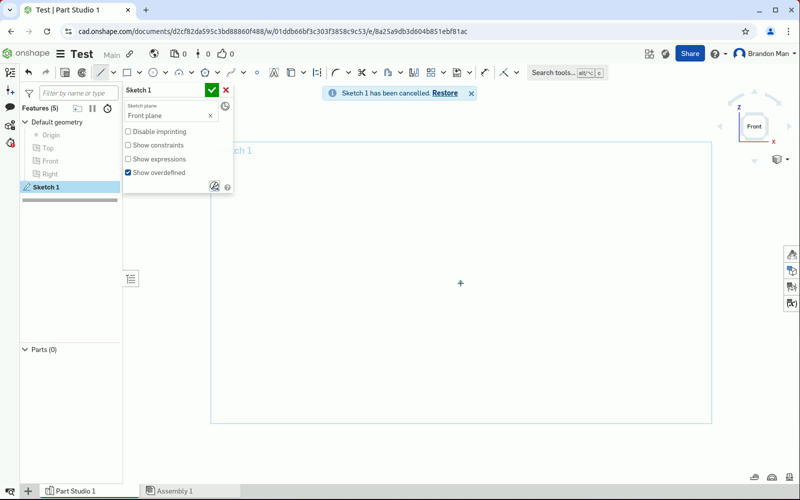
mouse_move(547, 282)
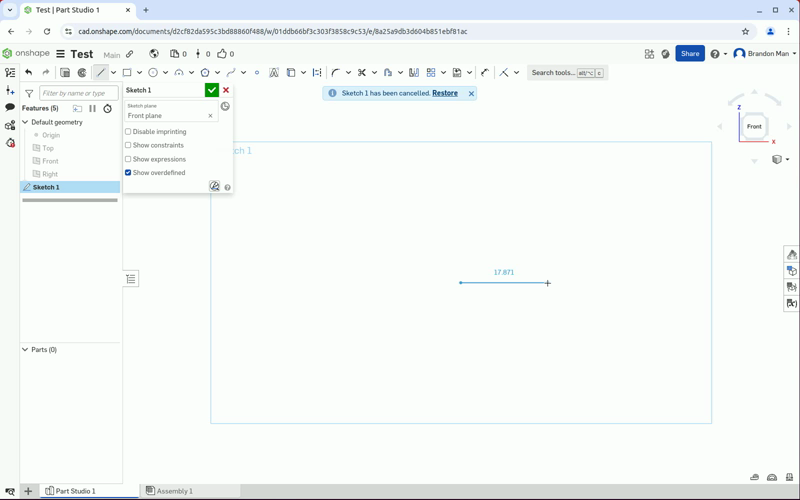
click(547, 282)
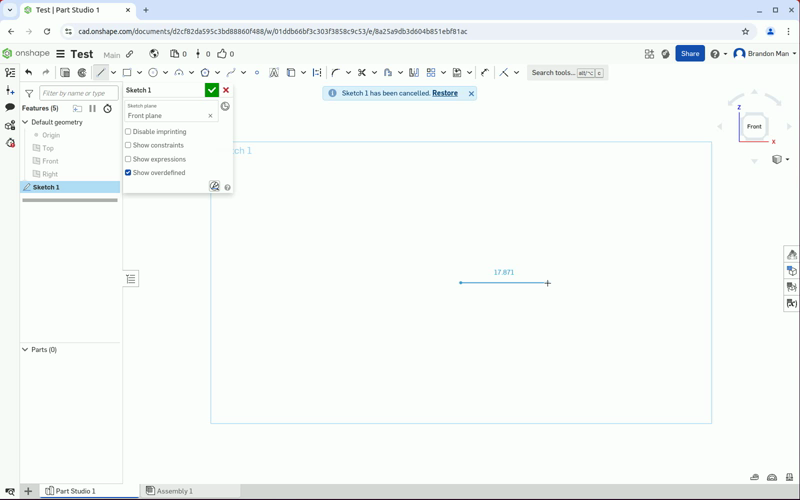
key_up(shift)
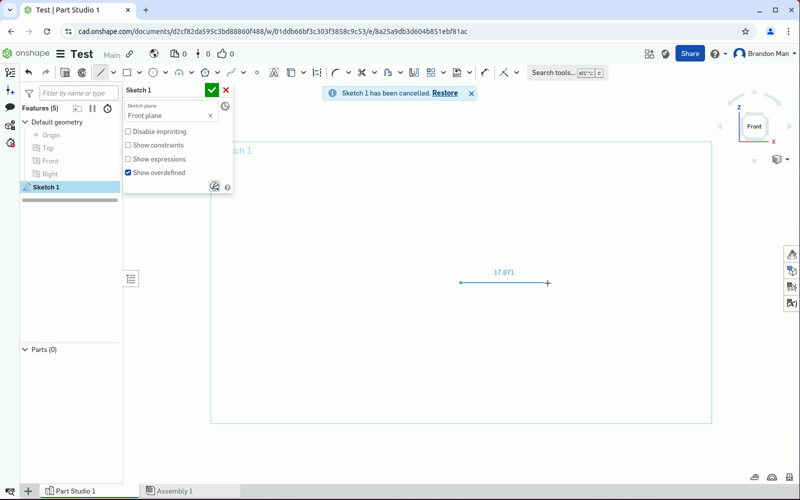
key_down(shift)
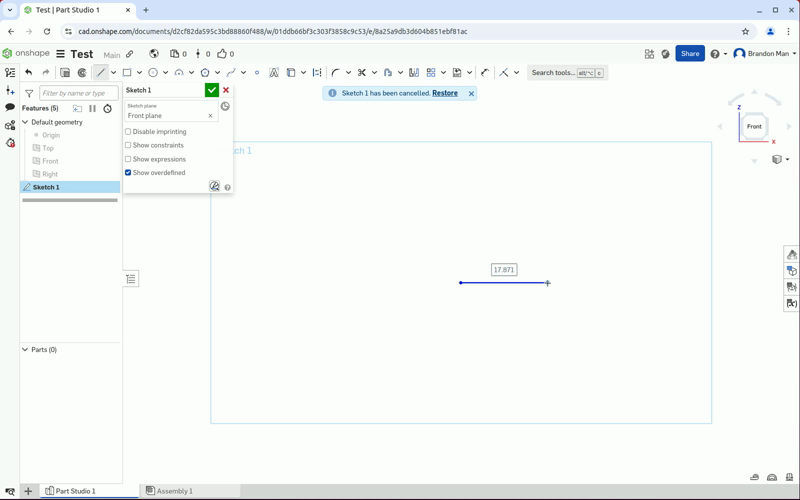
mouse_move(577, 282)
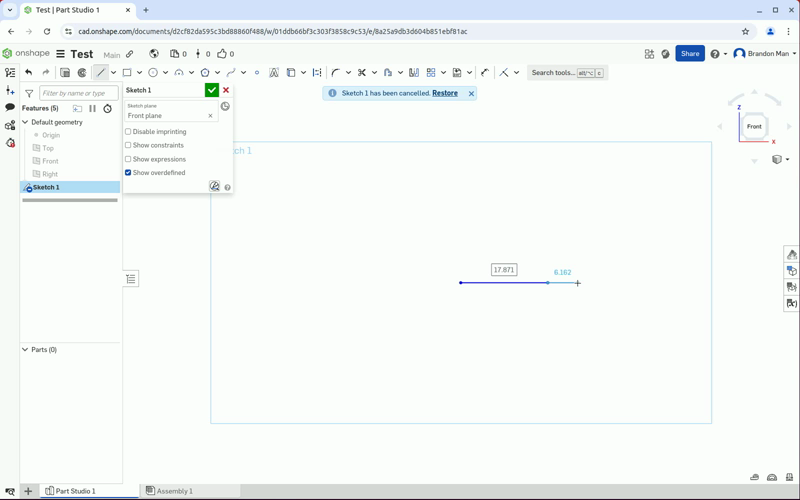
mouse_move(547, 273)
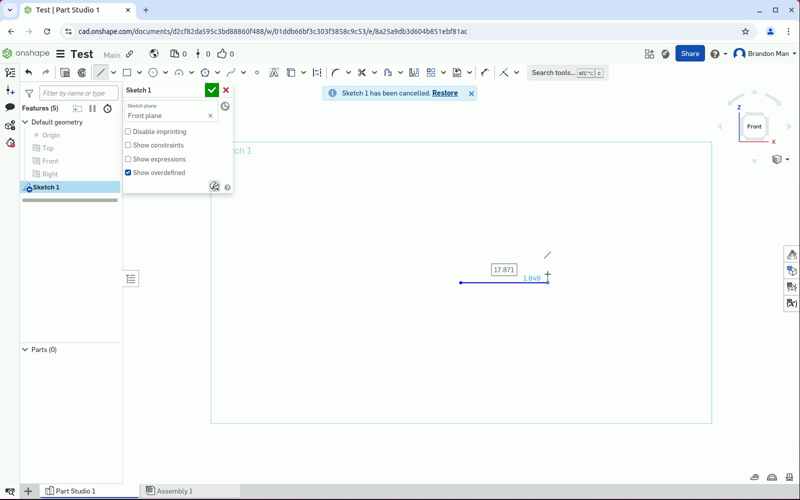
click(547, 273)
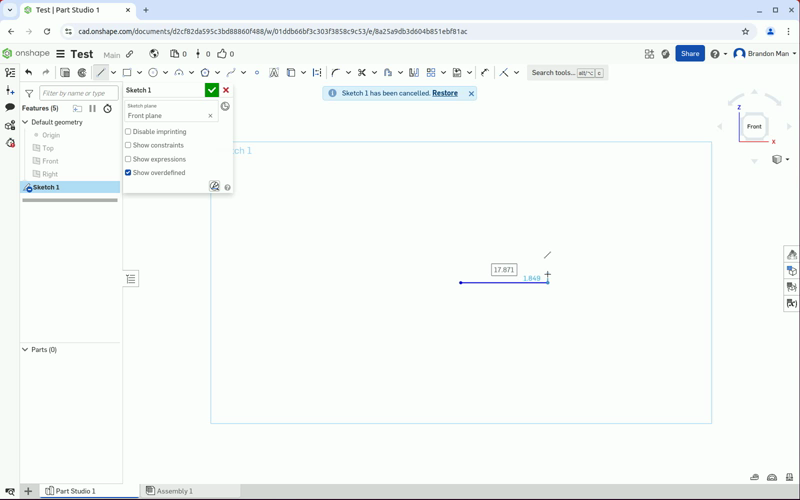
key_up(shift)
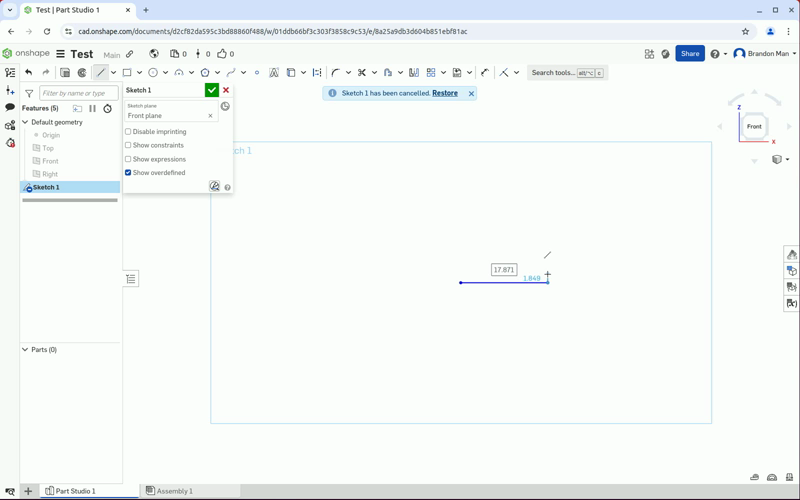
key_down(shift)
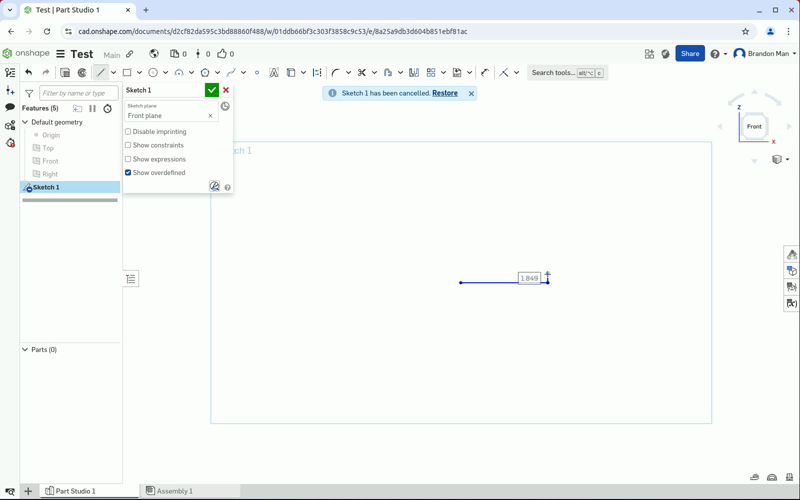
mouse_move(470, 273)
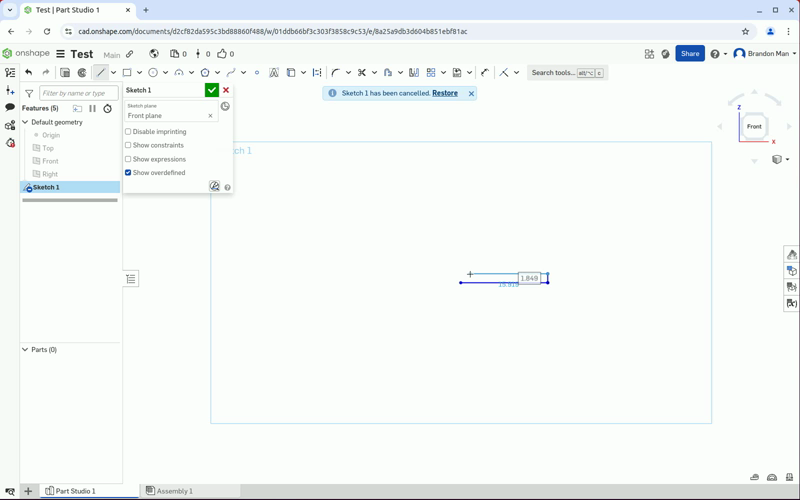
click(470, 273)
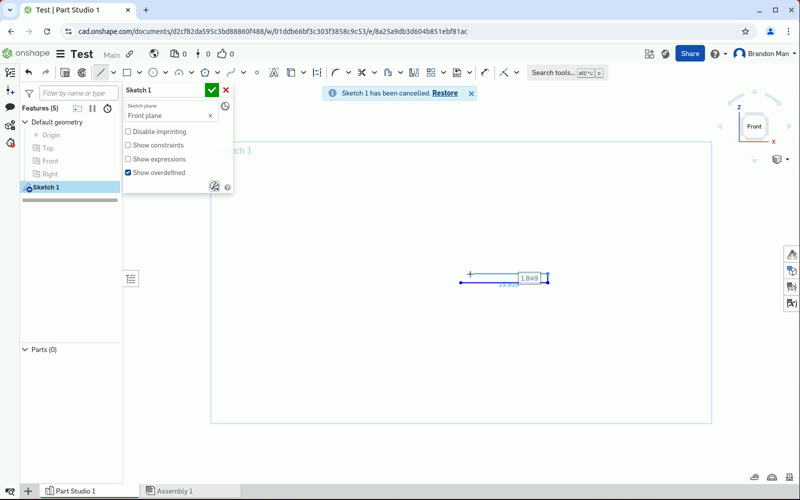
key_up(shift)
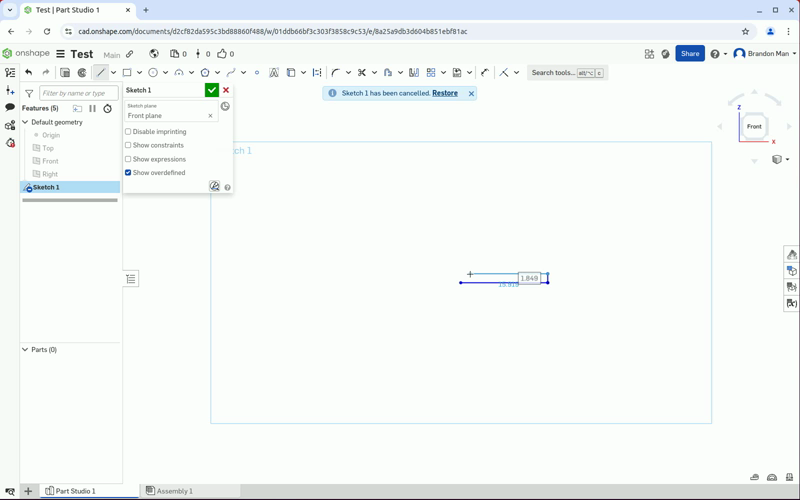
key_down(shift)
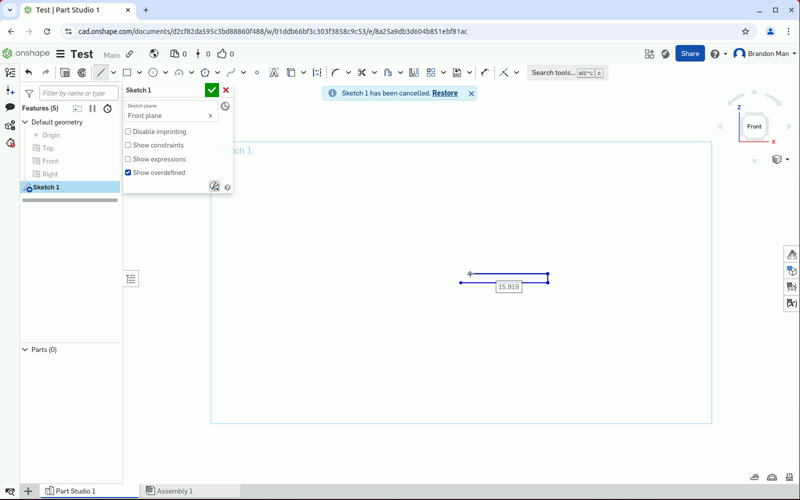
mouse_move(500, 273)
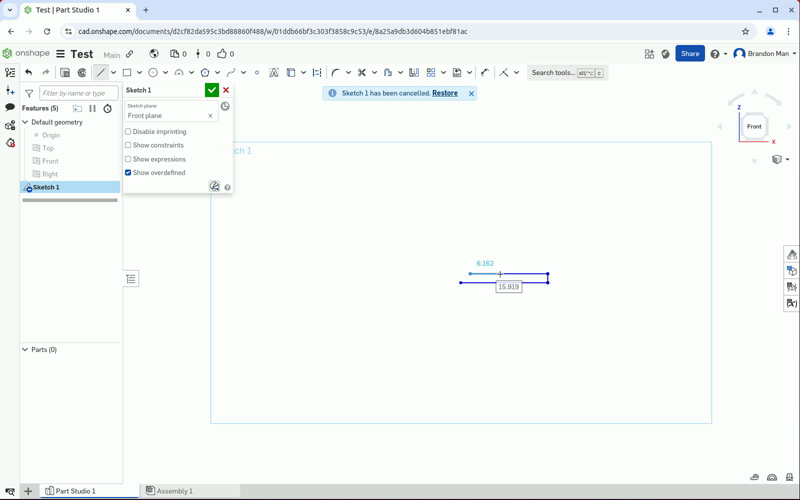
mouse_move(460, 273)
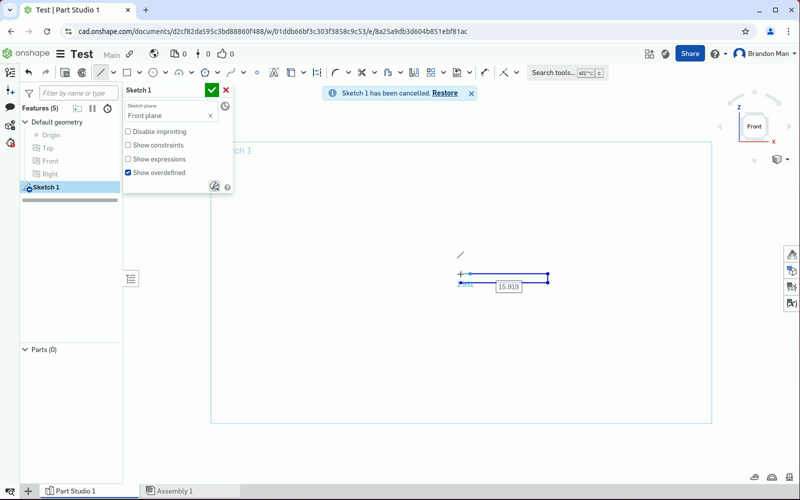
click(460, 273)
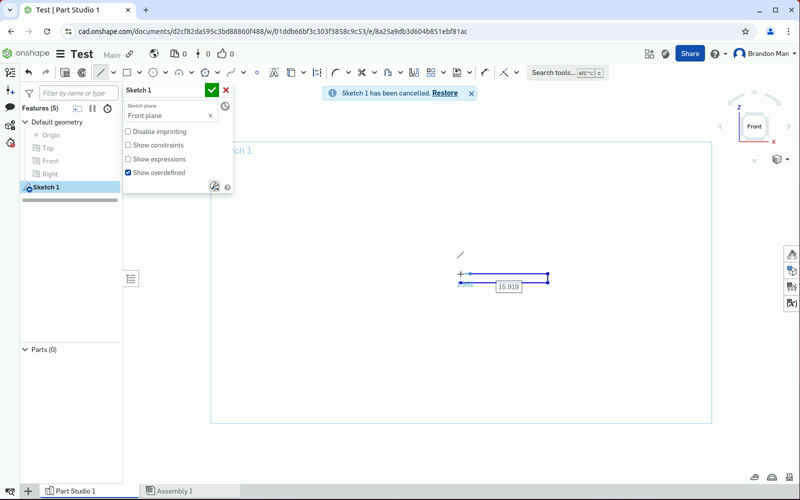
key_up(shift)
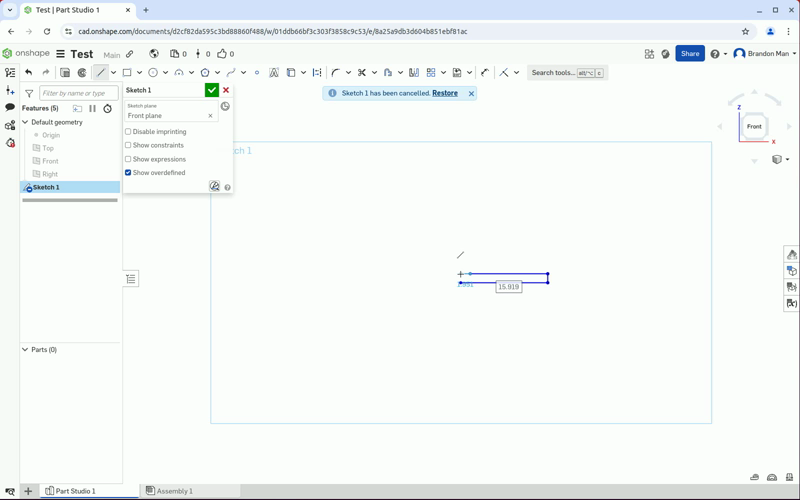
mouse_move(490, 273)
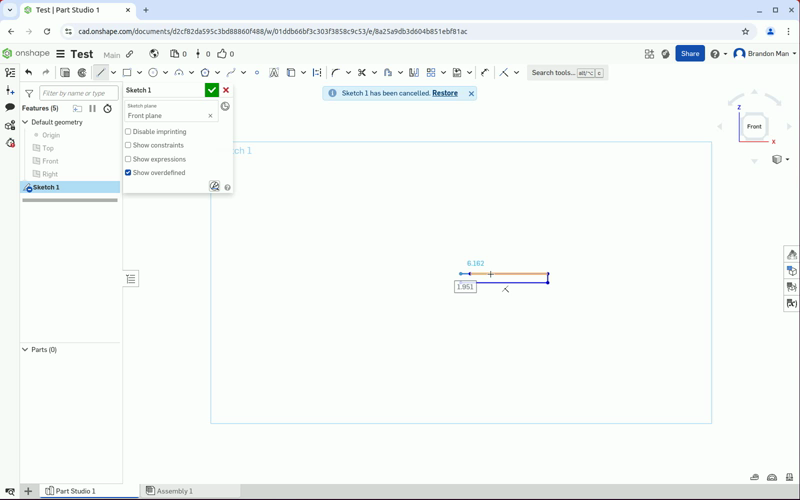
key_down(shift)
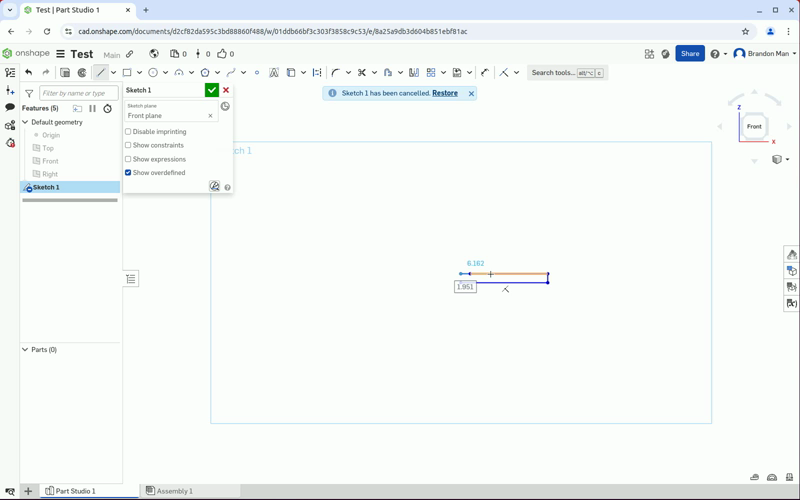
mouse_move(460, 282)
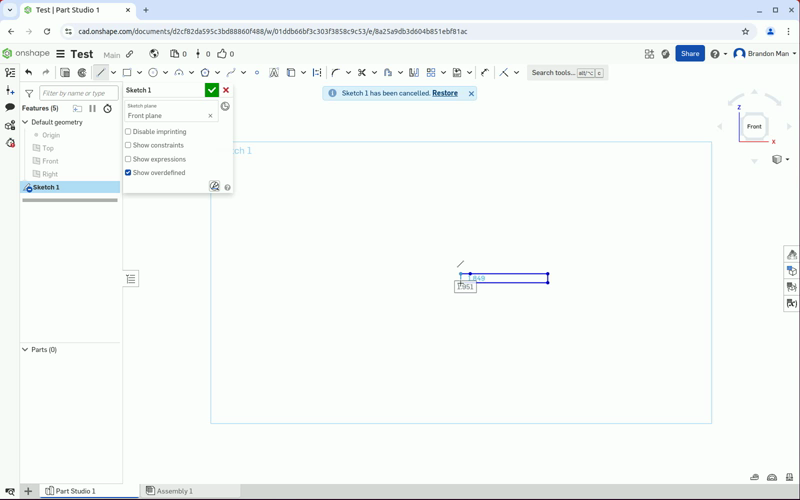
key_up(shift)
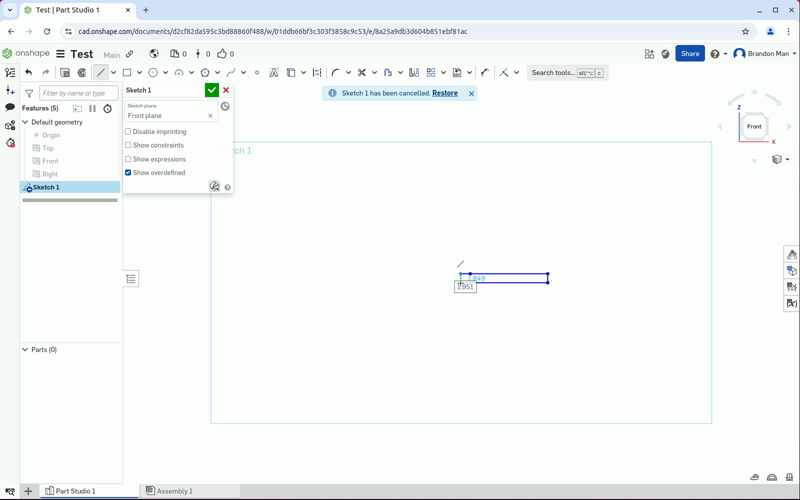
click(460, 282)
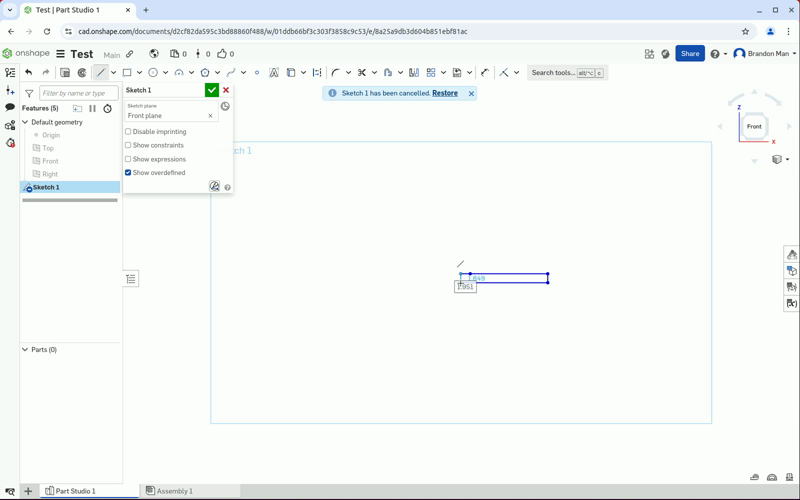
key(esc)
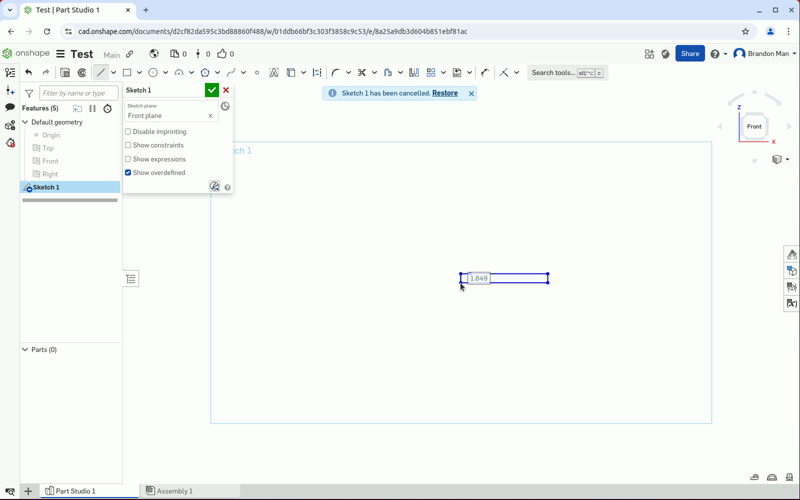
mouse_move(534, 279)
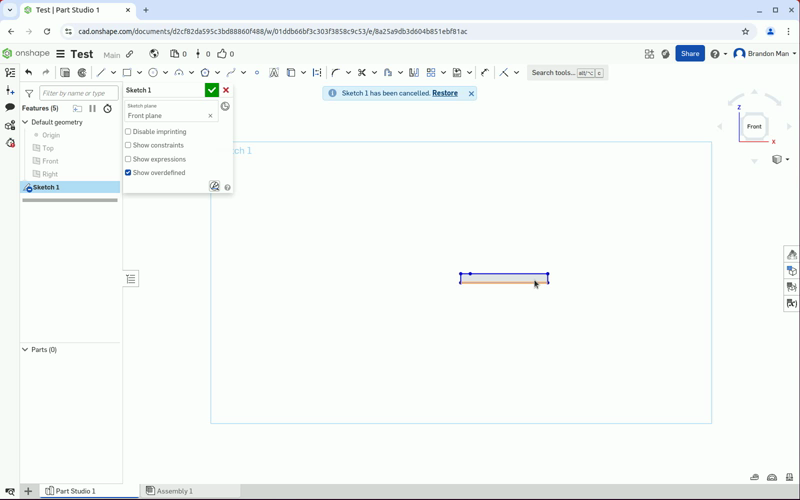
scroll(6)
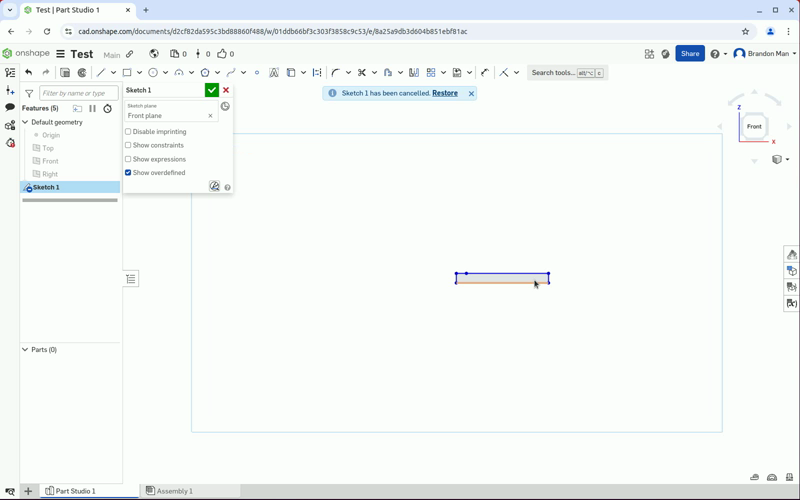
scroll(6)
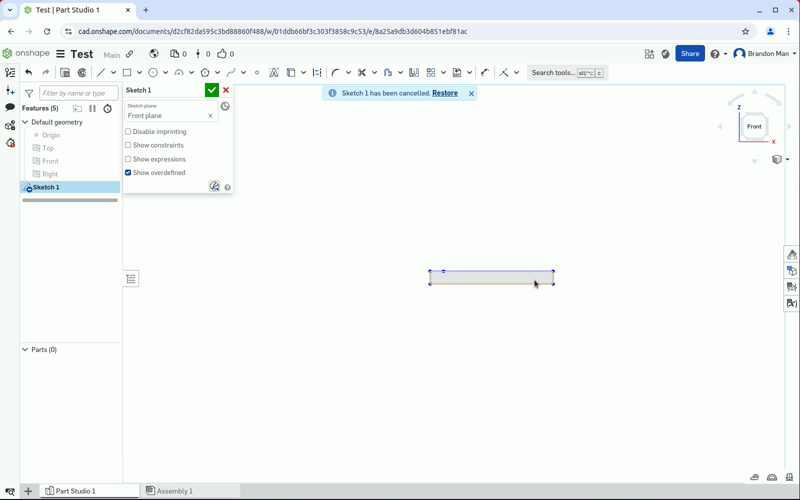
scroll(6)
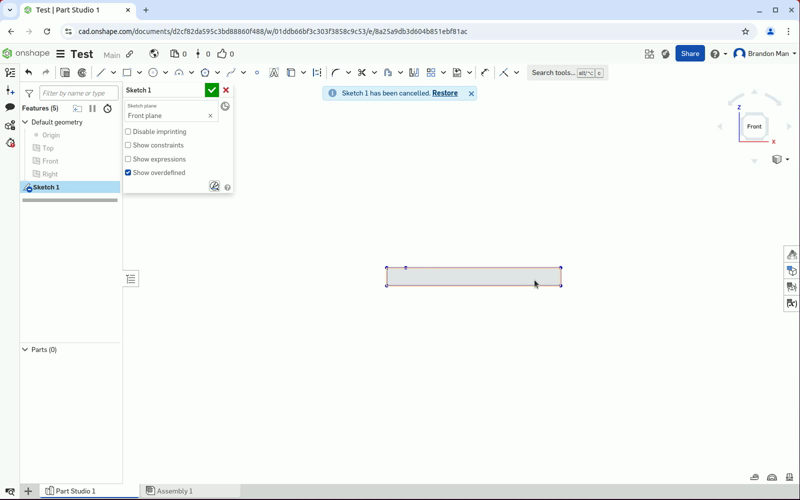
scroll(6)
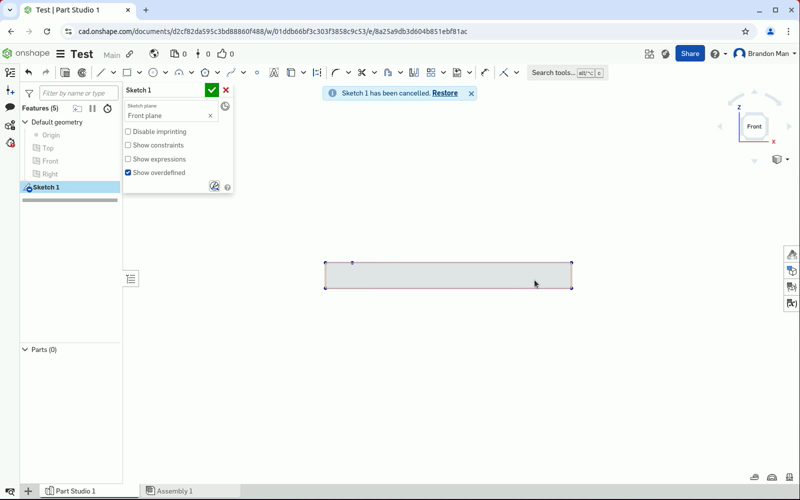
scroll(6)
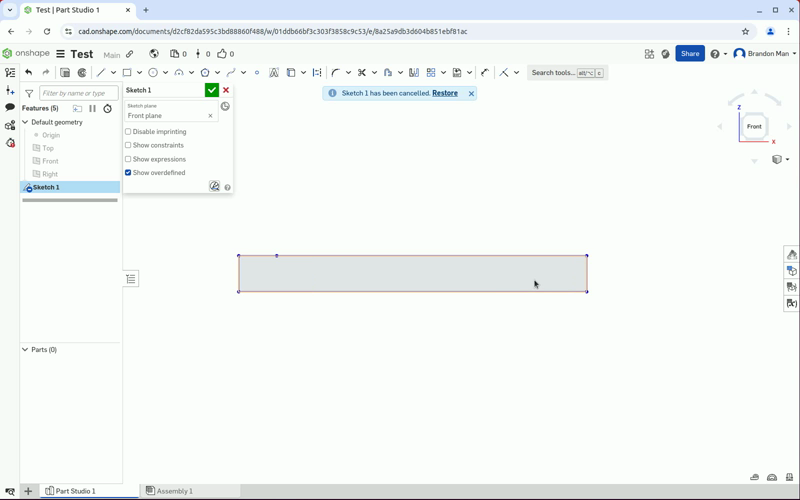
scroll(6)
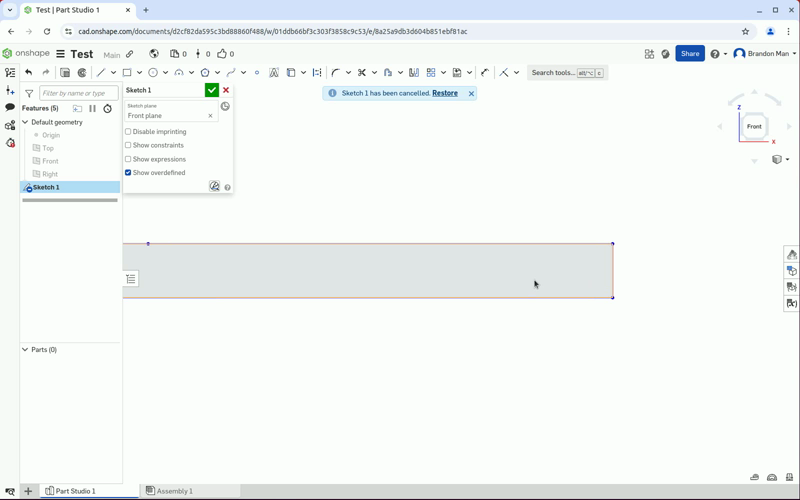
scroll(6)
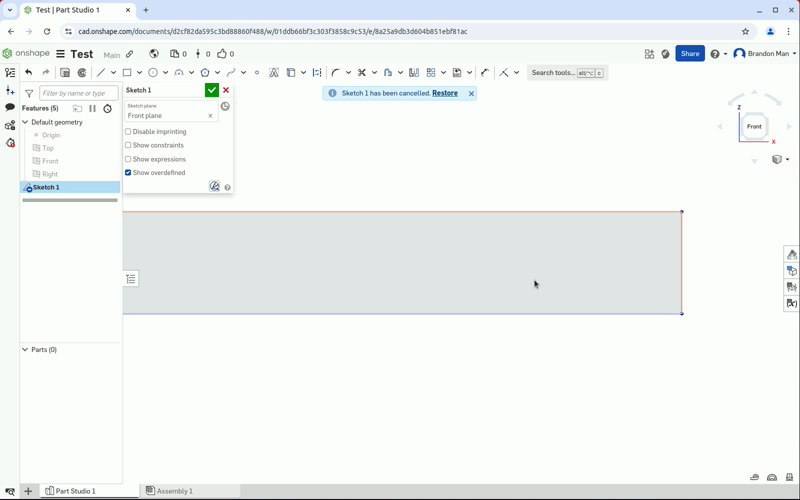
click(534, 279)
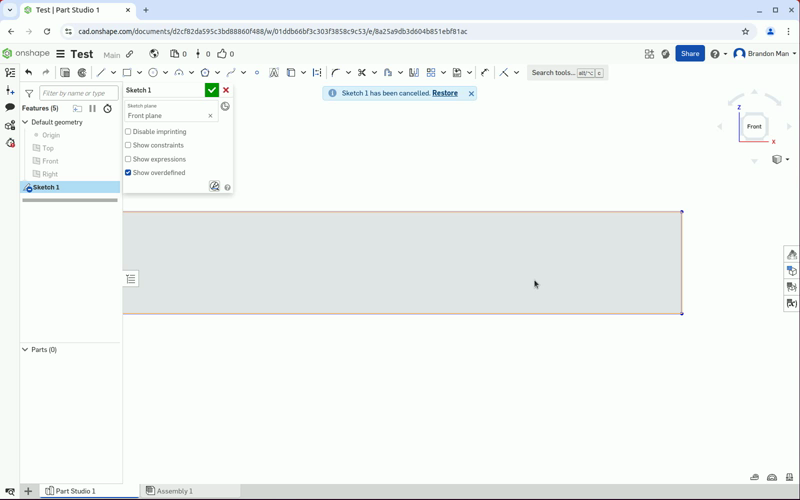
scroll(-6)
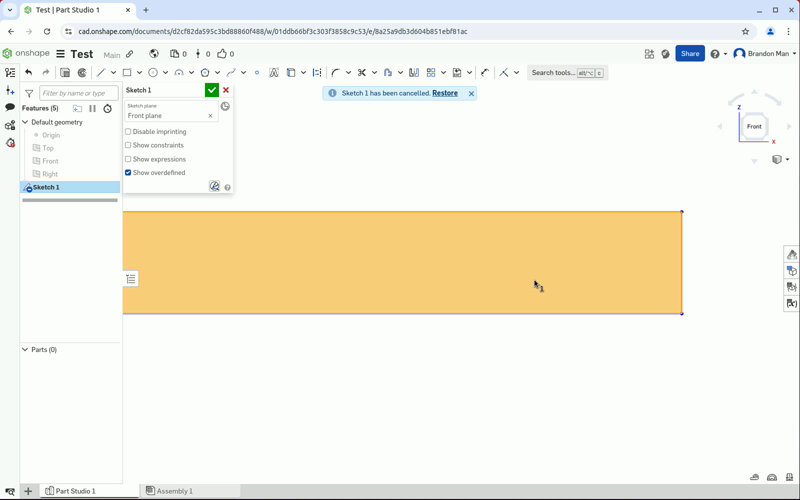
scroll(-6)
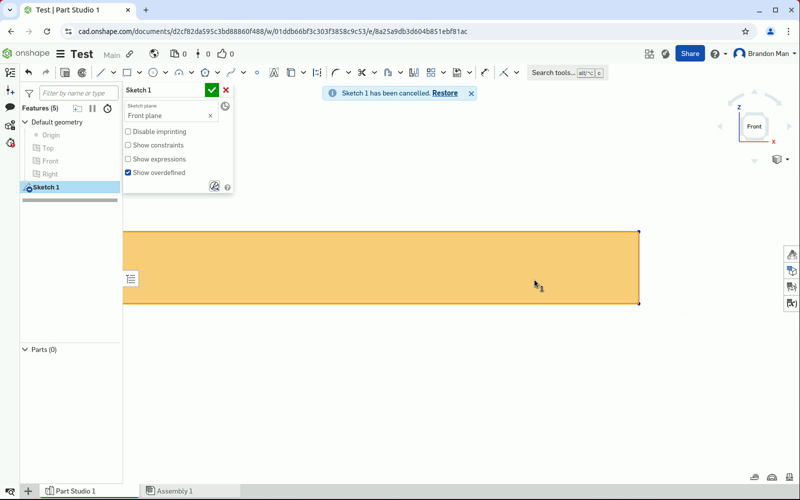
scroll(-6)
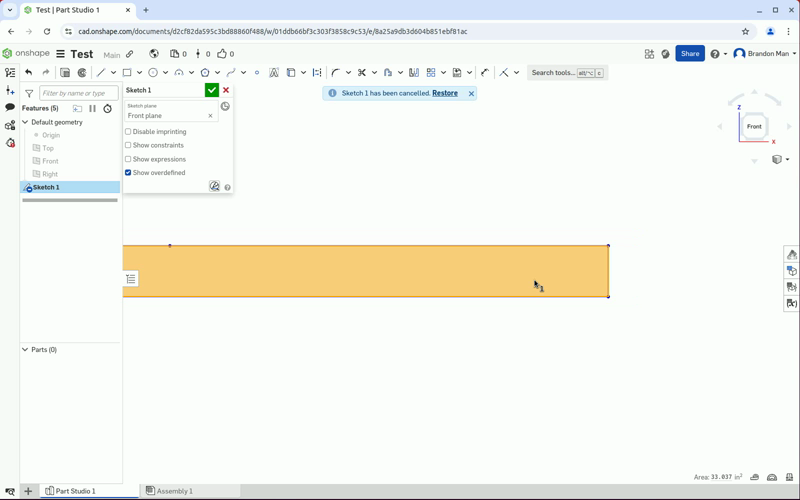
scroll(-6)
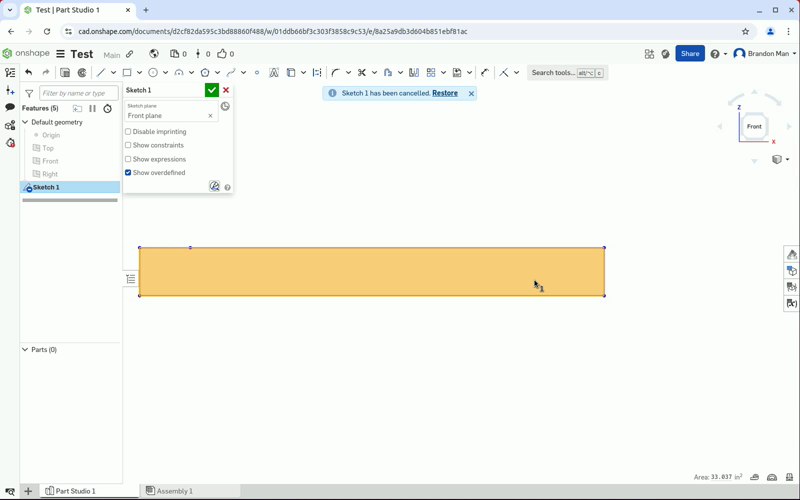
scroll(-6)
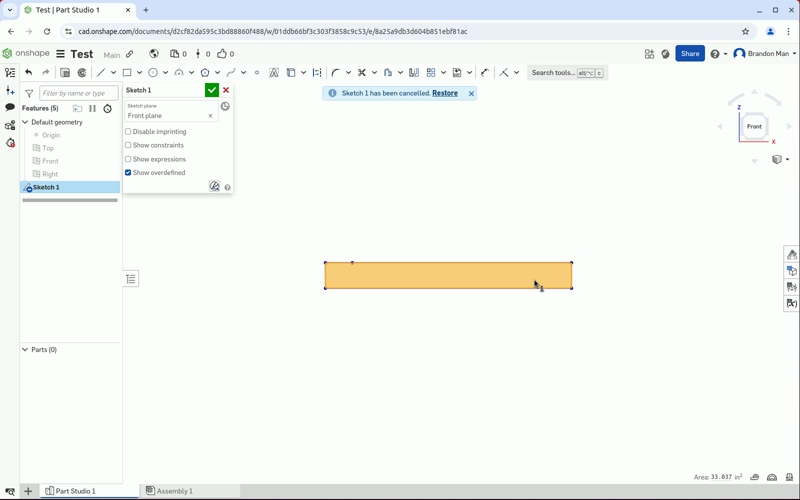
scroll(-6)
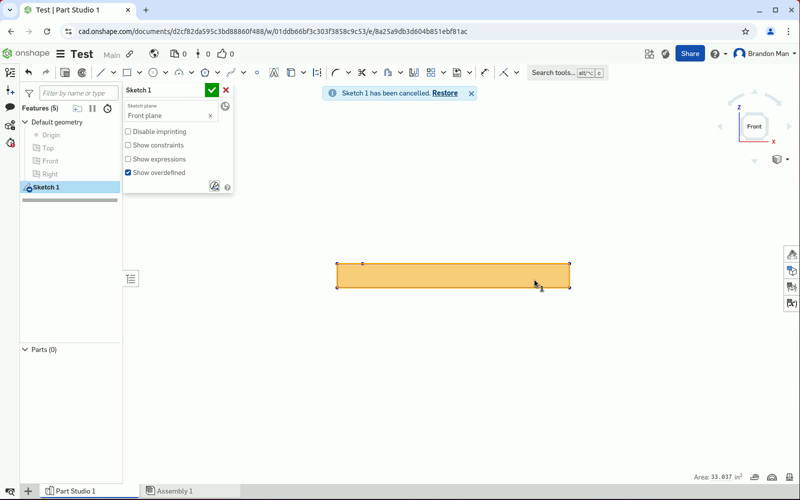
scroll(-6)
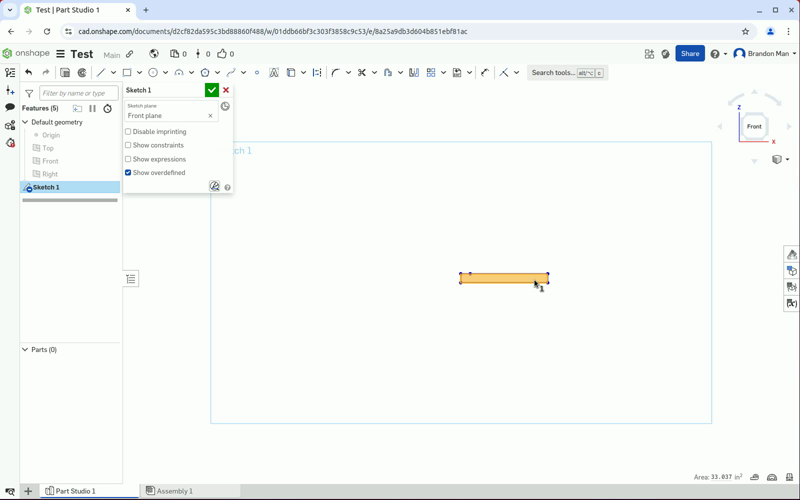
mouse_move(73, 352)
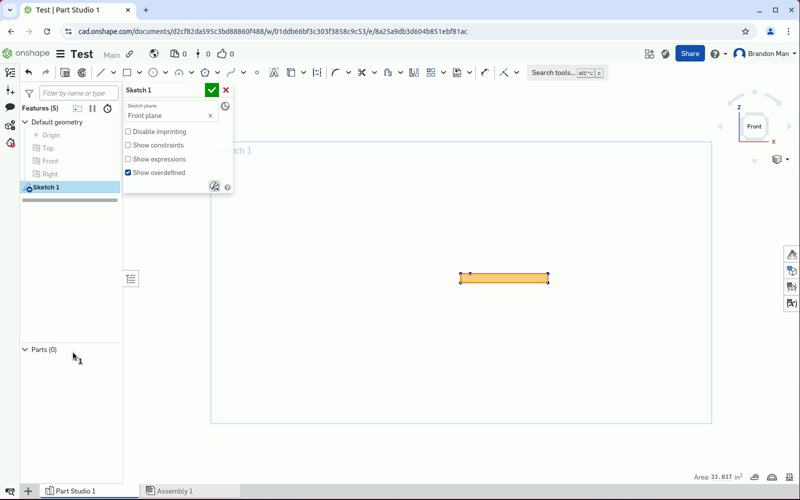
key(shift+y)
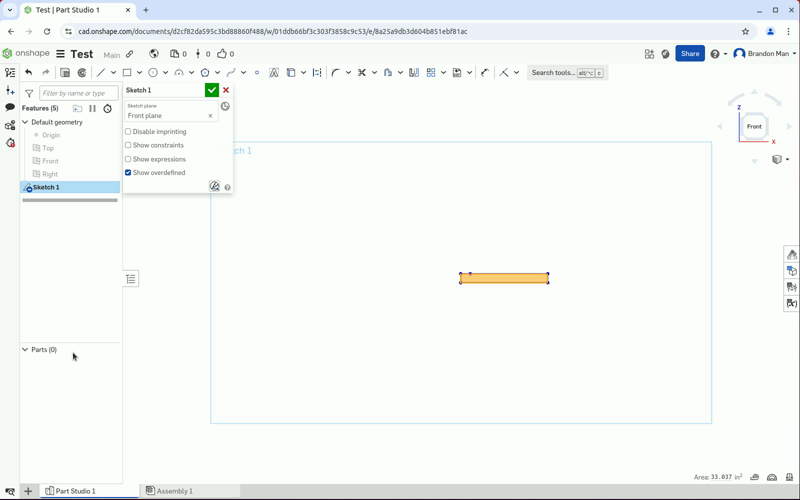
key(shift+e)
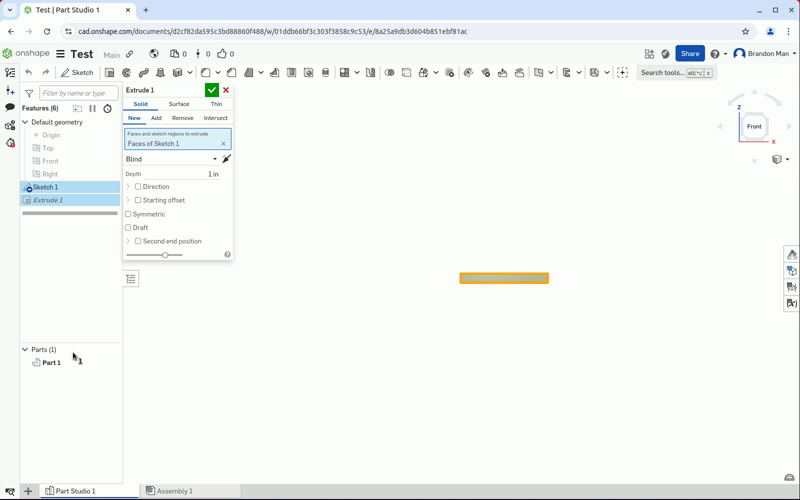
mouse_move(143, 106)
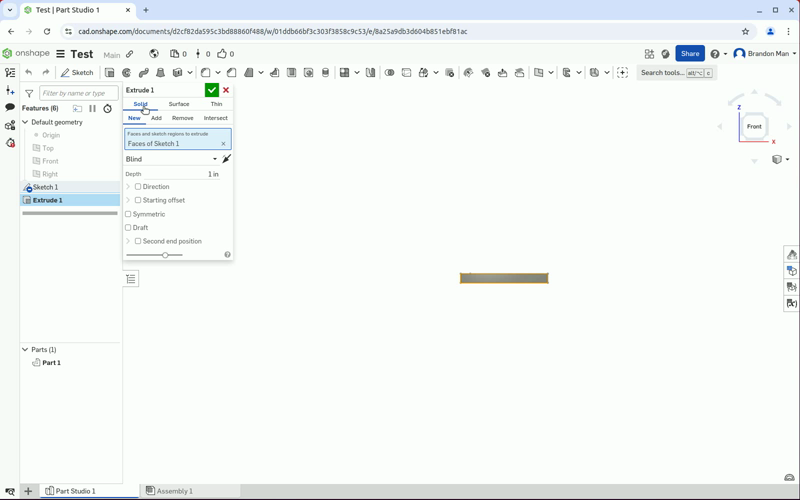
click(143, 106)
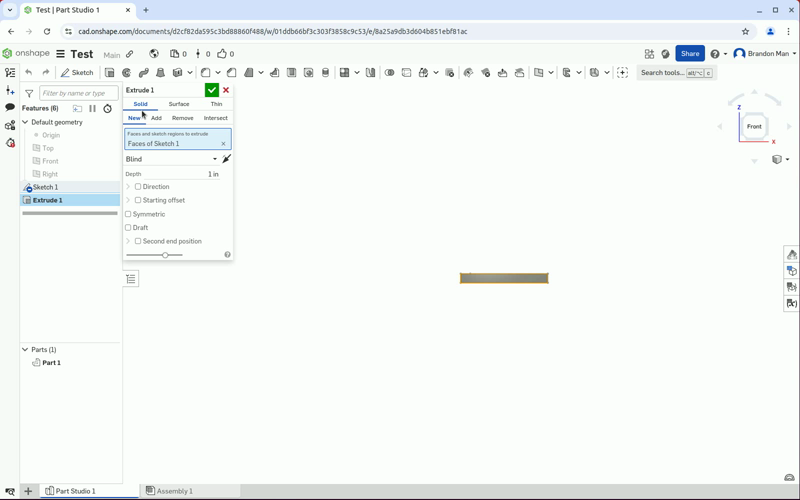
mouse_move(137, 120)
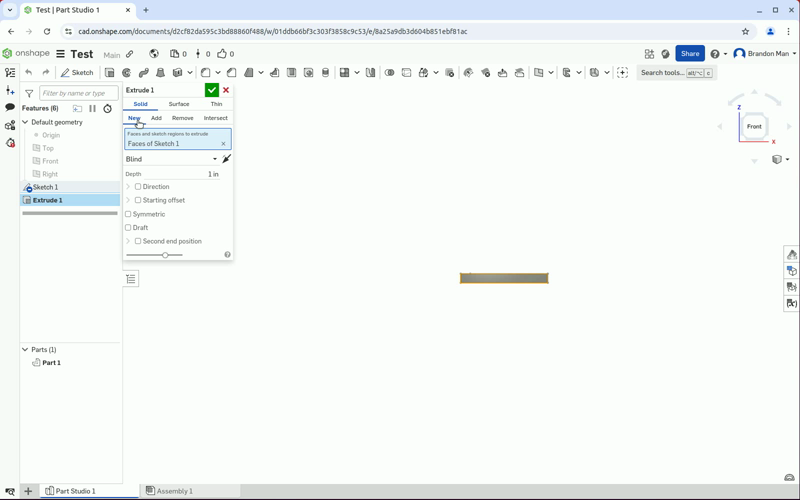
click(137, 120)
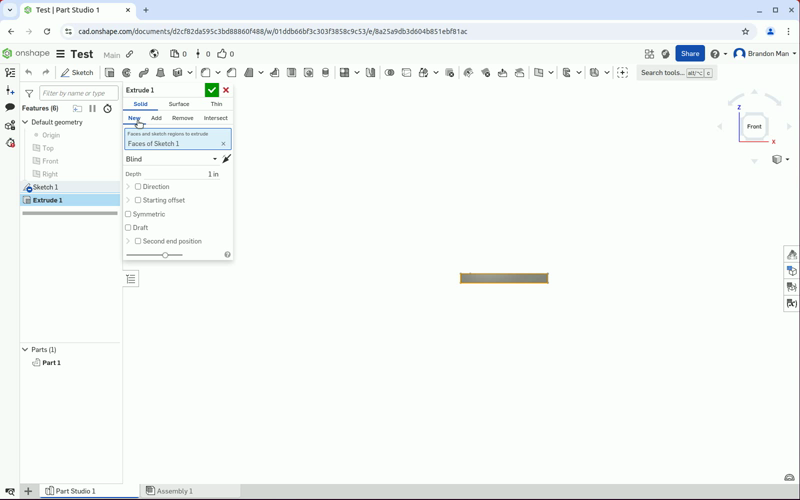
key(tab, 4)
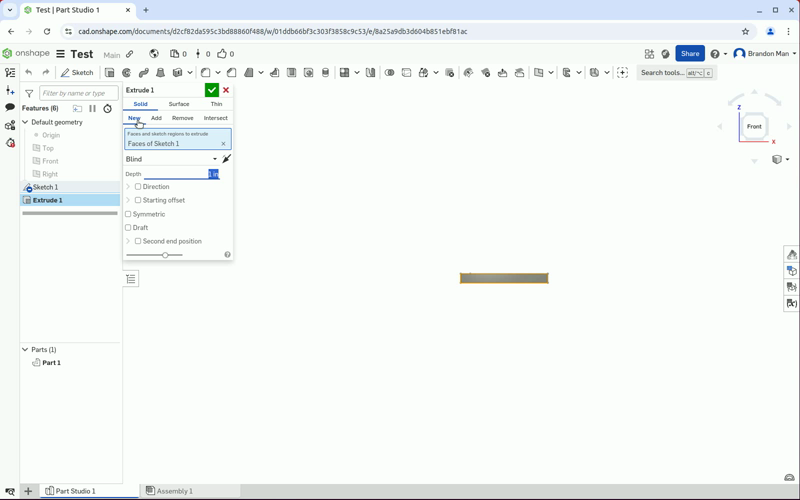
text(8.906)
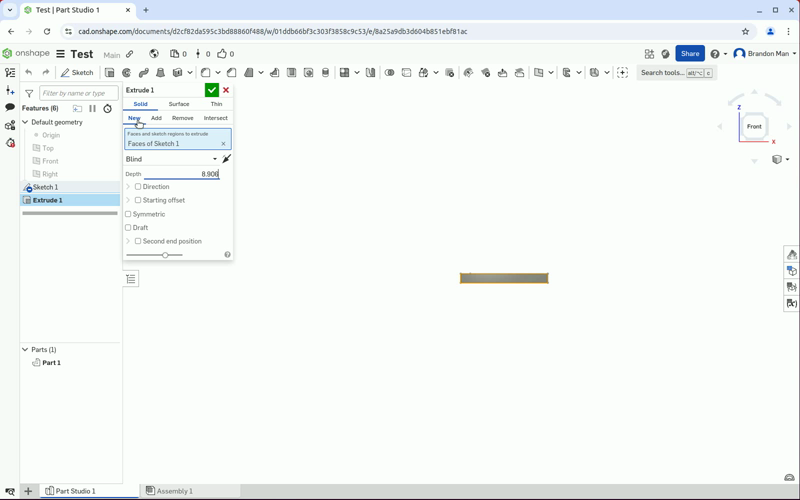
key(enter)
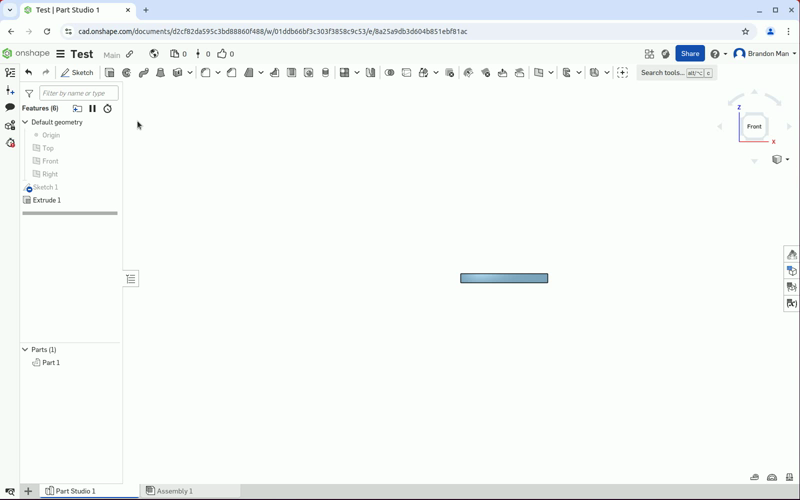
key(shift+h)
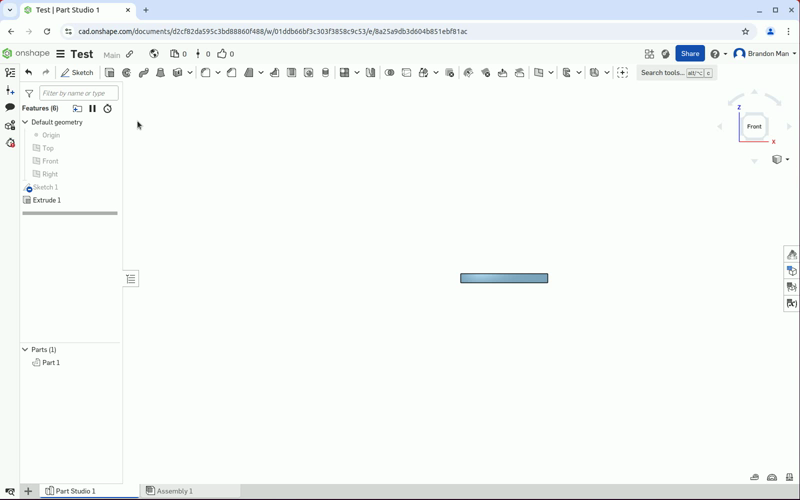
key(shift+h)
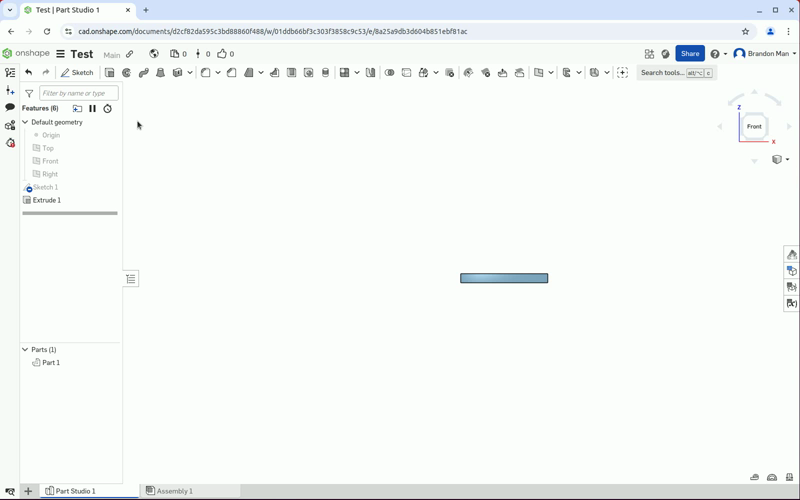
mouse_move(73, 189)
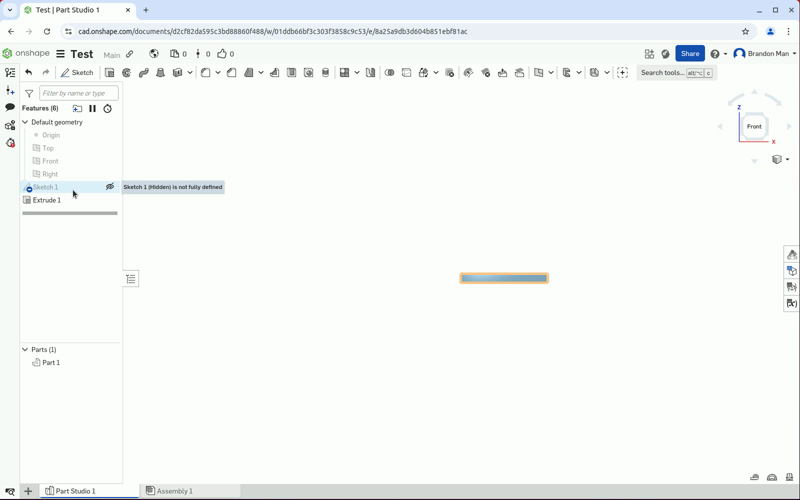
click(73, 189)
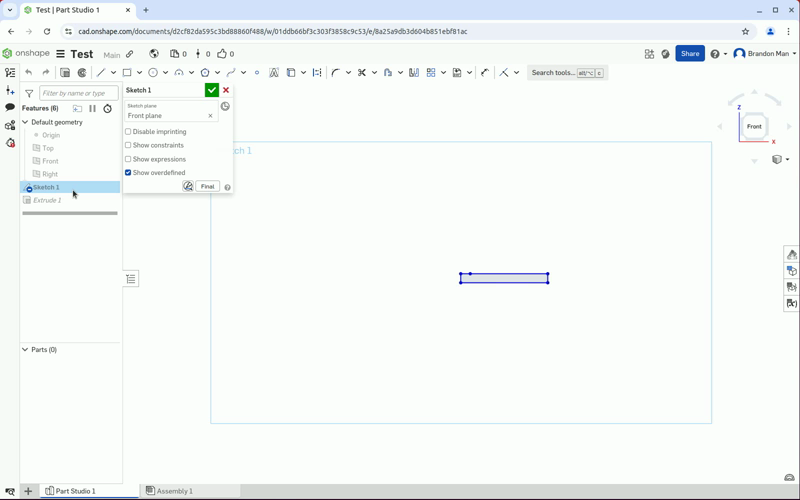
mouse_move(229, 92)
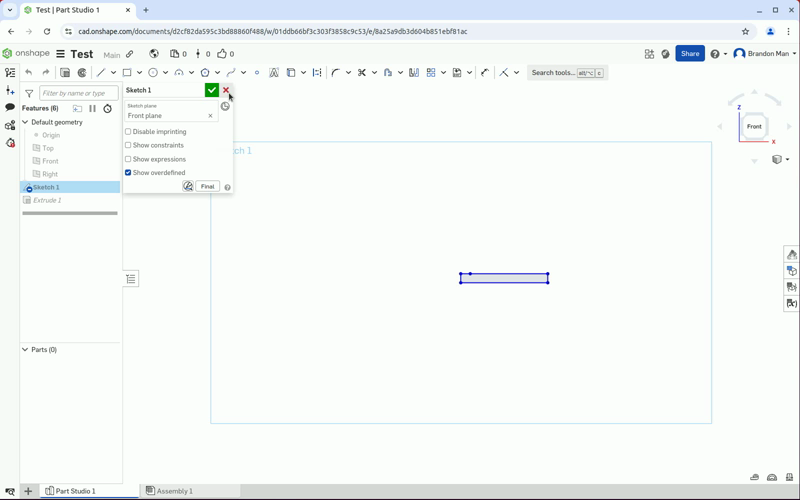
click(229, 92)
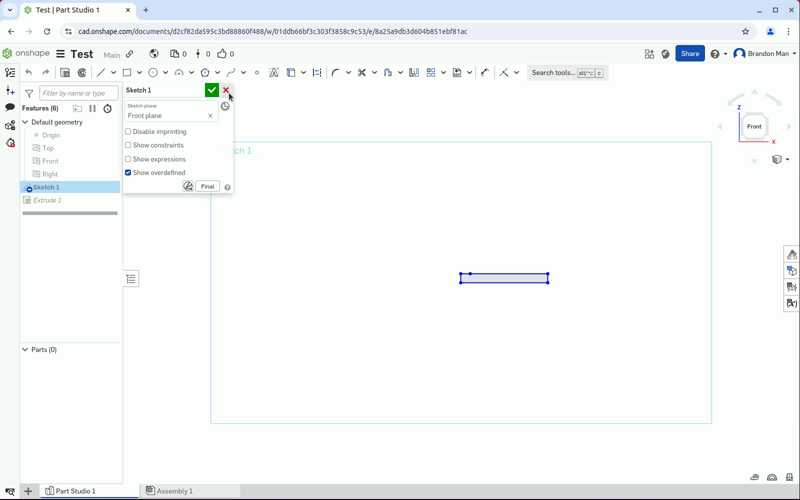
key(shift+s)
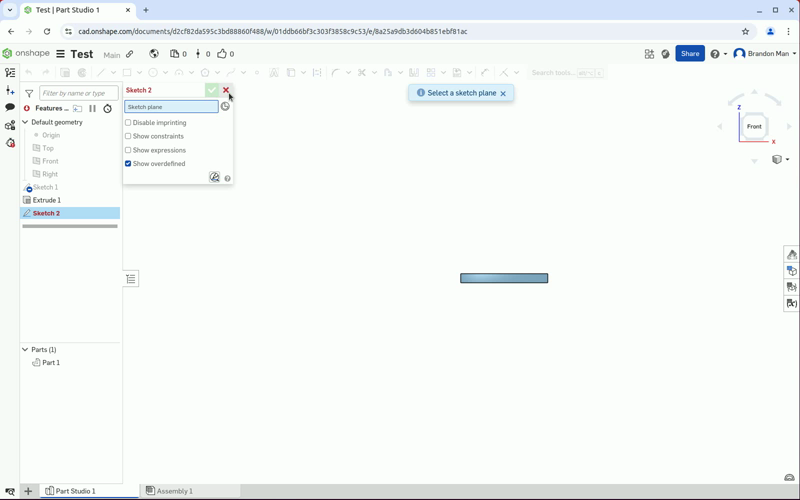
mouse_move(73, 163)
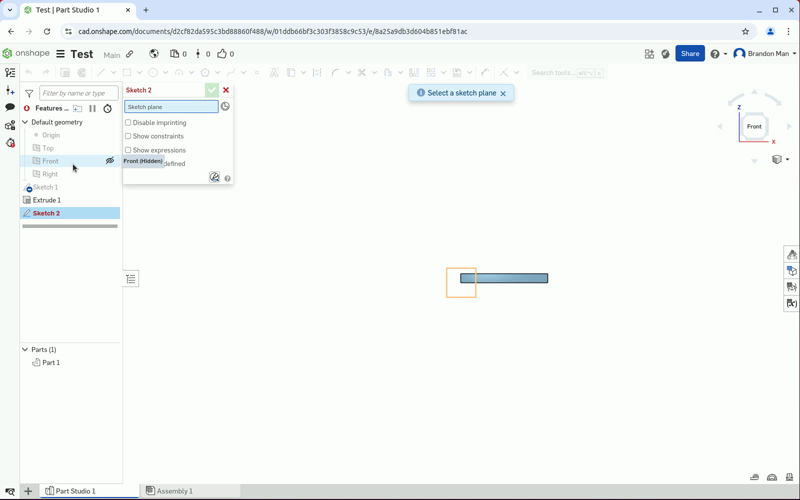
click(73, 163)
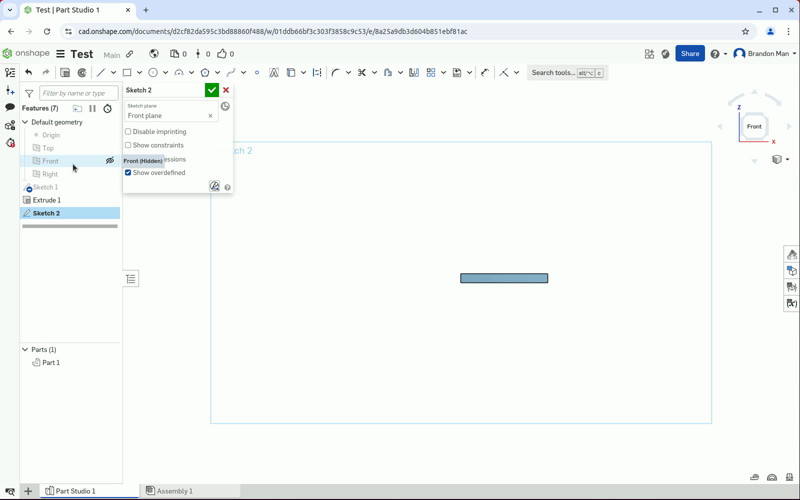
mouse_move(73, 352)
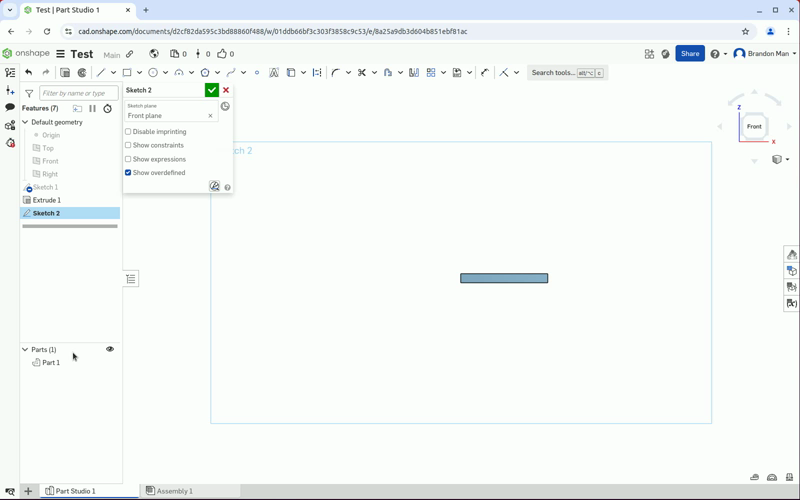
key(y)
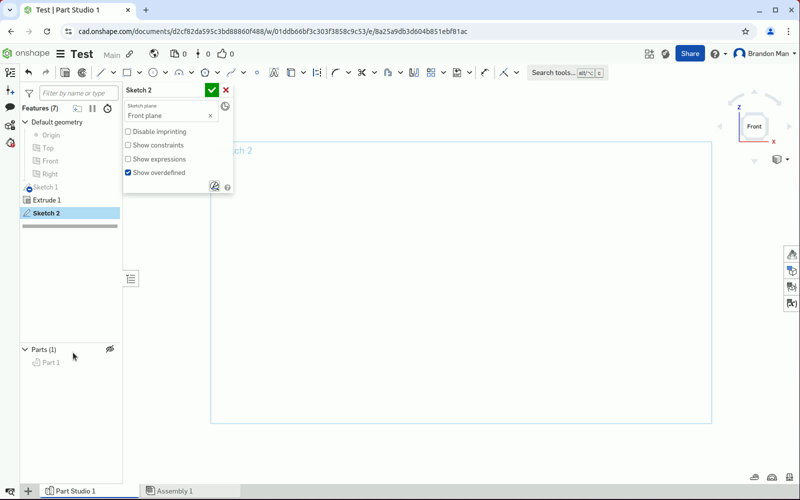
key(l)
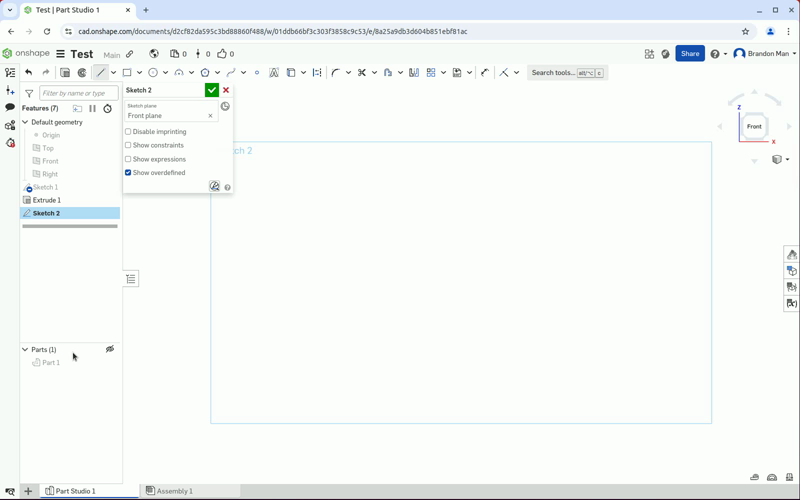
key_down(shift)
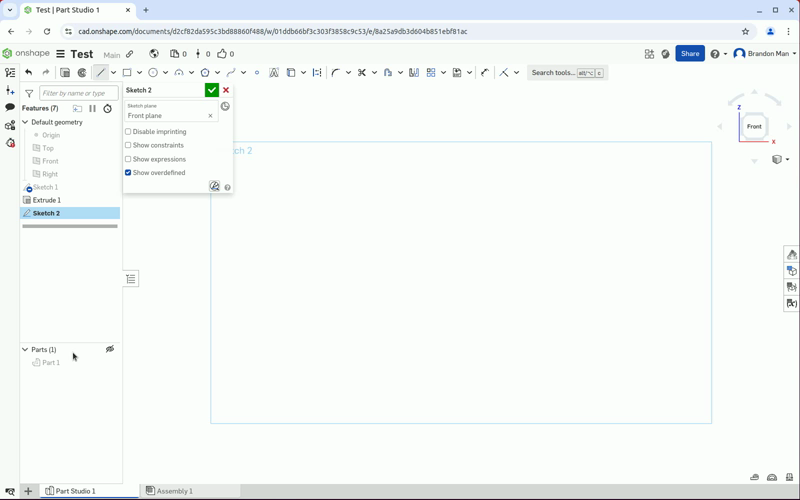
mouse_move(460, 274)
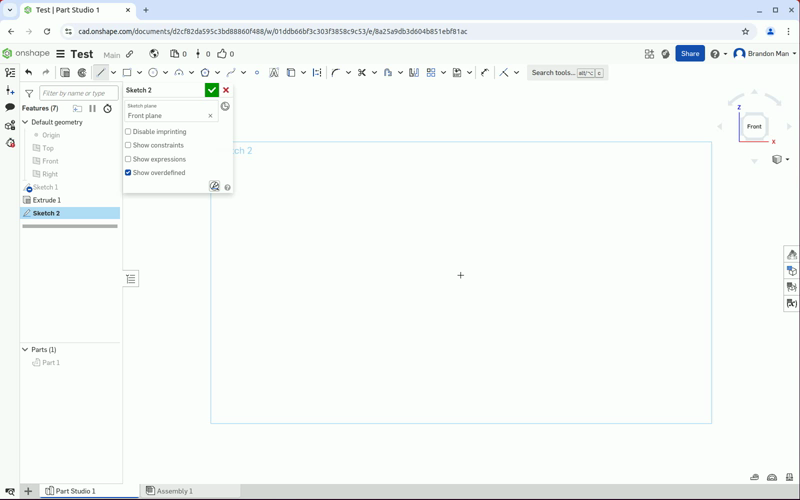
click(460, 274)
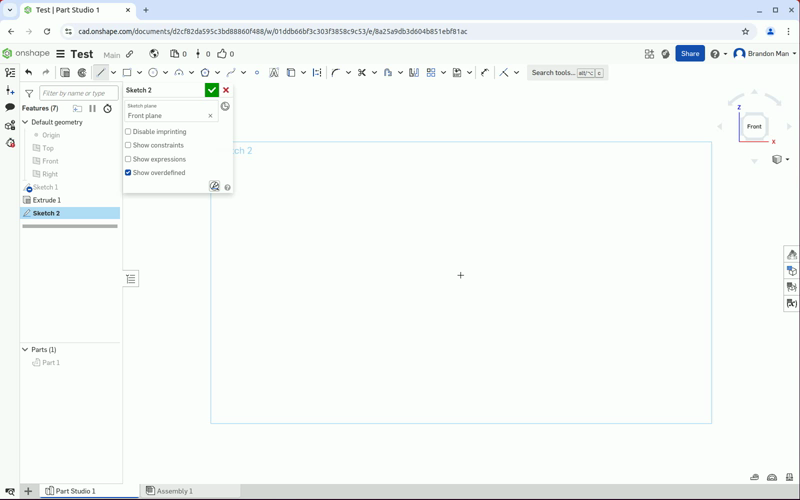
key_up(shift)
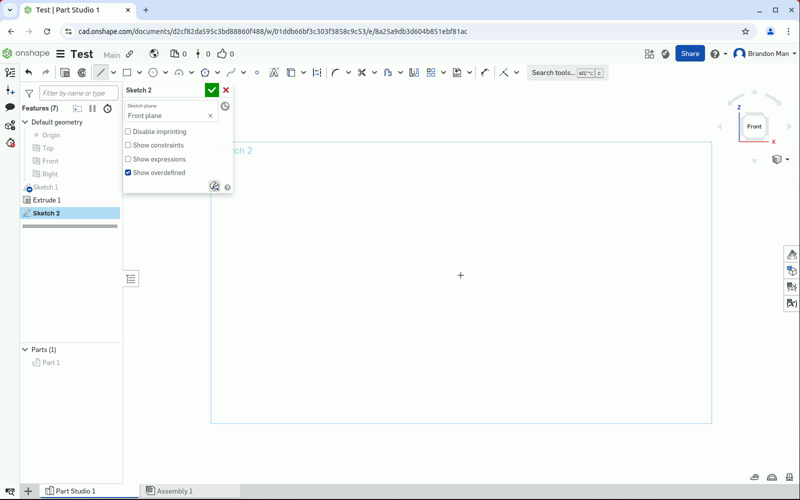
key_down(shift)
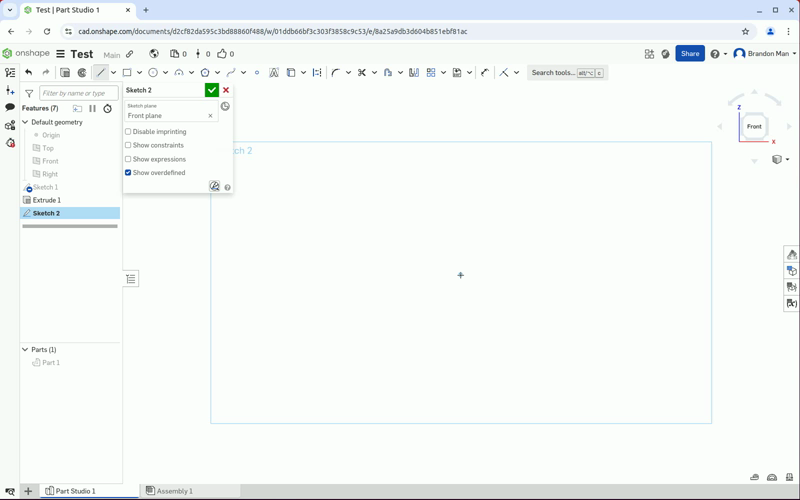
mouse_move(490, 274)
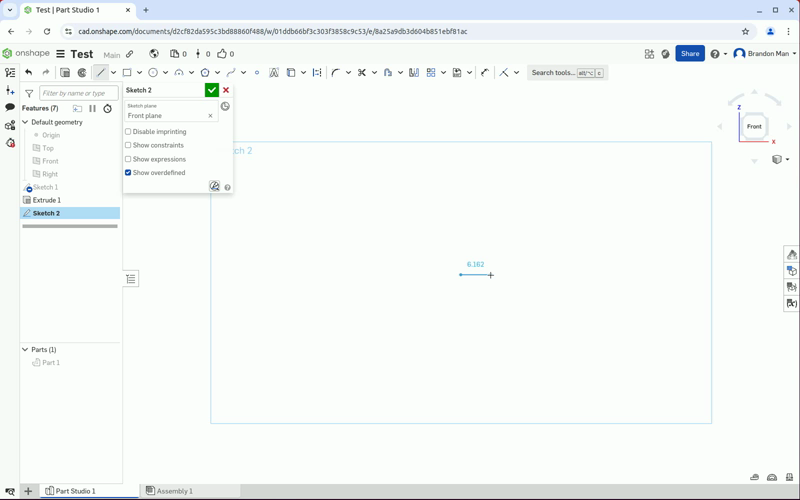
mouse_move(469, 274)
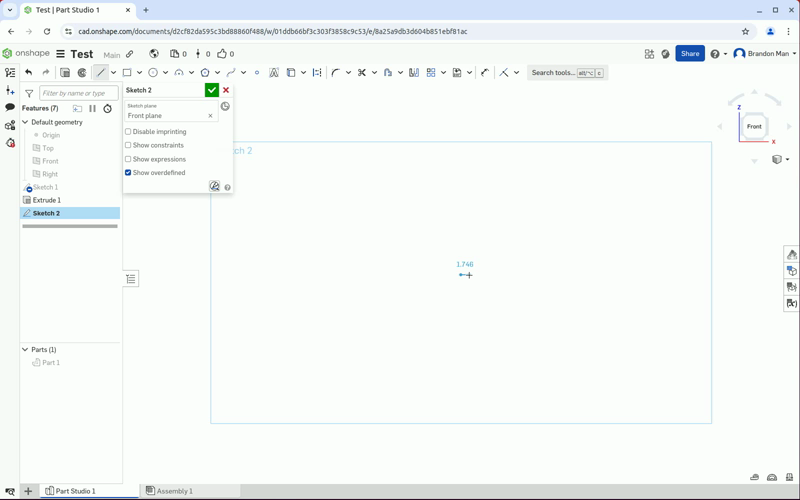
click(469, 274)
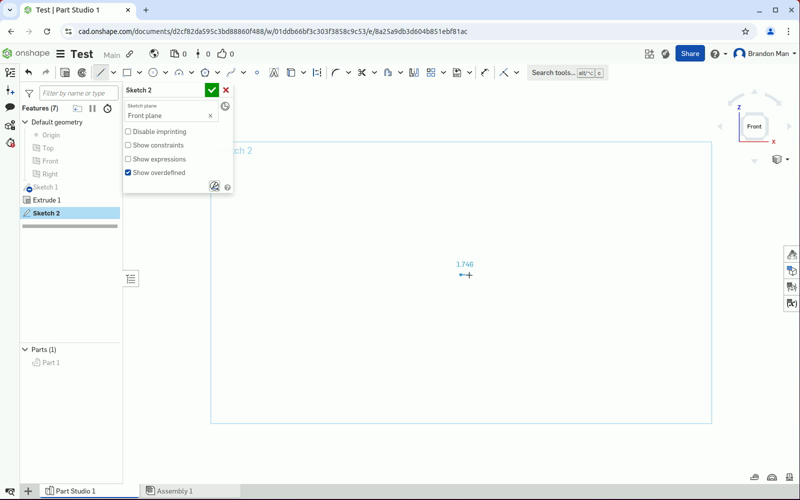
key_up(shift)
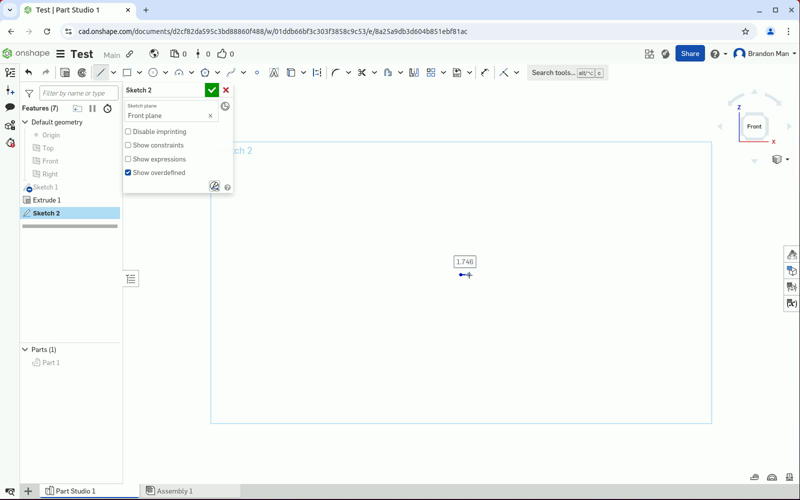
key_down(shift)
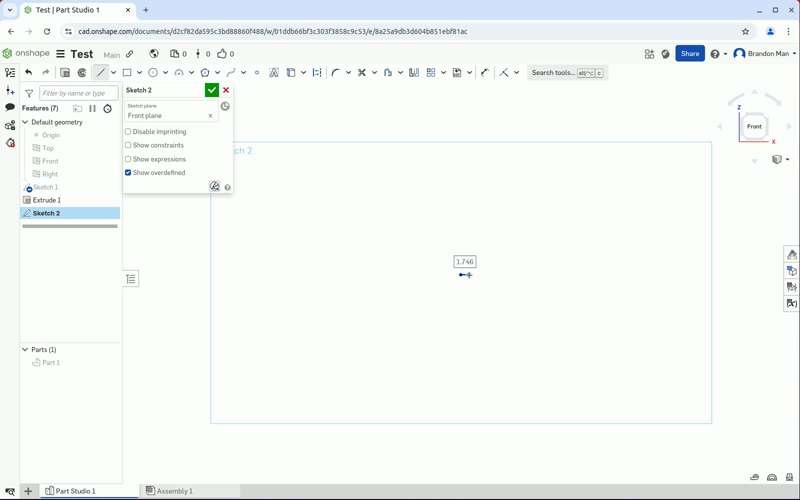
mouse_move(499, 274)
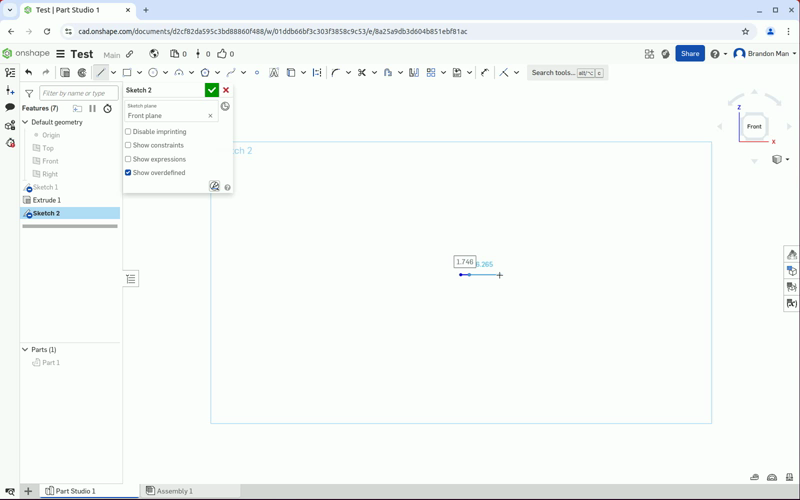
mouse_move(469, 230)
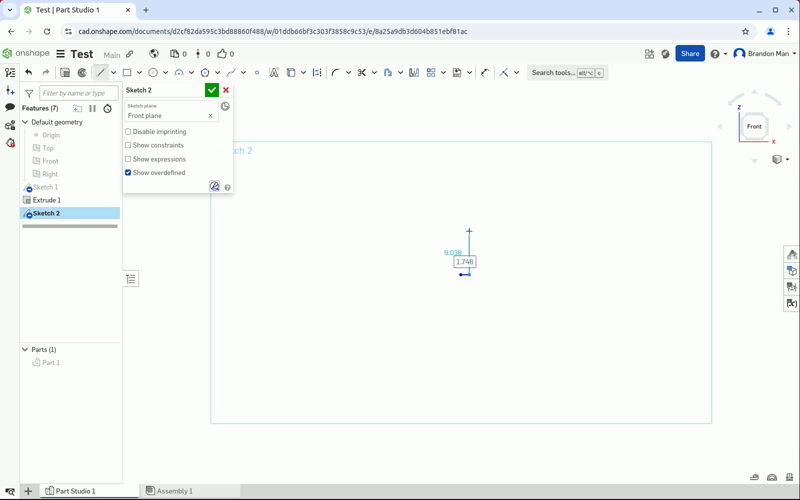
click(469, 230)
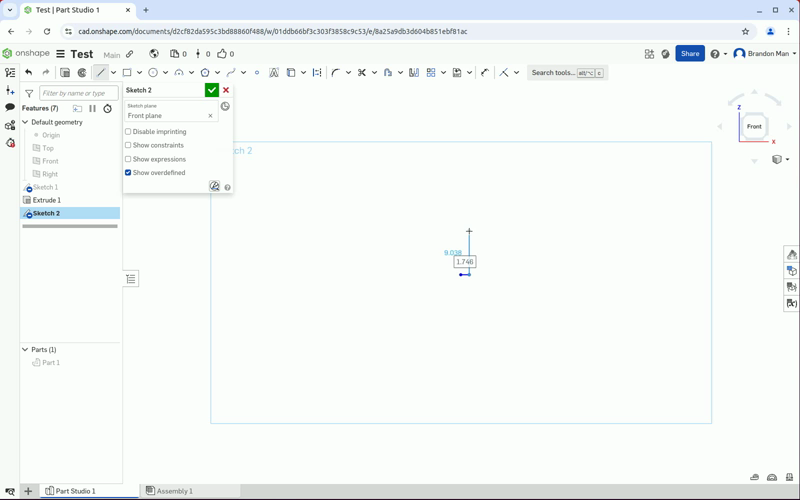
key_up(shift)
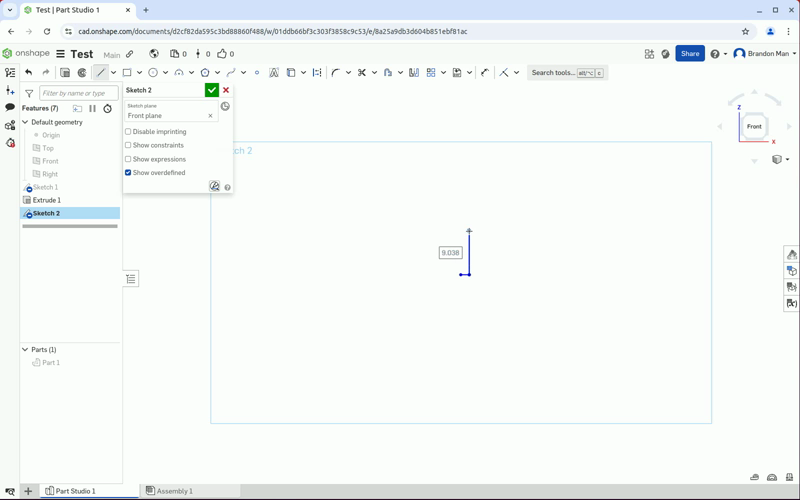
key_down(shift)
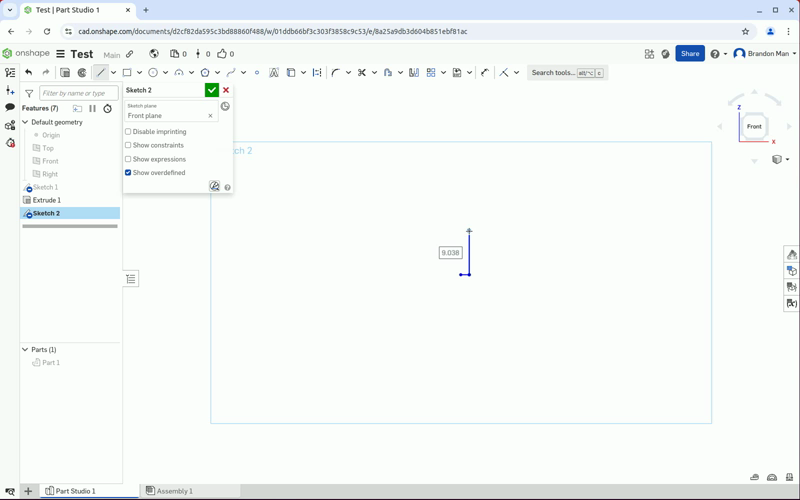
mouse_move(499, 230)
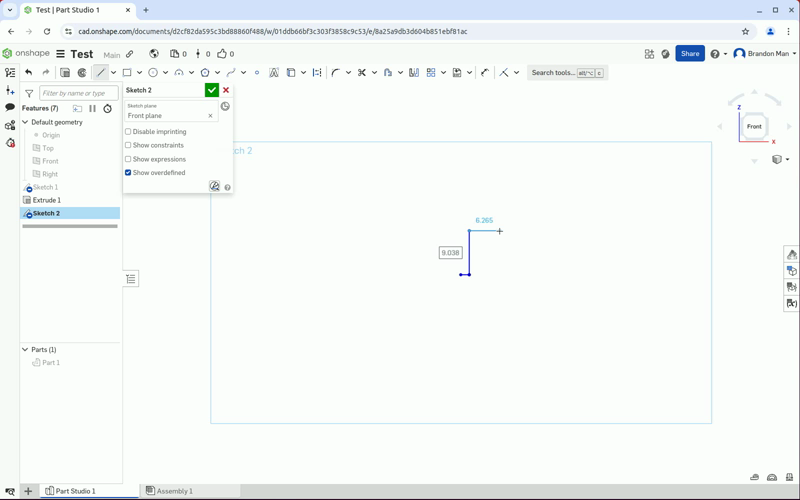
mouse_move(460, 230)
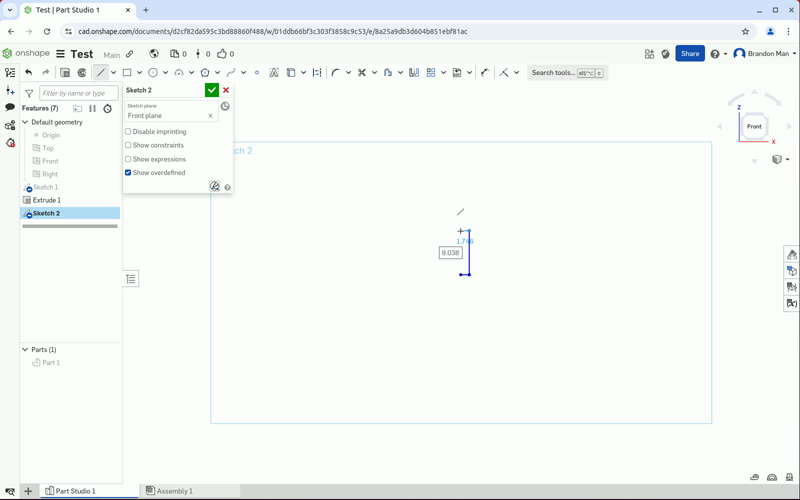
click(460, 230)
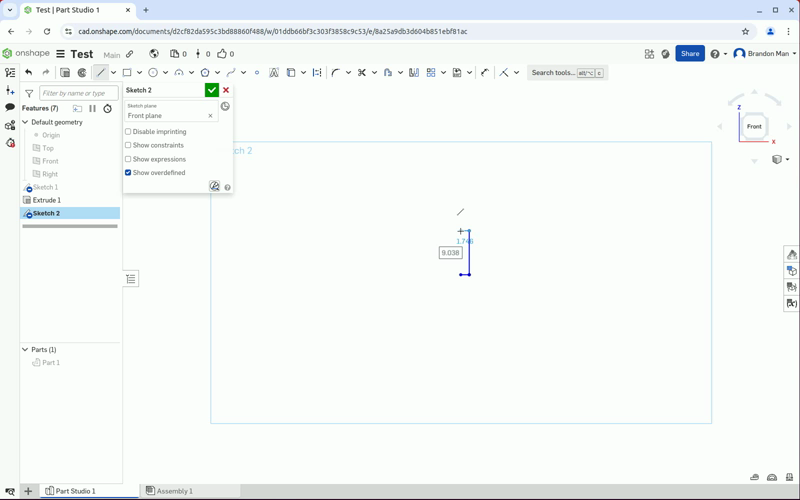
key_up(shift)
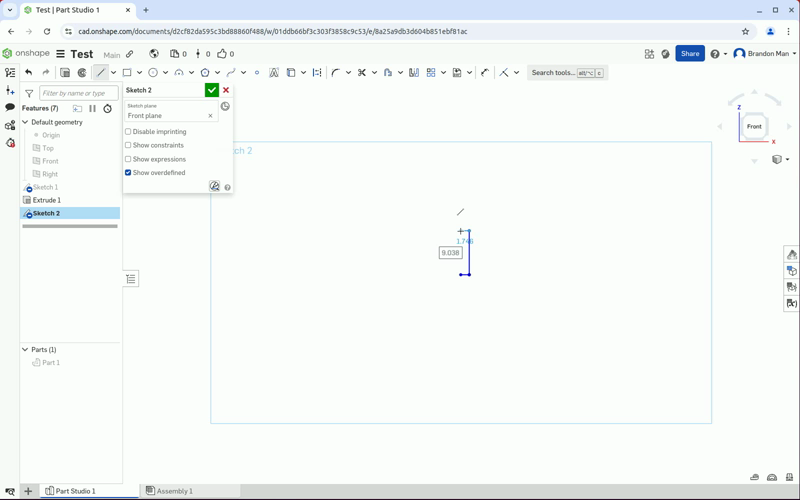
mouse_move(490, 230)
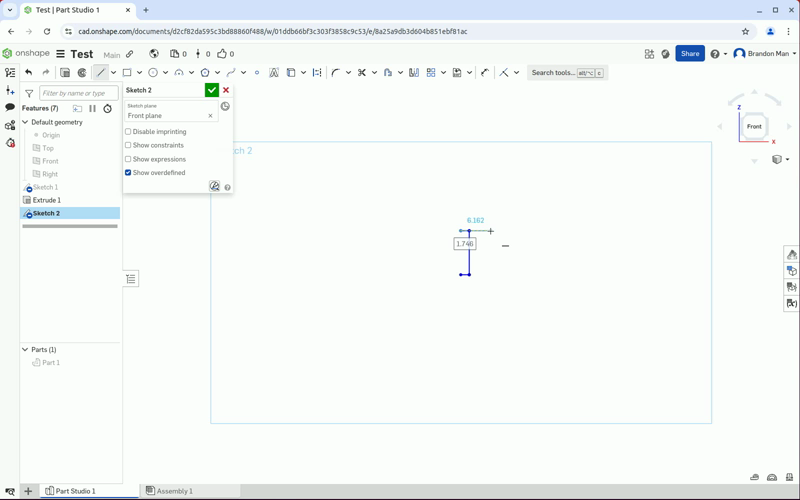
key_down(shift)
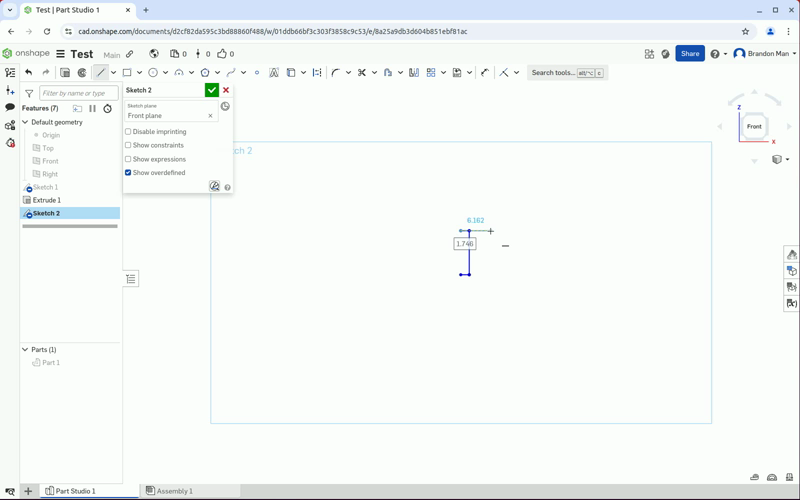
mouse_move(460, 274)
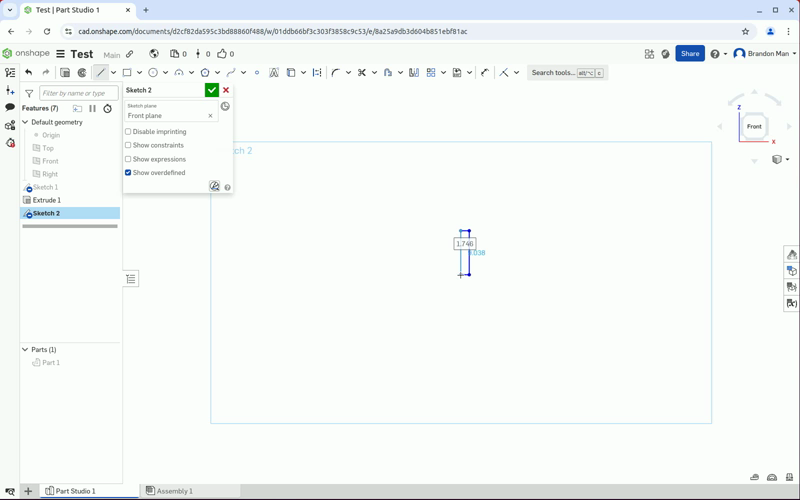
key_up(shift)
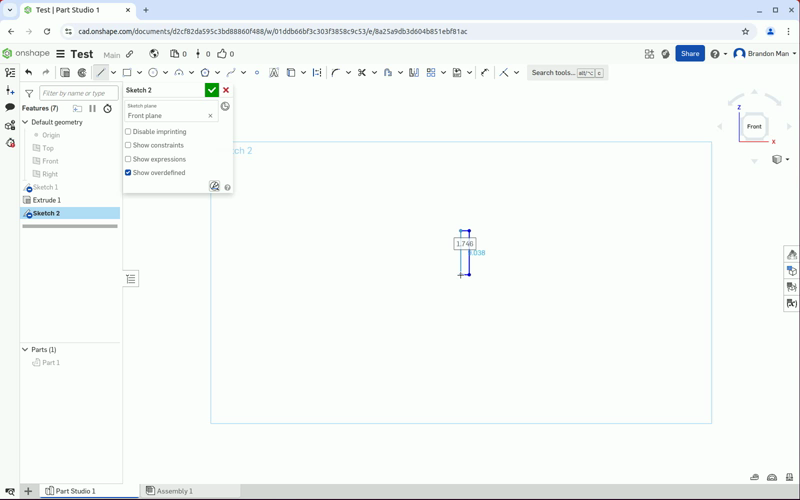
click(460, 274)
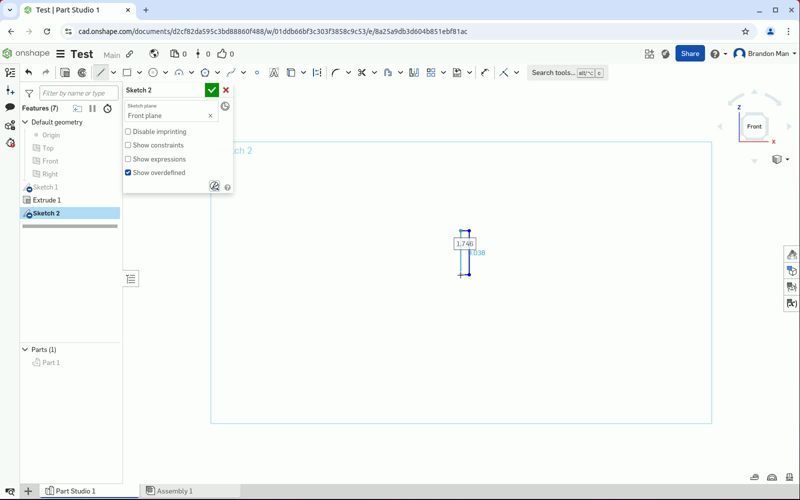
key(esc)
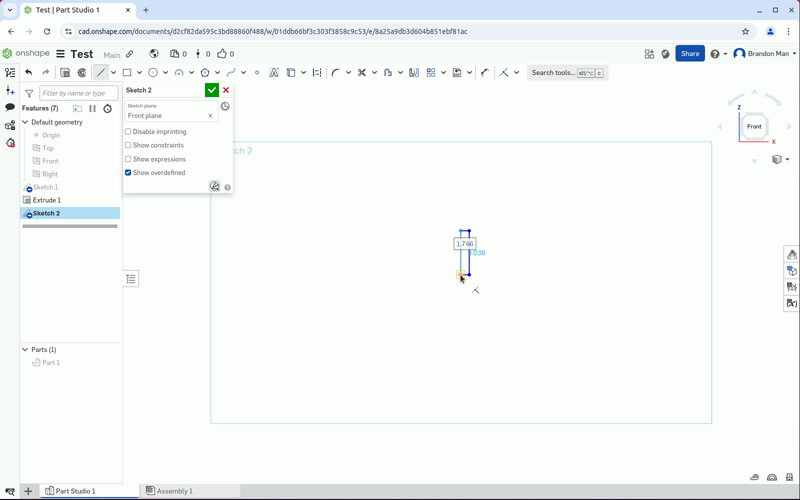
mouse_move(464, 259)
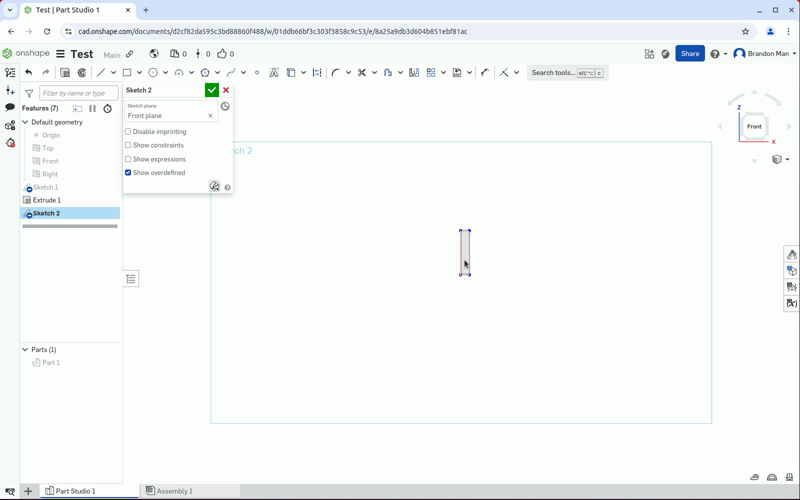
scroll(6)
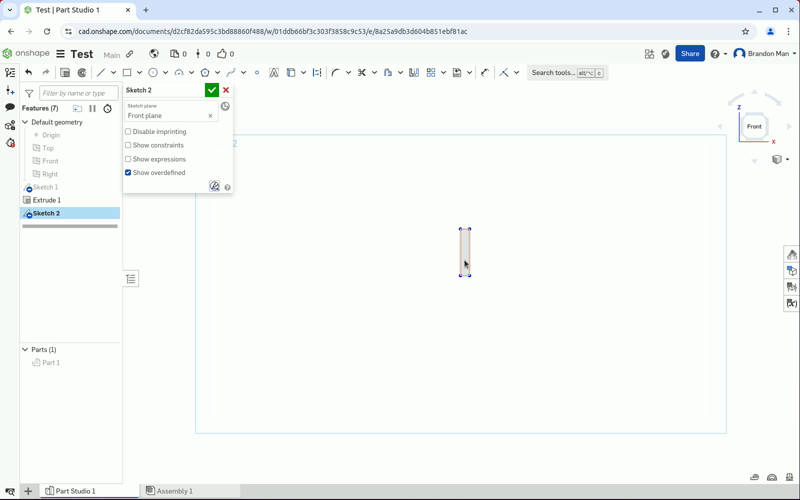
scroll(6)
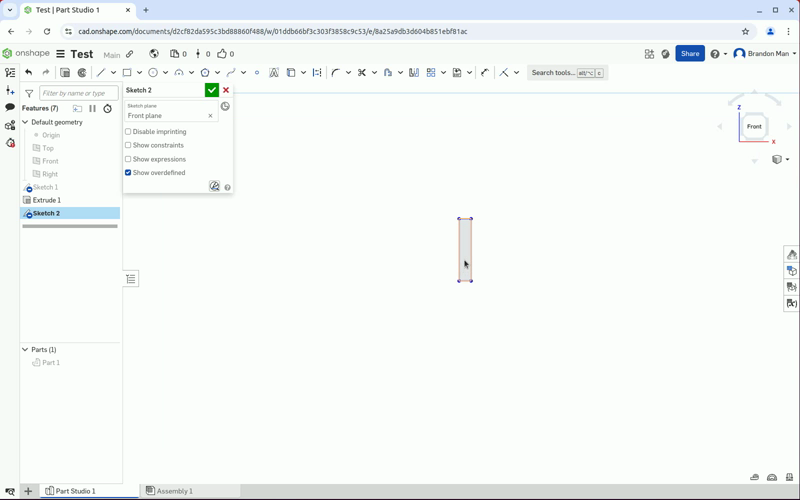
scroll(6)
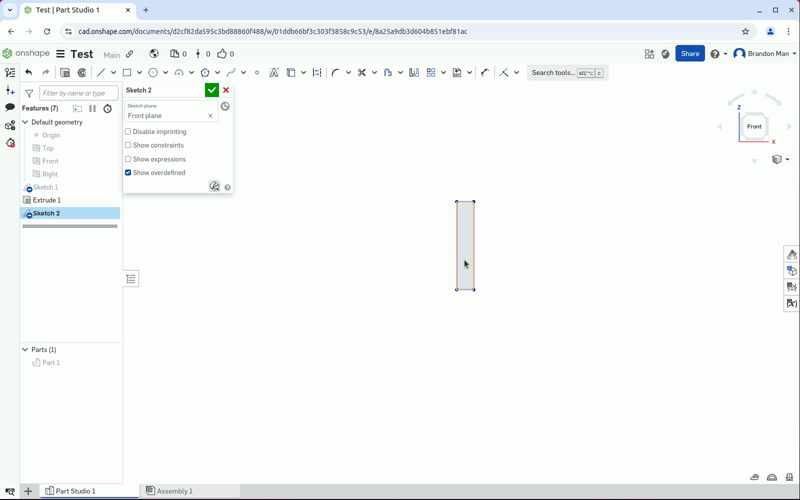
scroll(6)
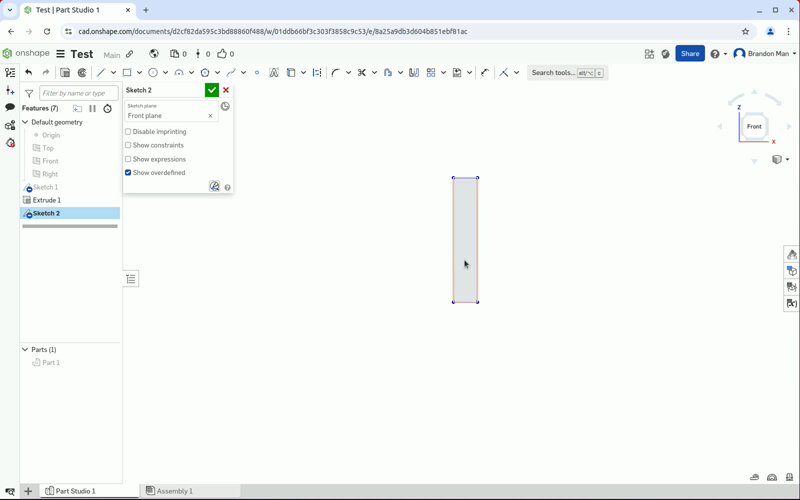
scroll(6)
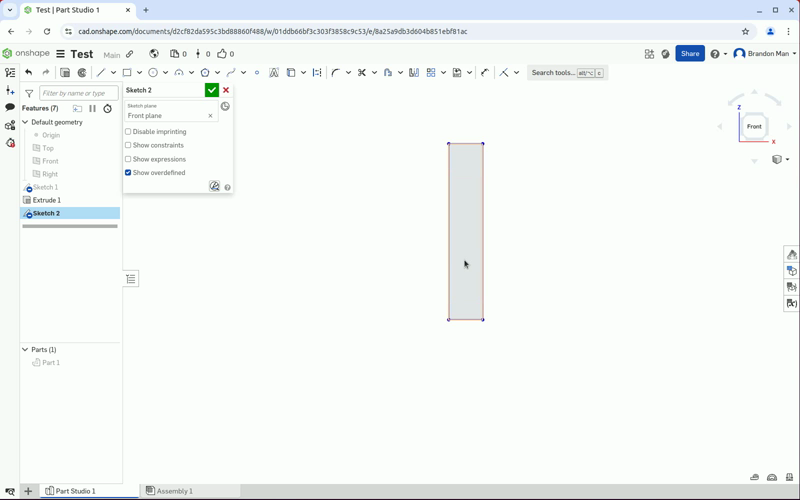
scroll(6)
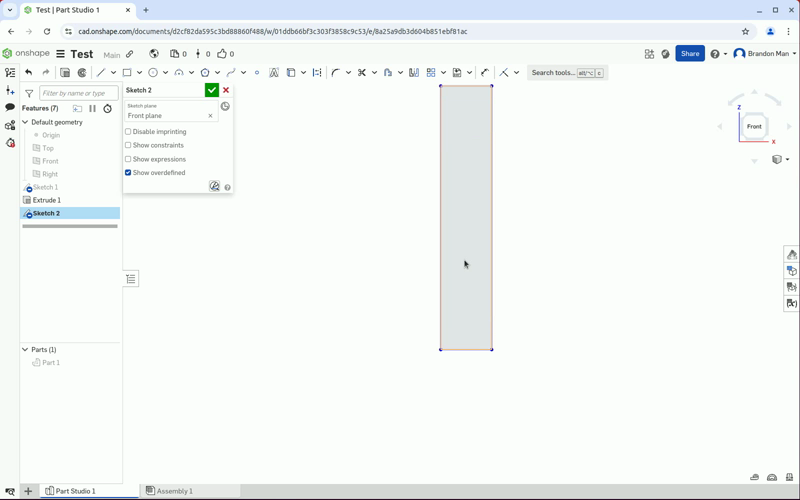
scroll(6)
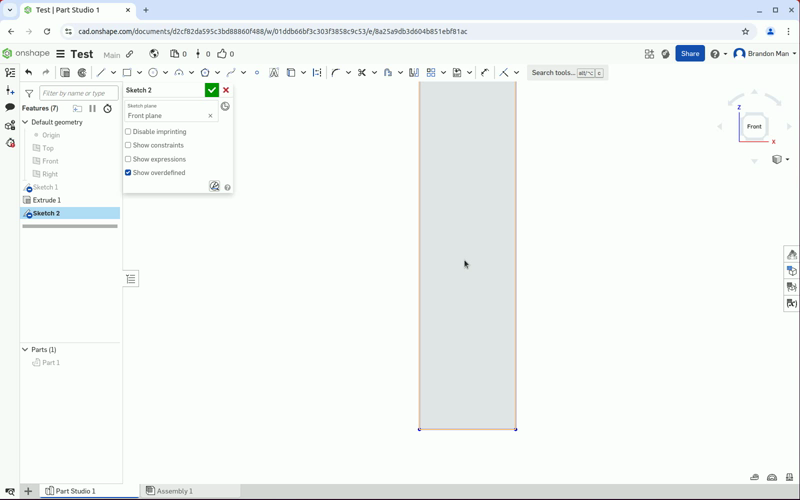
click(464, 259)
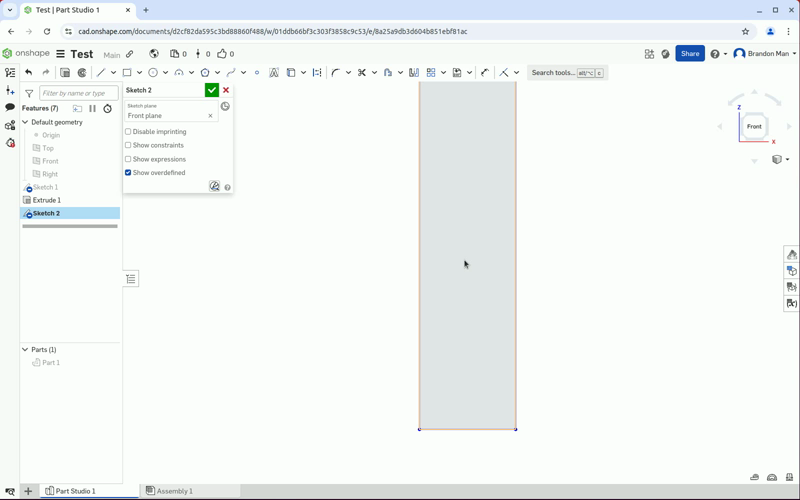
scroll(-6)
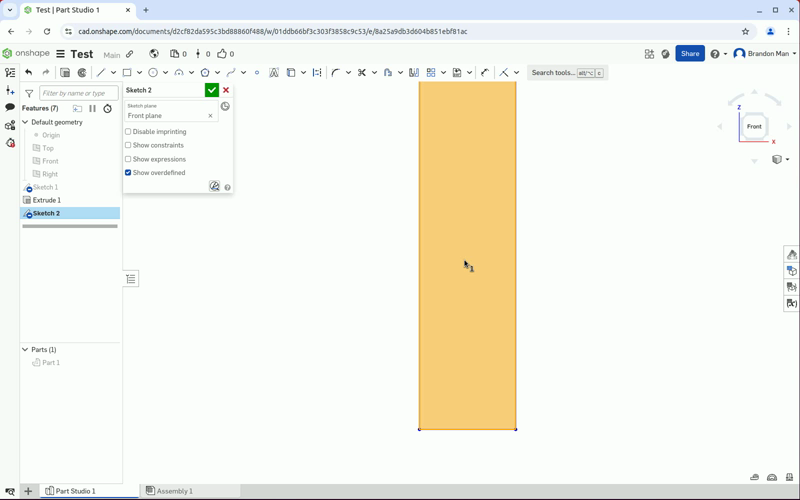
scroll(-6)
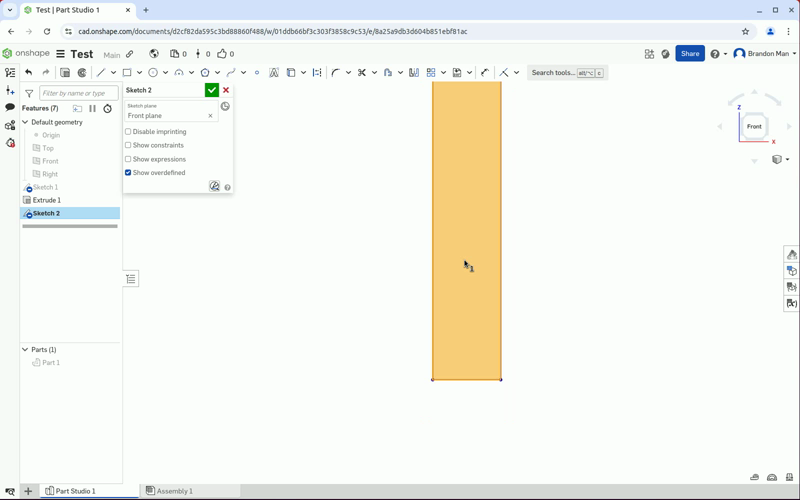
scroll(-6)
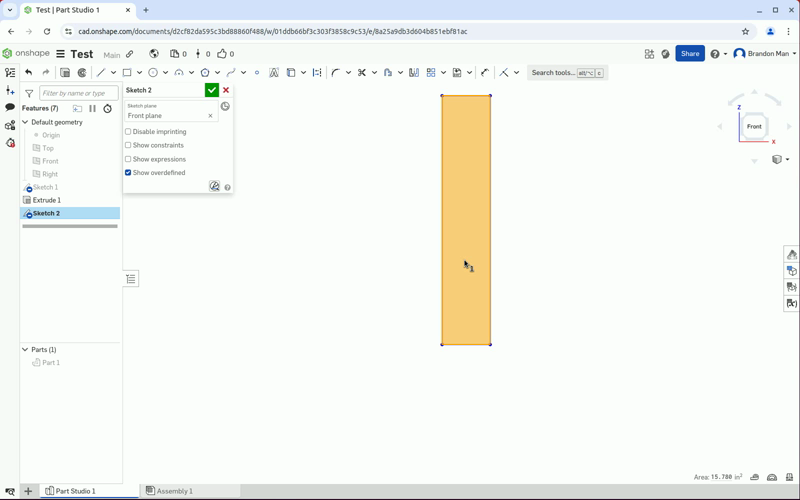
scroll(-6)
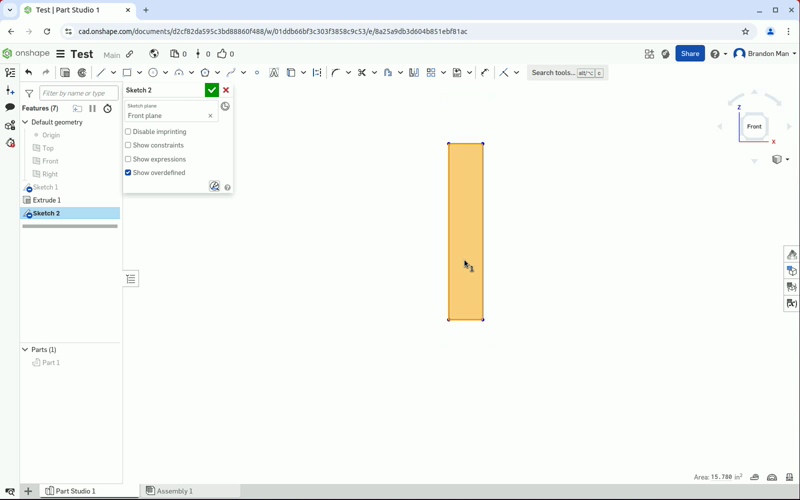
scroll(-6)
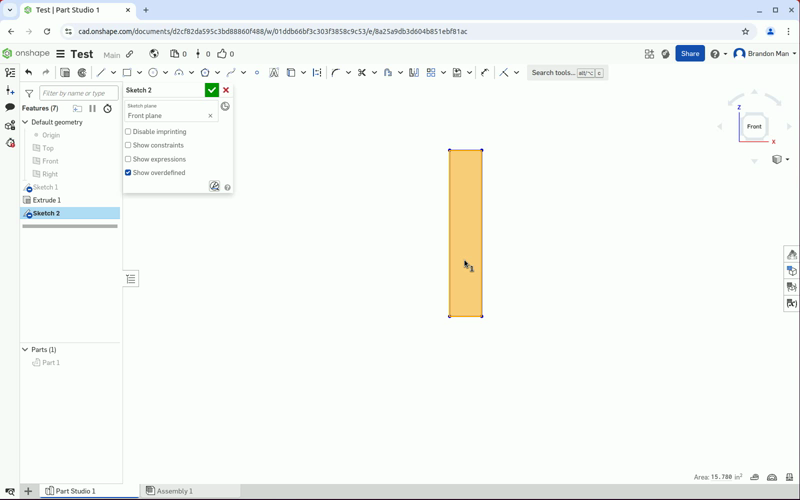
scroll(-6)
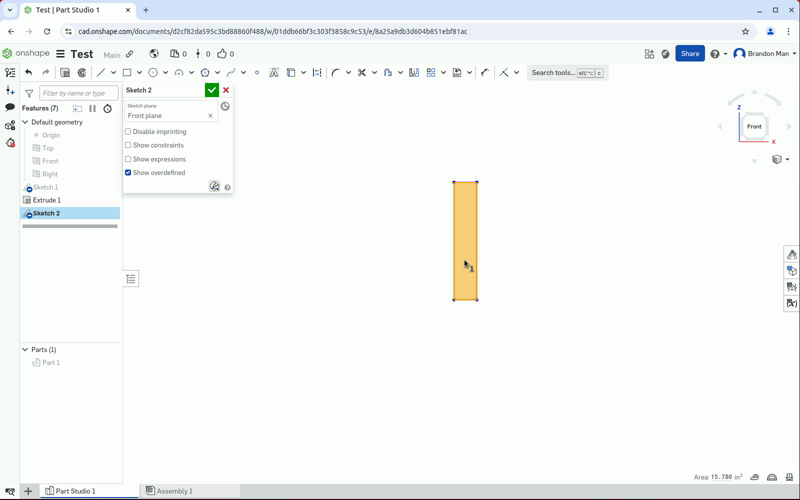
scroll(-6)
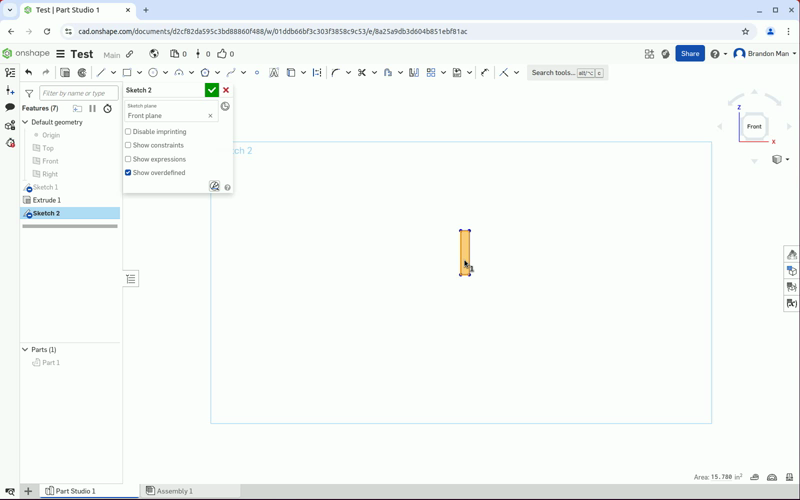
mouse_move(73, 352)
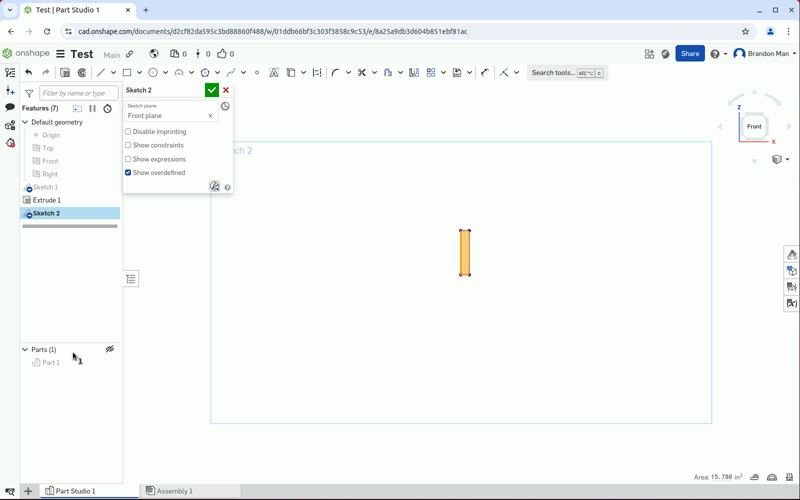
key(shift+y)
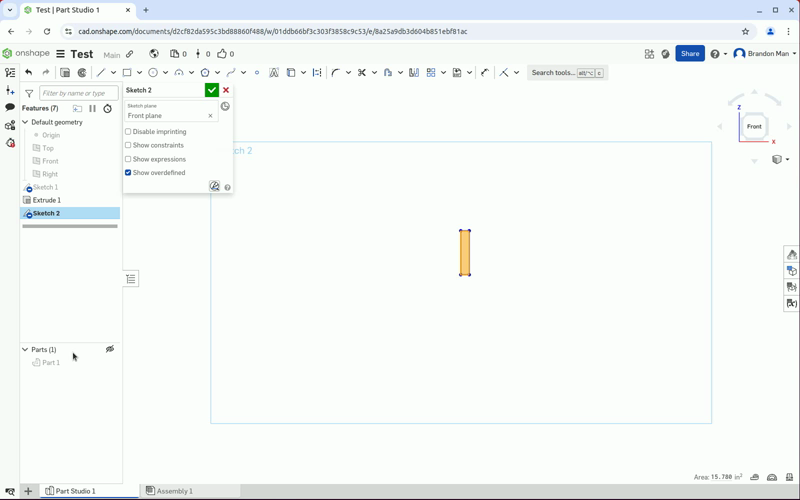
key(shift+e)
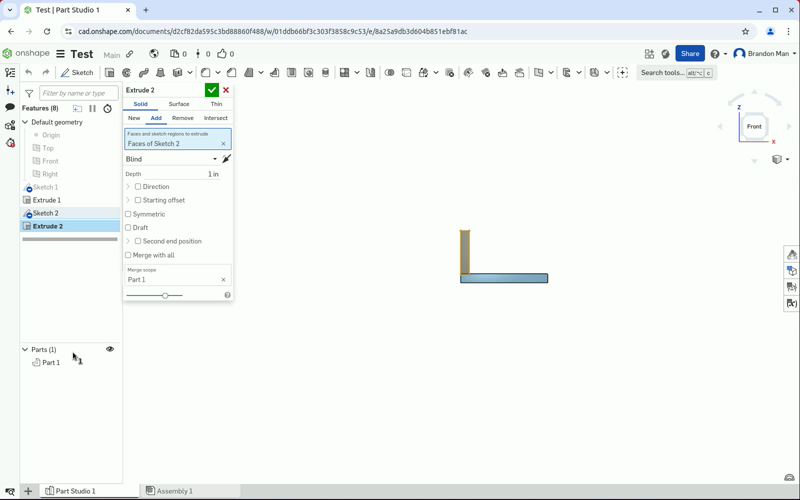
mouse_move(143, 106)
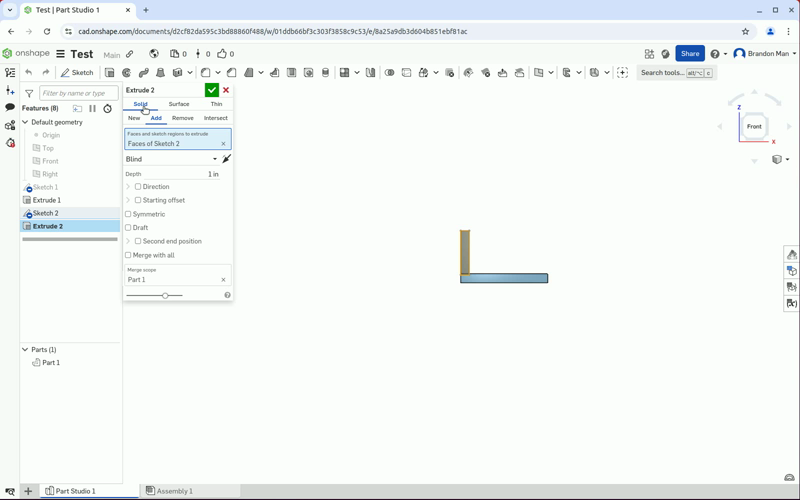
click(143, 106)
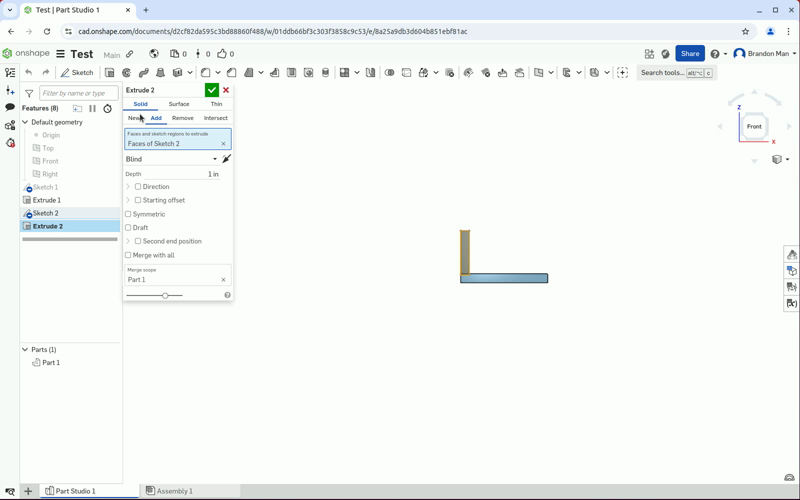
mouse_move(137, 120)
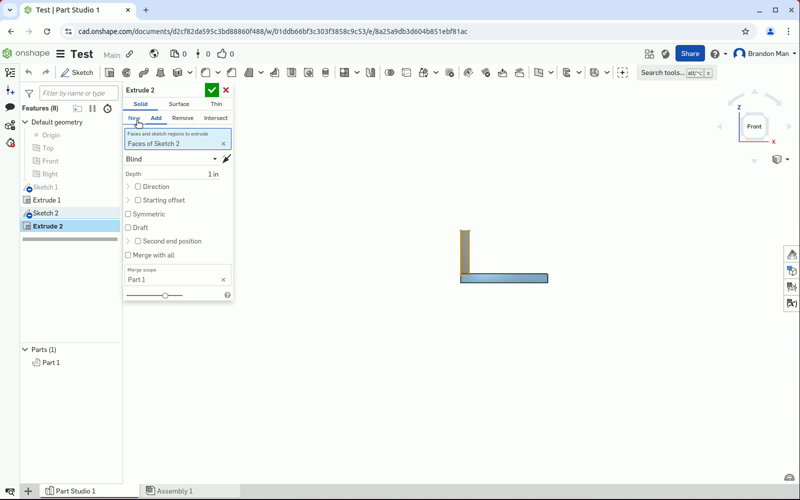
click(137, 120)
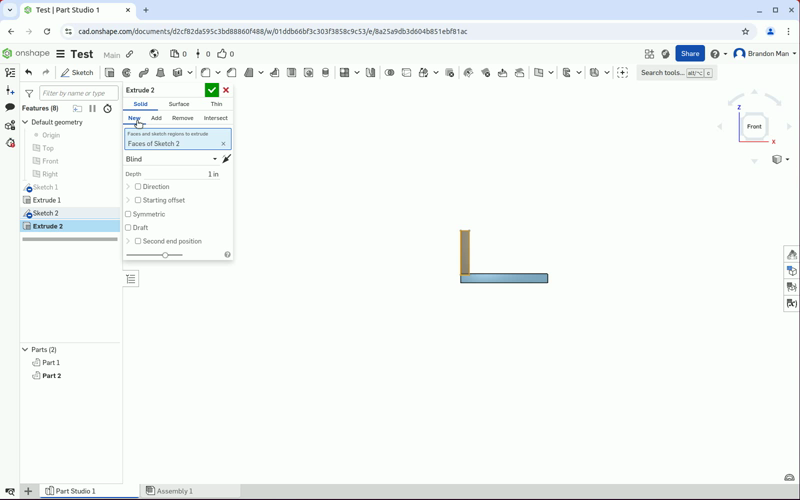
key(tab, 4)
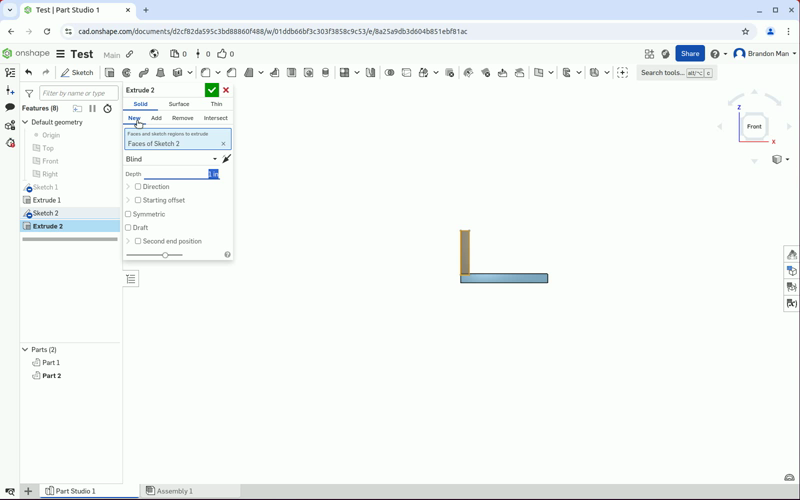
text(8.906)
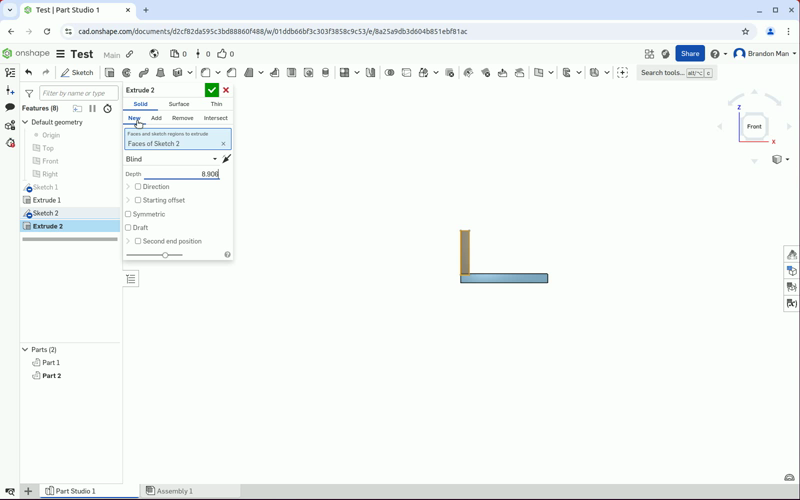
key(enter)
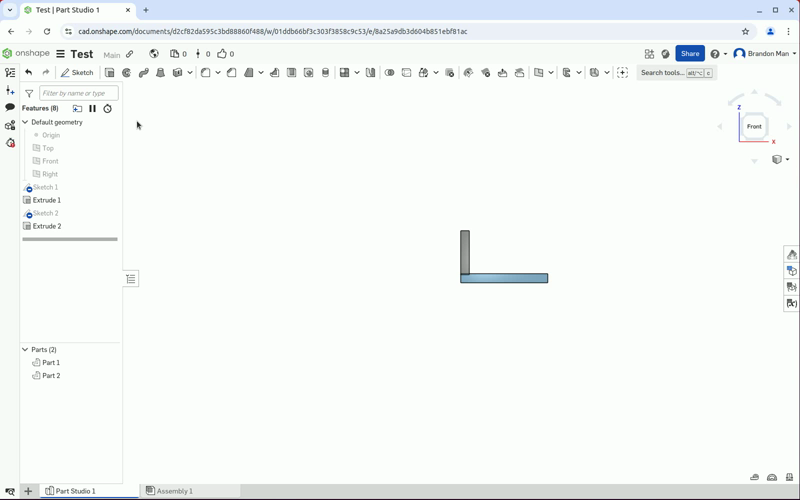
key(shift+h)
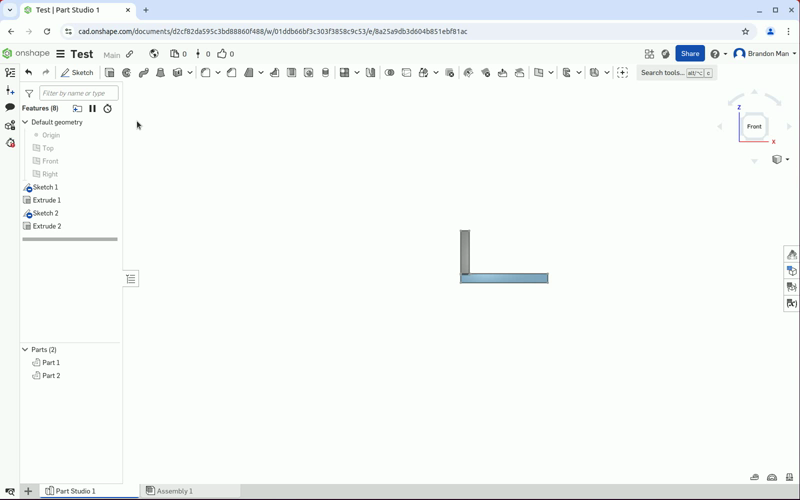
key(shift+h)
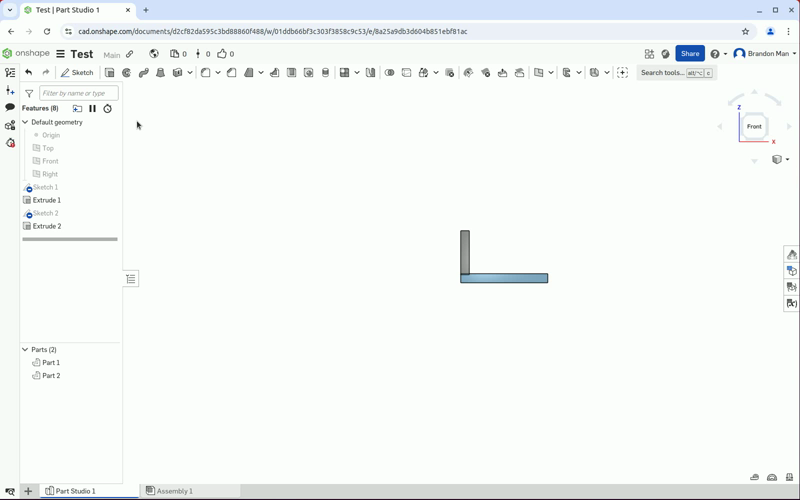
mouse_move(73, 189)
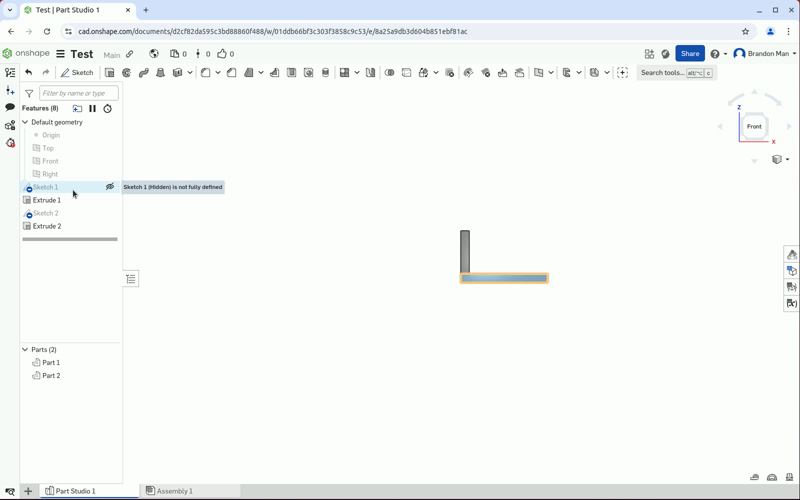
click(73, 189)
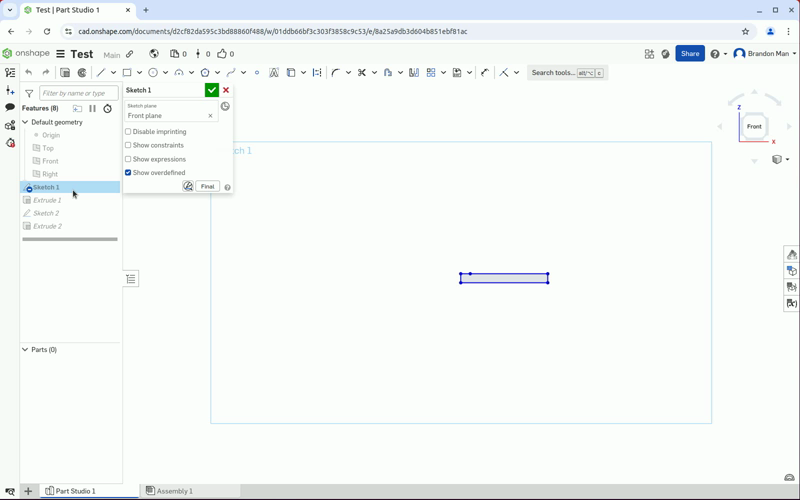
mouse_move(229, 92)
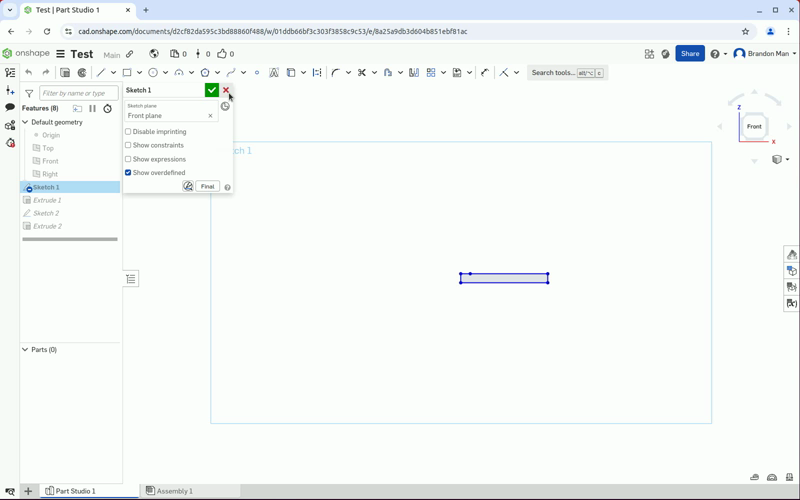
click(229, 92)
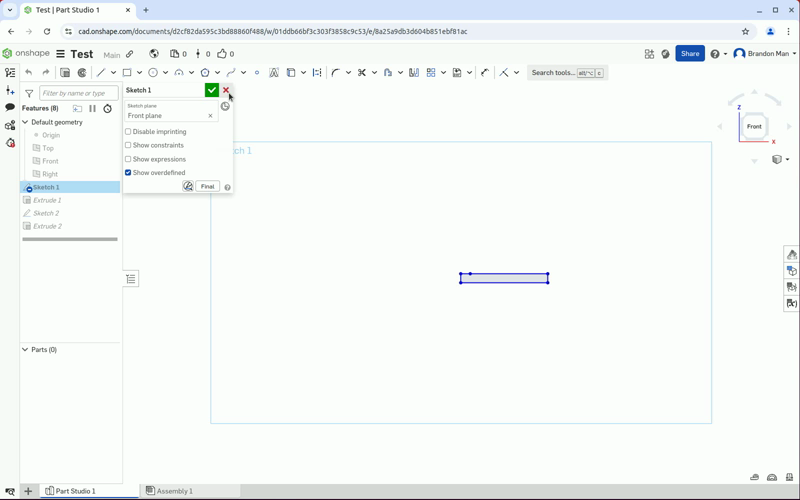
key(shift+s)
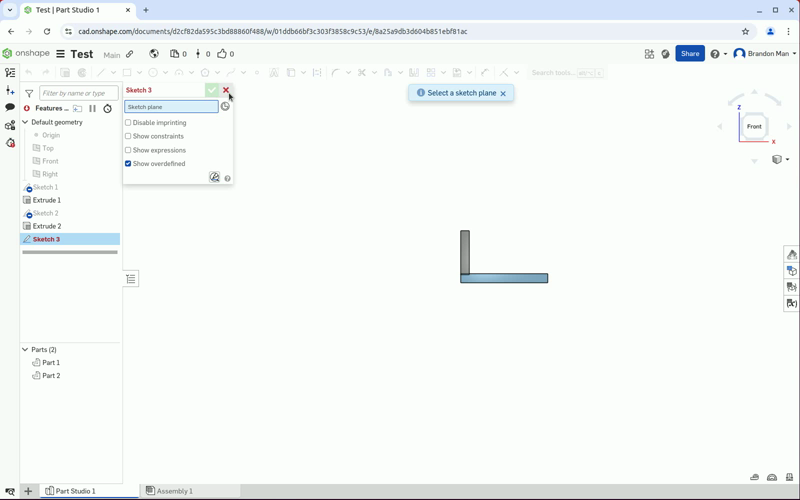
mouse_move(73, 163)
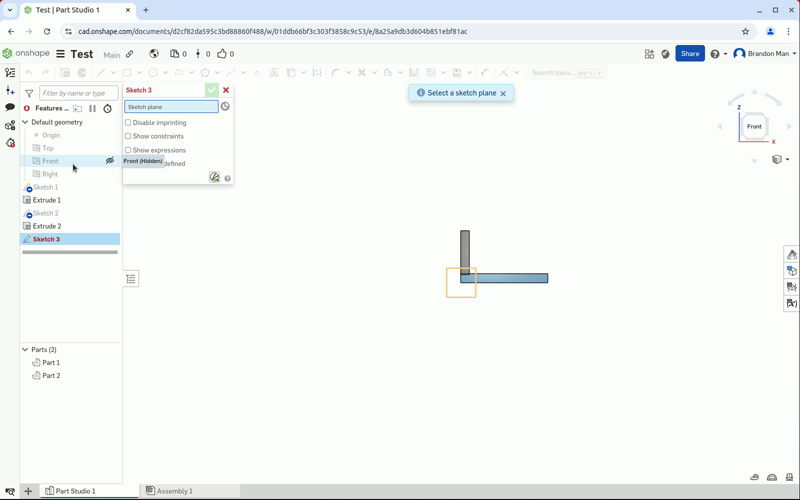
click(73, 163)
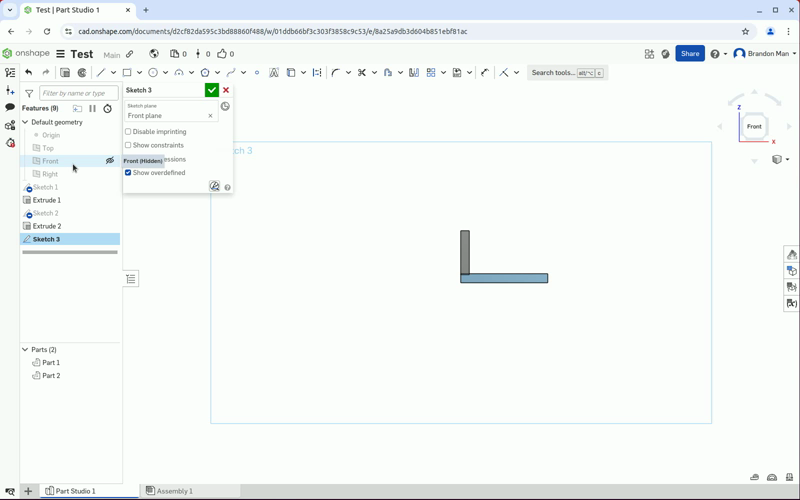
mouse_move(73, 352)
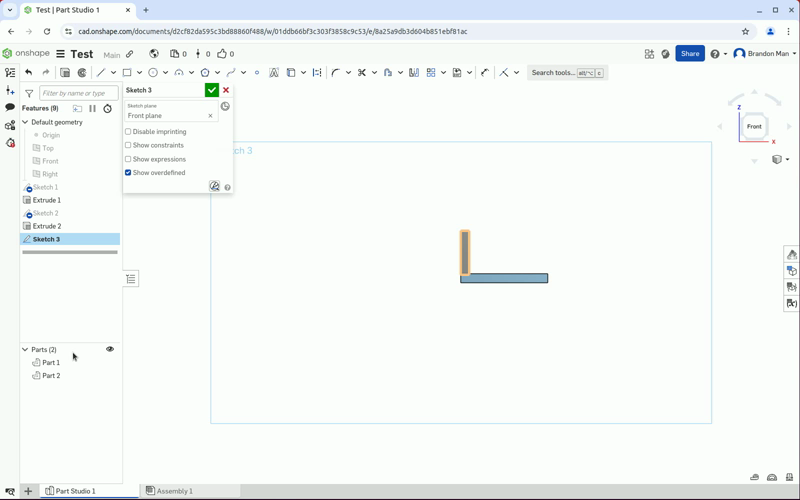
key(y)
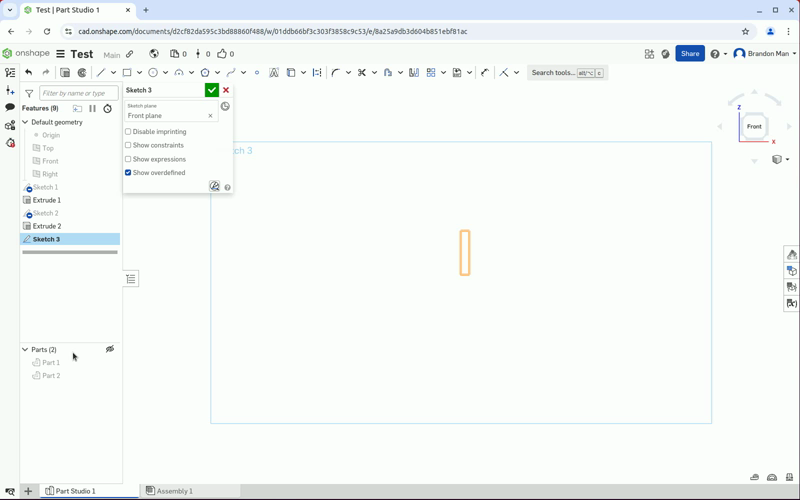
key(l)
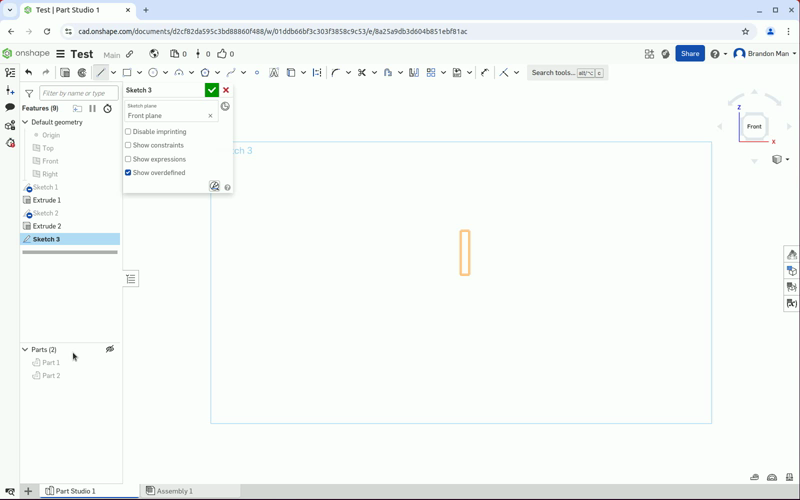
key_down(shift)
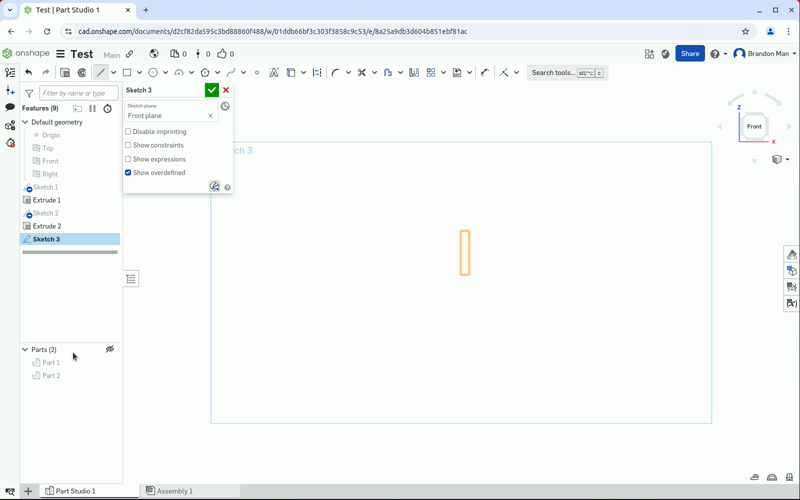
mouse_move(460, 178)
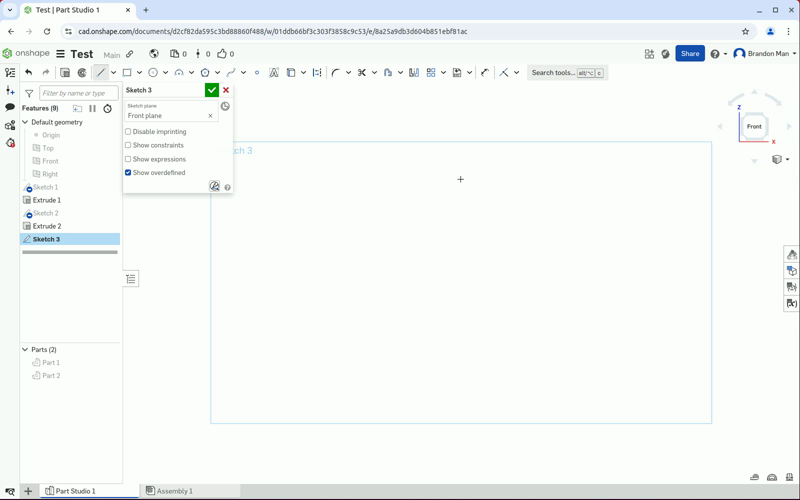
click(460, 178)
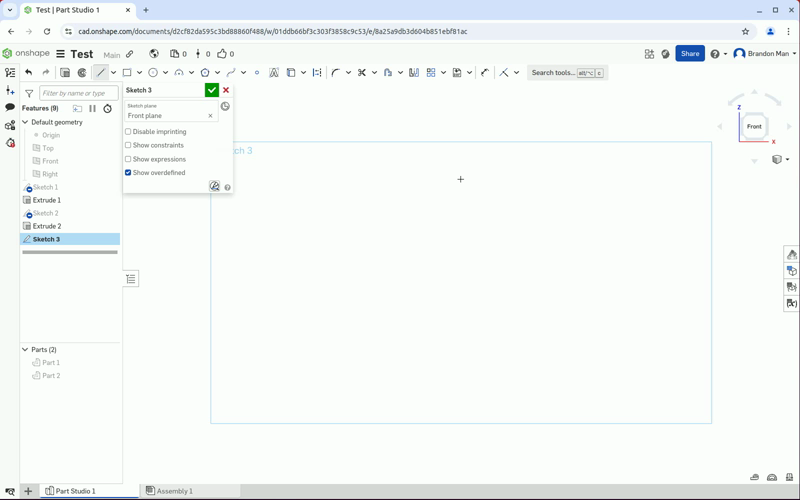
key_up(shift)
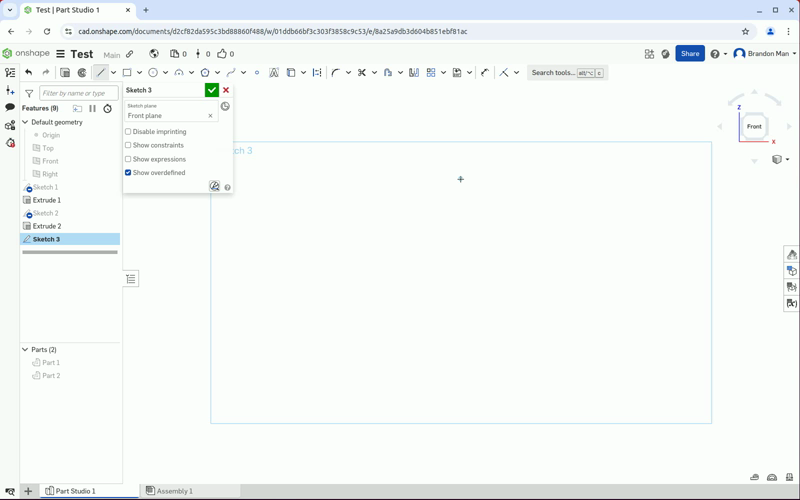
key_down(shift)
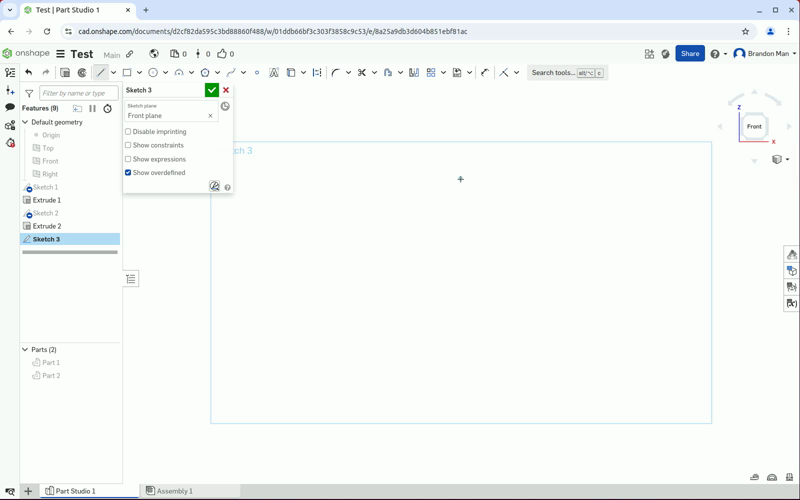
mouse_move(490, 178)
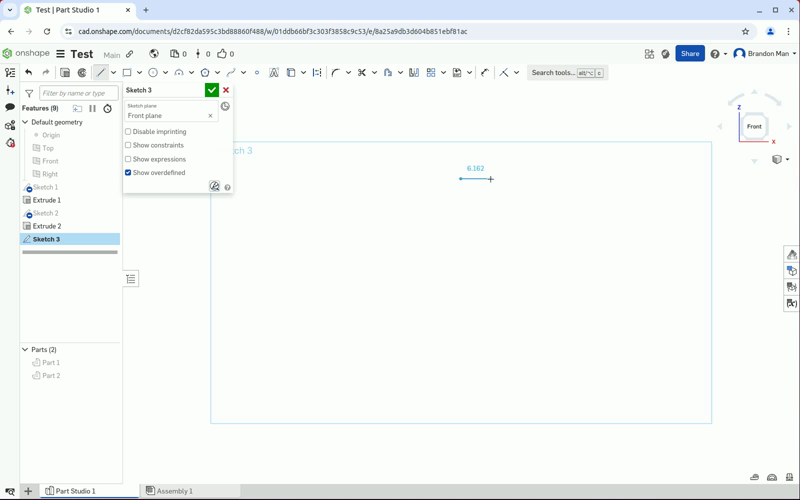
mouse_move(470, 178)
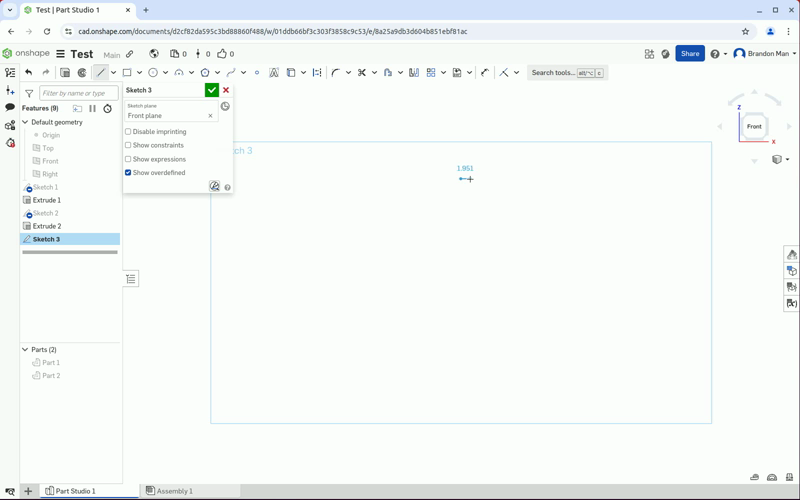
click(470, 178)
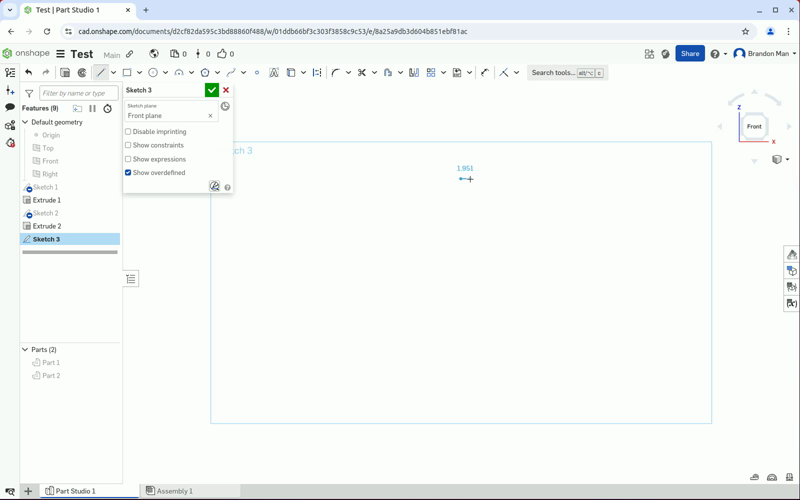
key_up(shift)
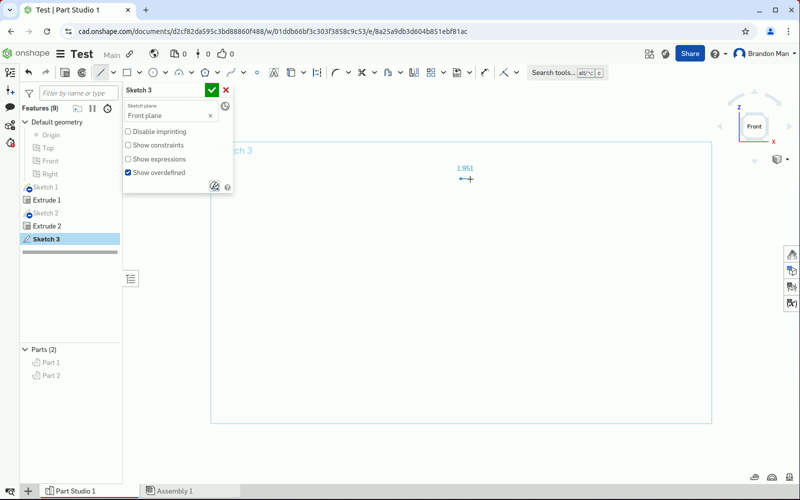
key_down(shift)
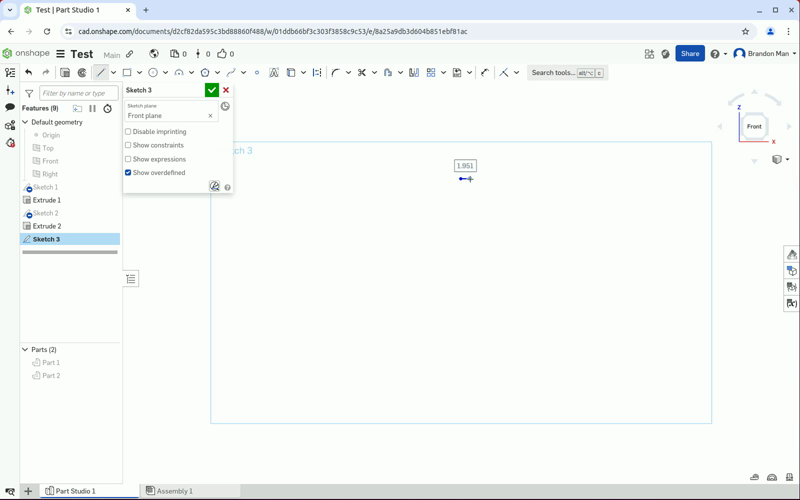
mouse_move(547, 178)
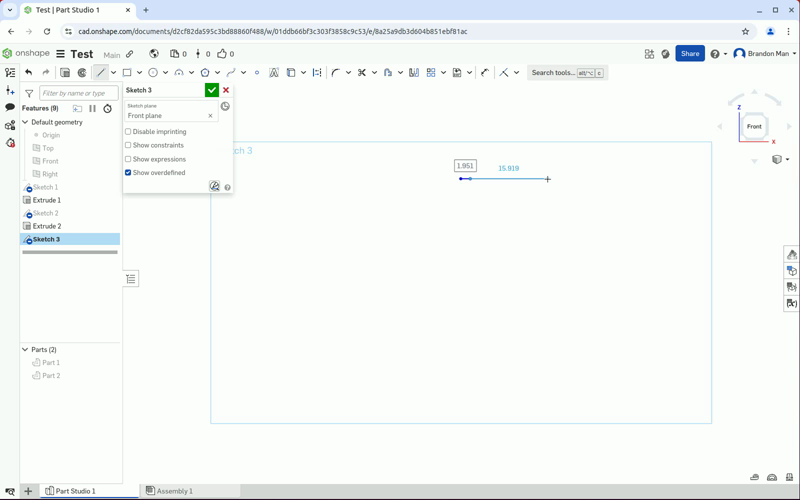
click(547, 178)
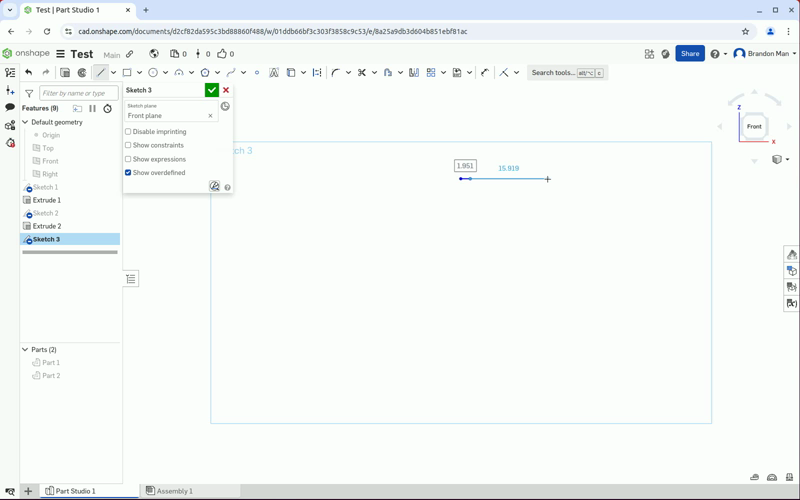
key_up(shift)
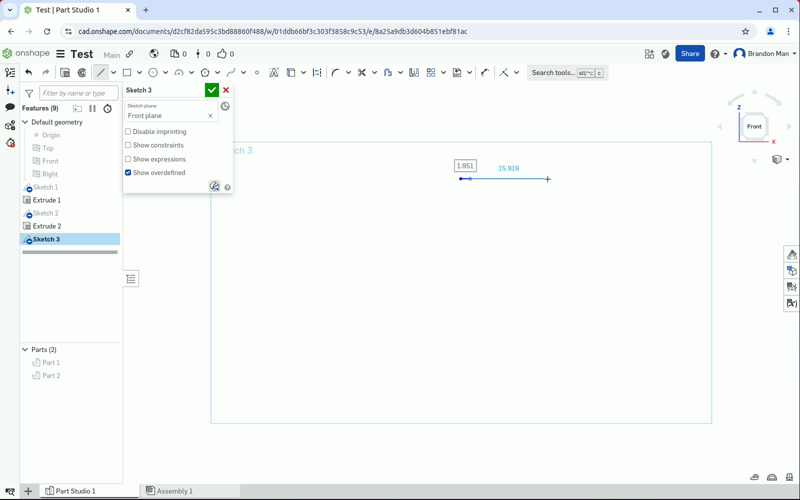
key_down(shift)
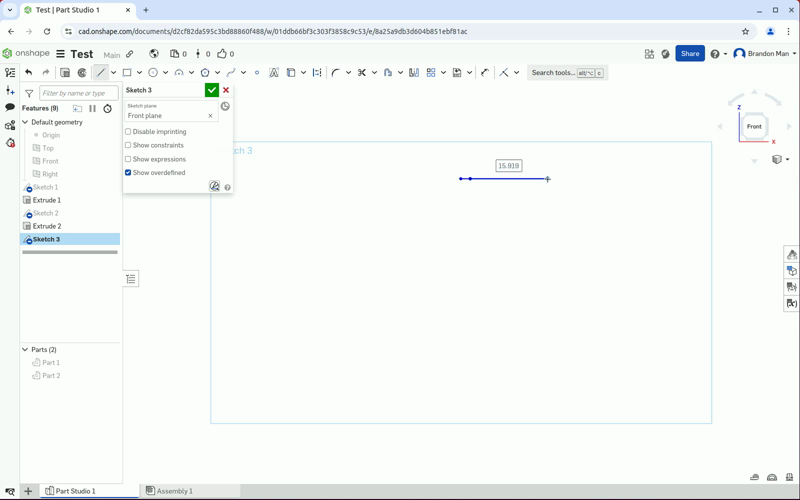
mouse_move(577, 178)
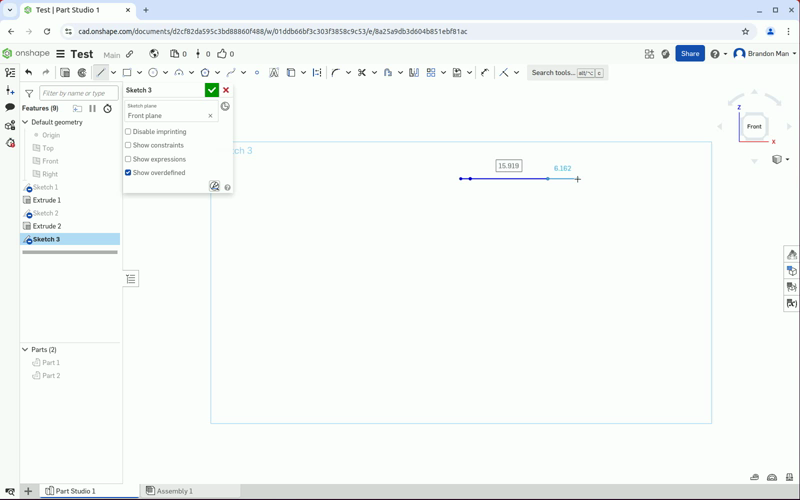
mouse_move(547, 169)
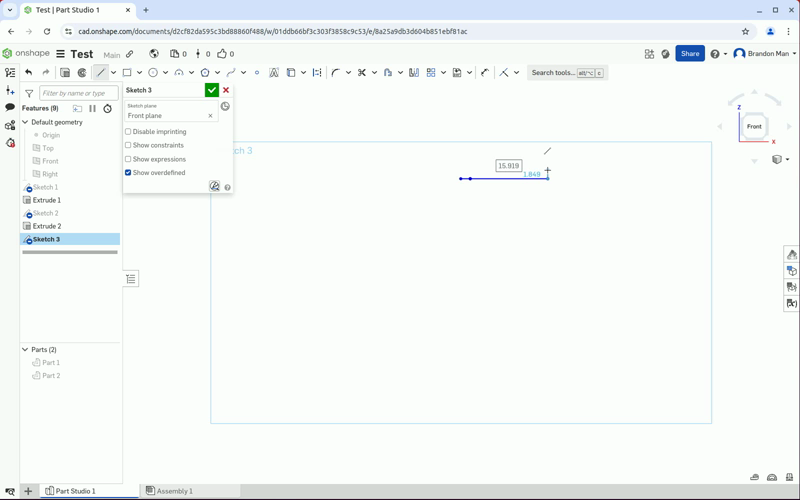
click(547, 169)
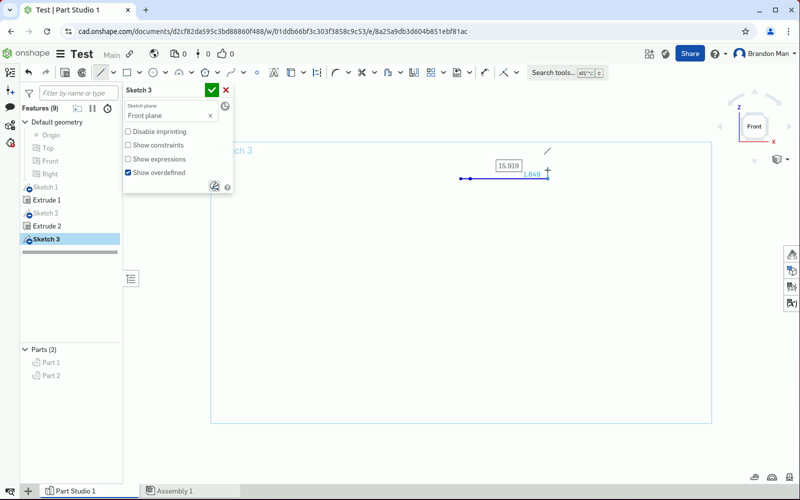
key_up(shift)
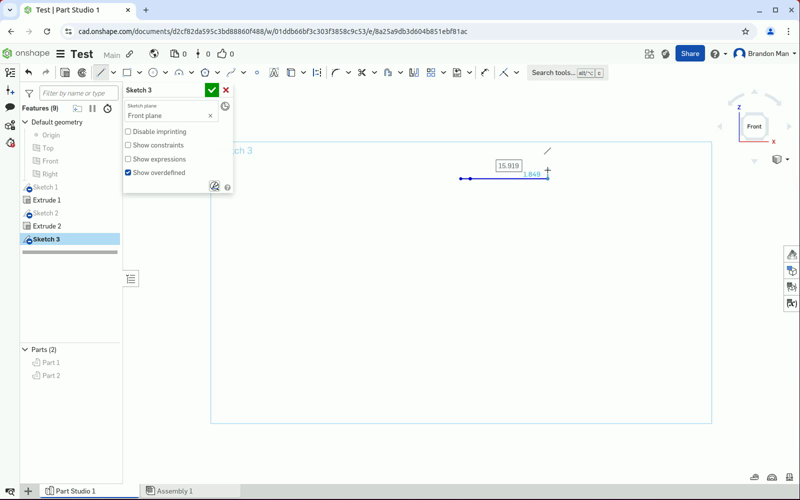
key_down(shift)
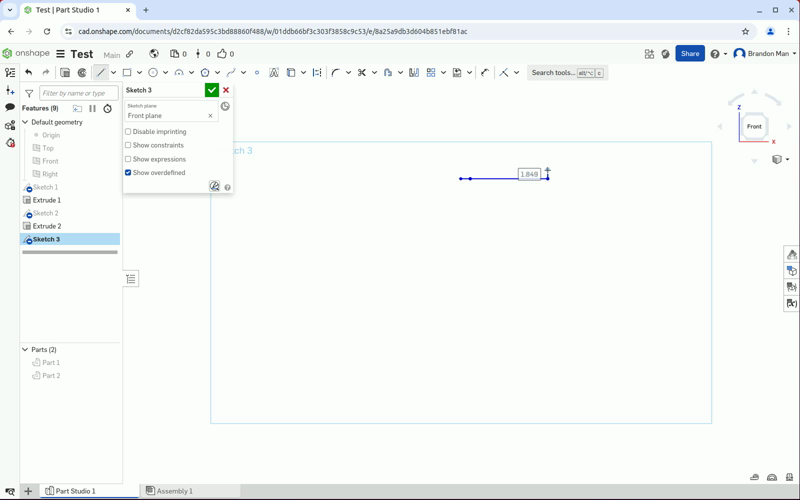
mouse_move(460, 169)
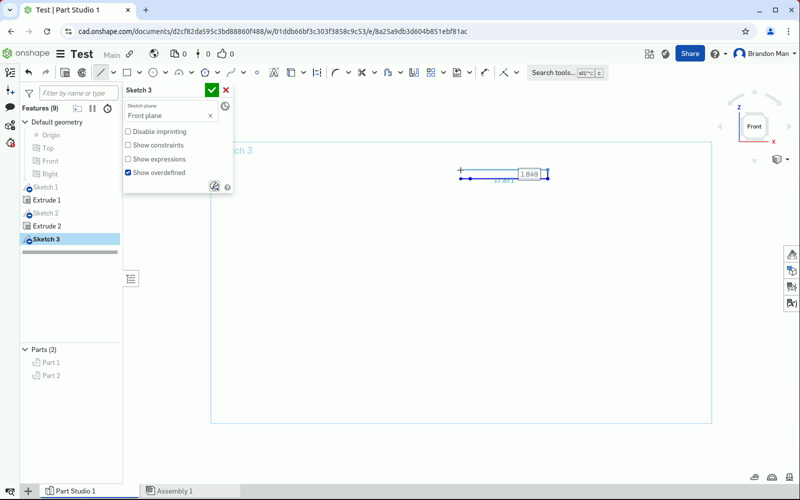
click(460, 169)
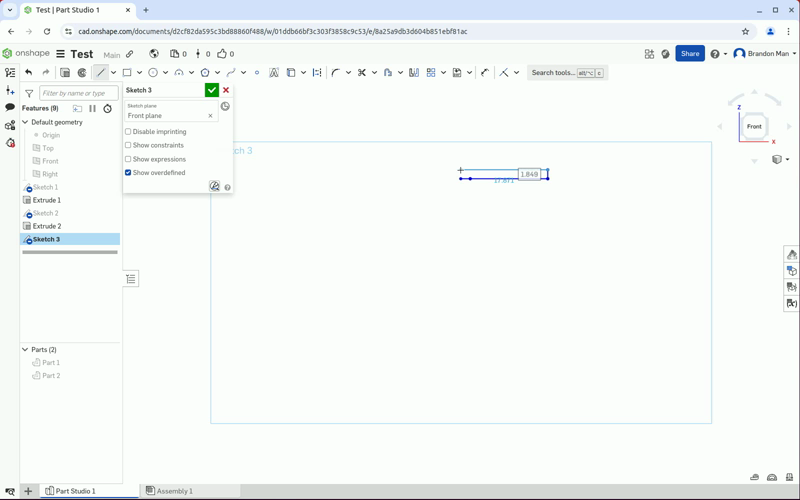
key_up(shift)
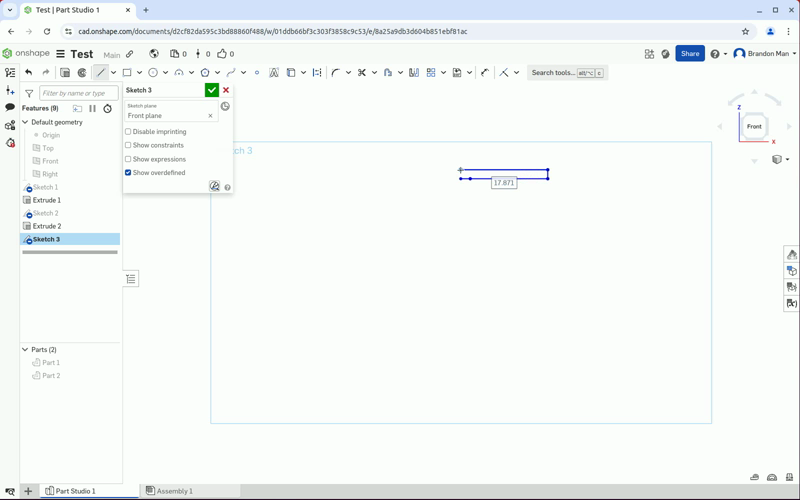
mouse_move(490, 169)
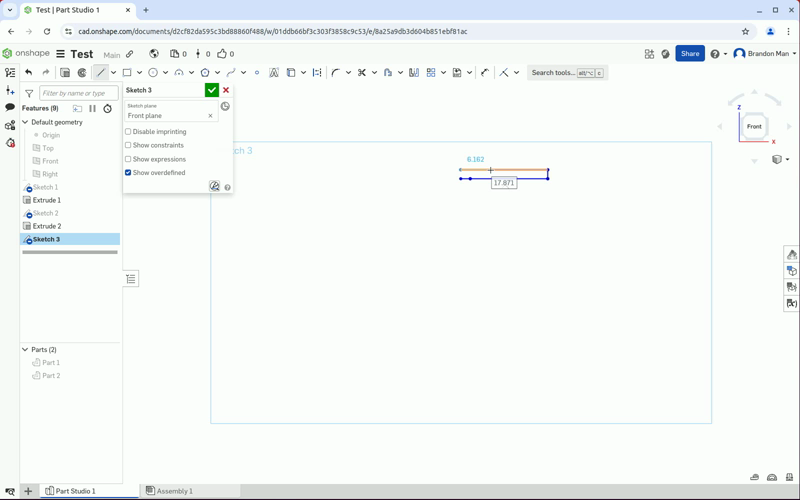
key_down(shift)
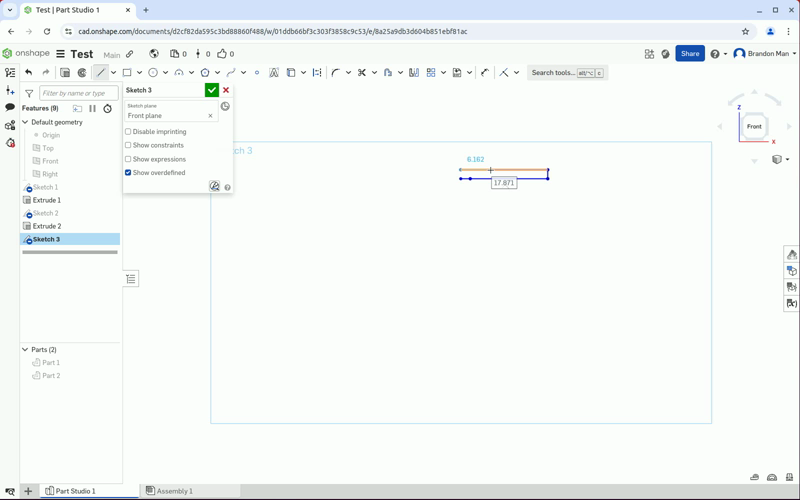
mouse_move(460, 178)
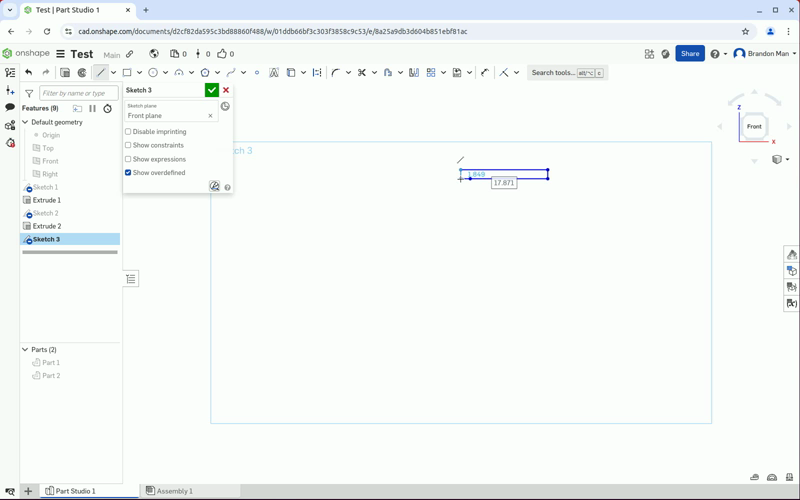
key_up(shift)
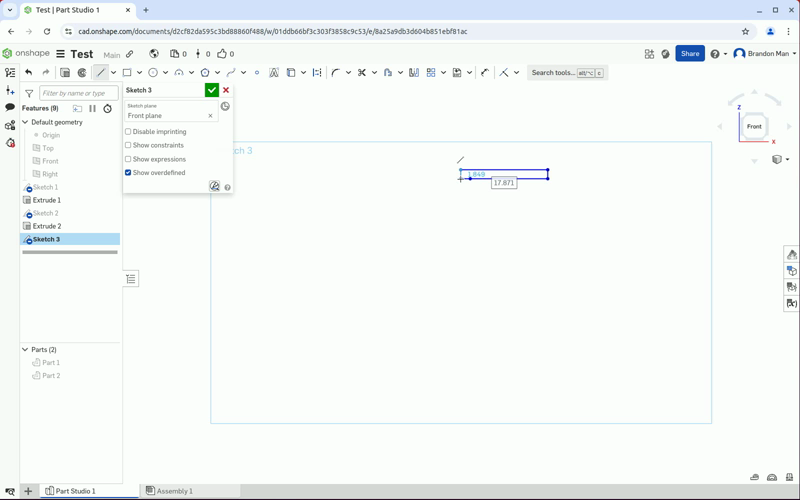
click(460, 178)
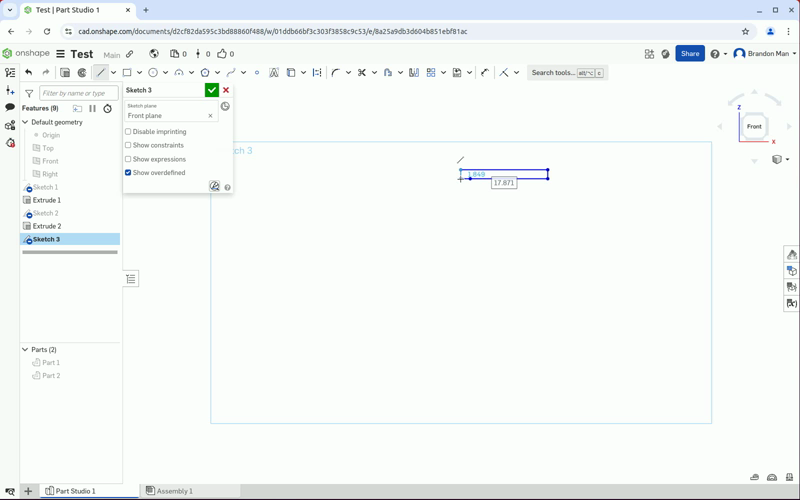
key(esc)
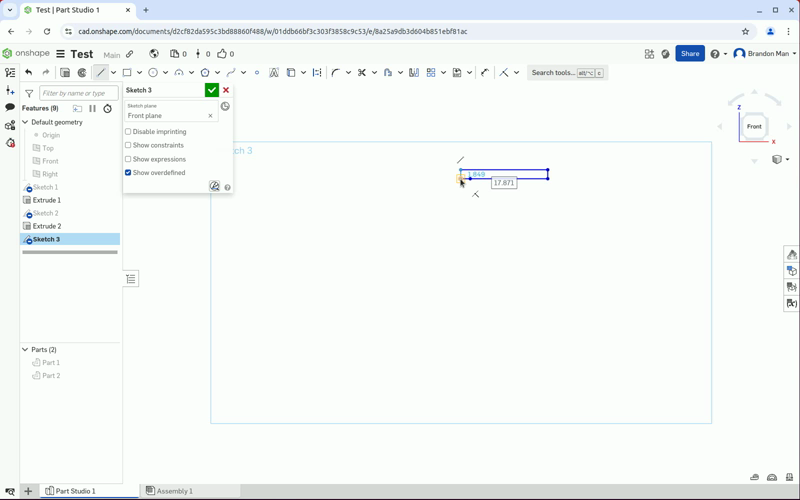
mouse_move(527, 172)
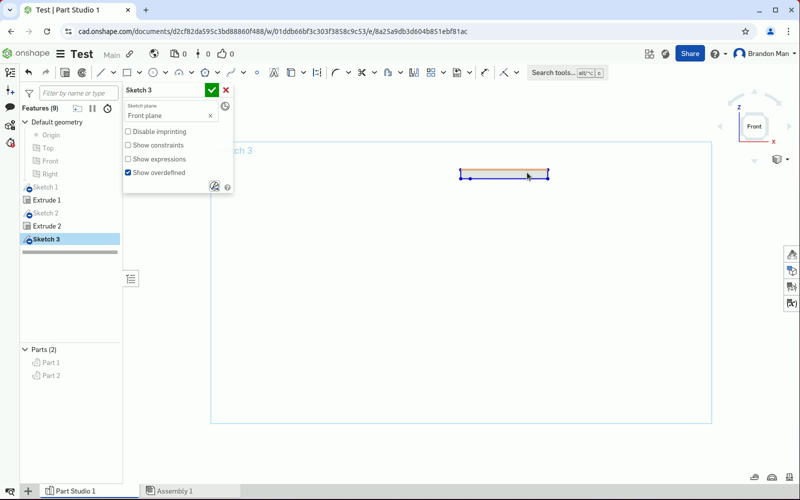
scroll(6)
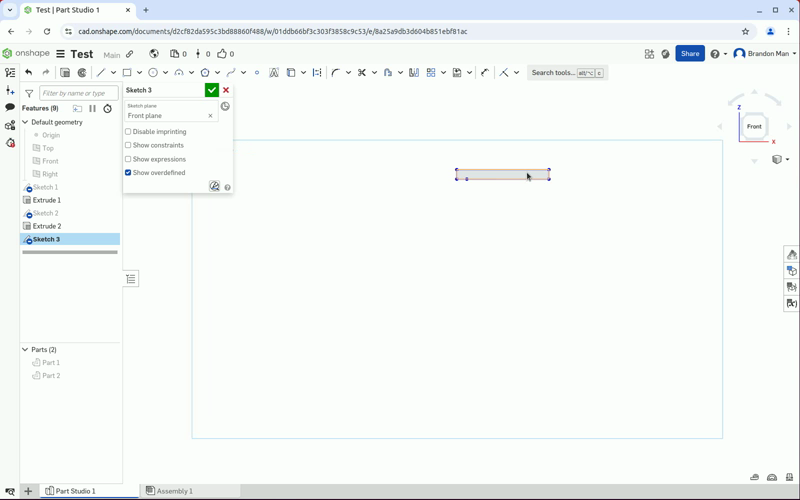
scroll(6)
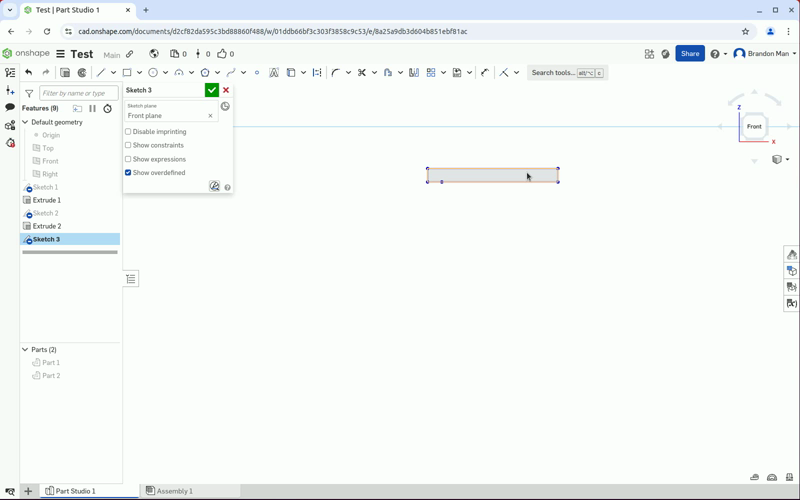
scroll(6)
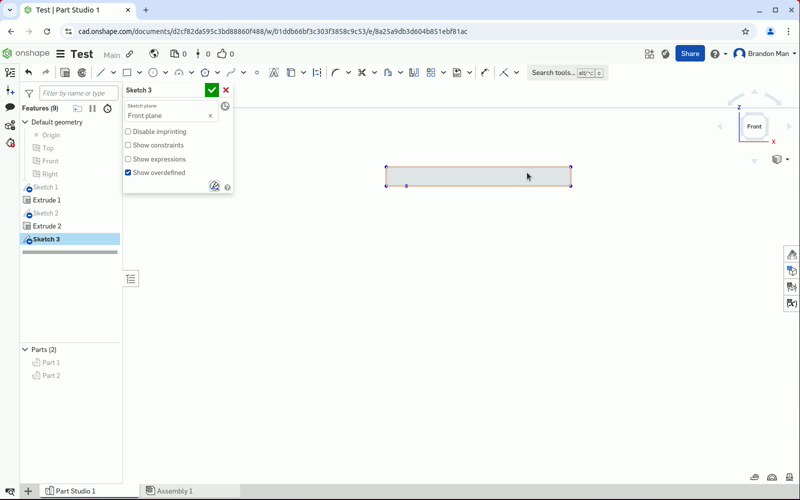
scroll(6)
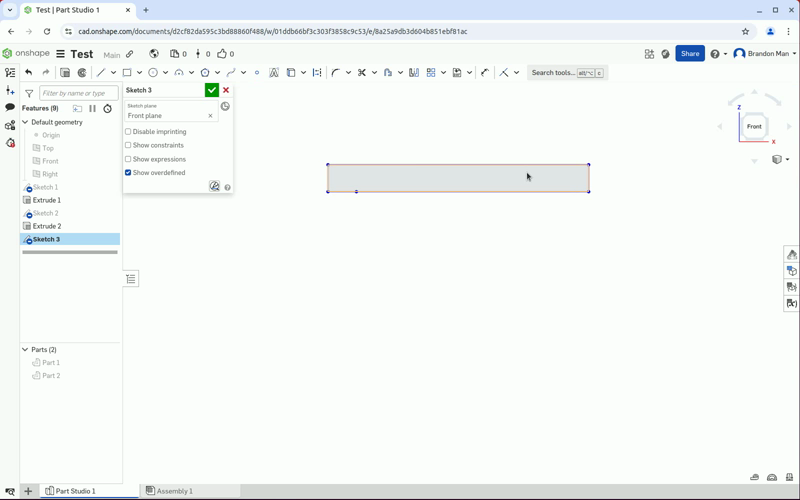
scroll(6)
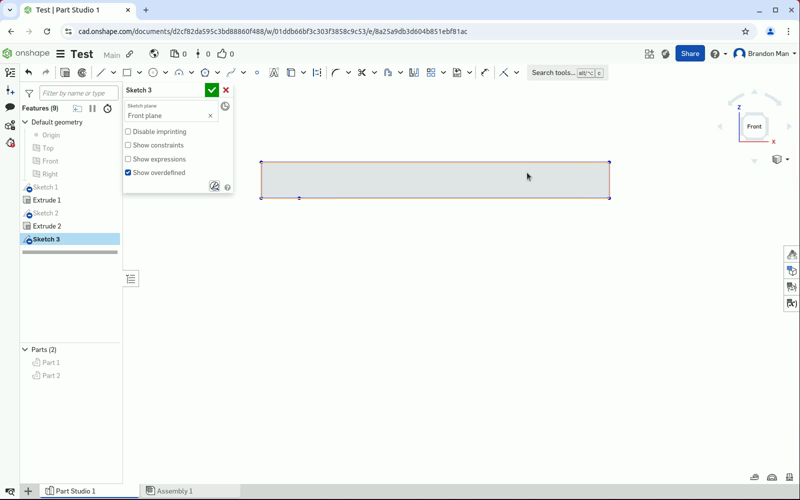
scroll(6)
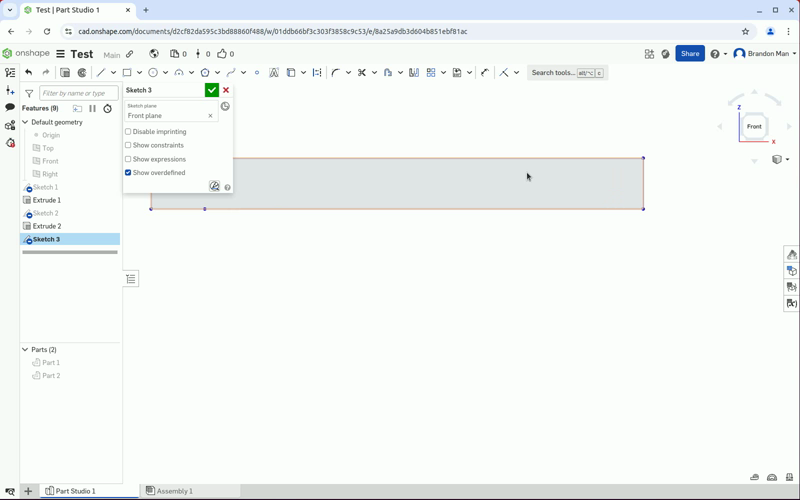
scroll(6)
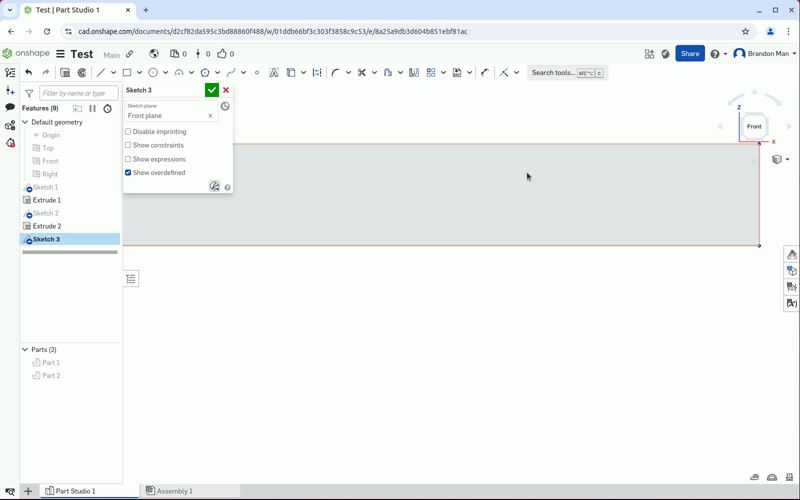
click(527, 172)
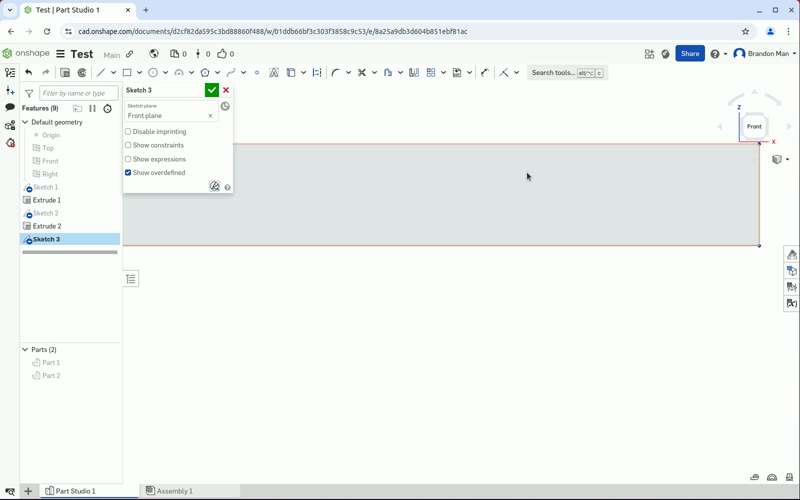
scroll(-6)
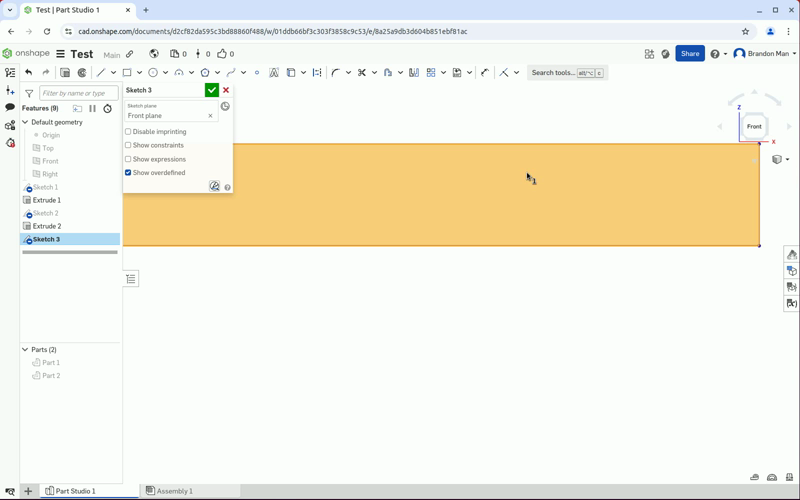
scroll(-6)
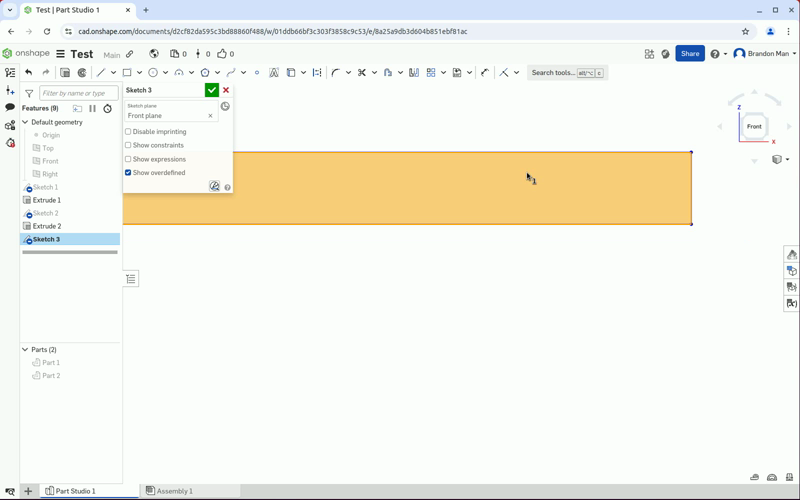
scroll(-6)
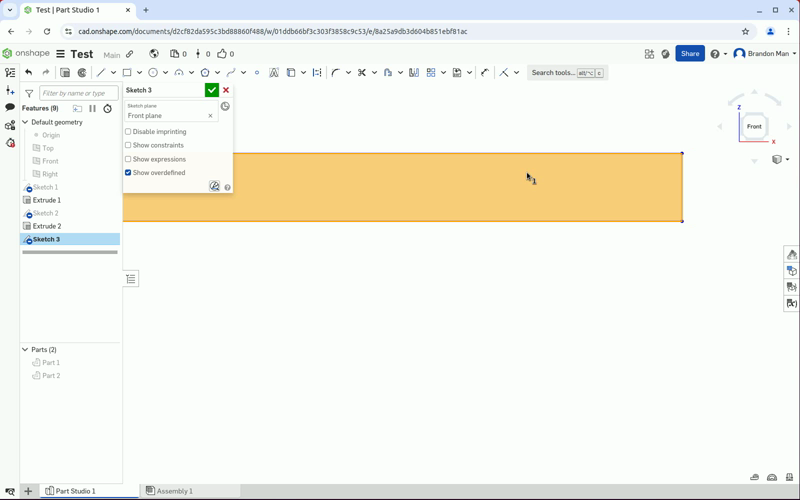
scroll(-6)
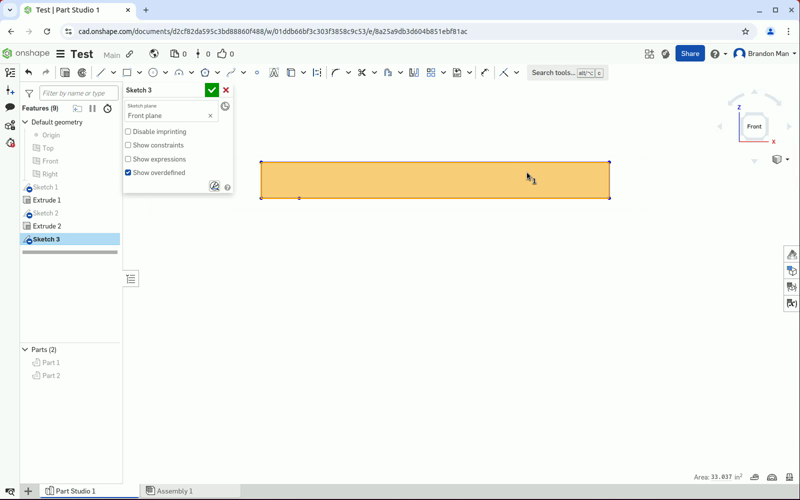
scroll(-6)
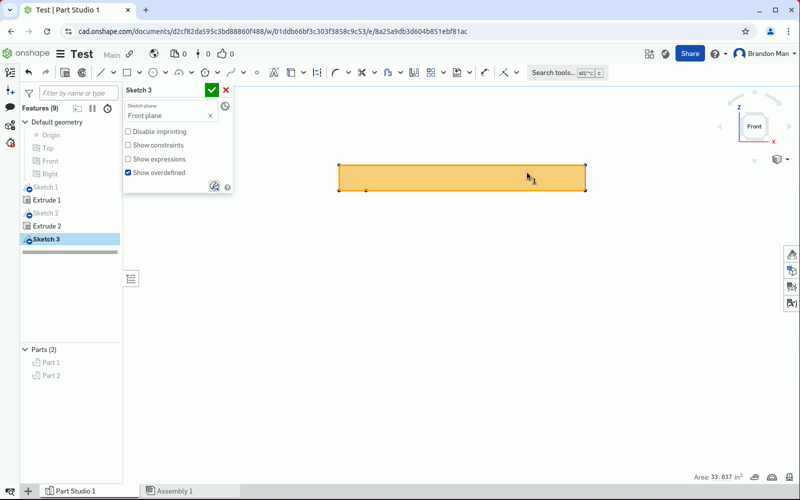
scroll(-6)
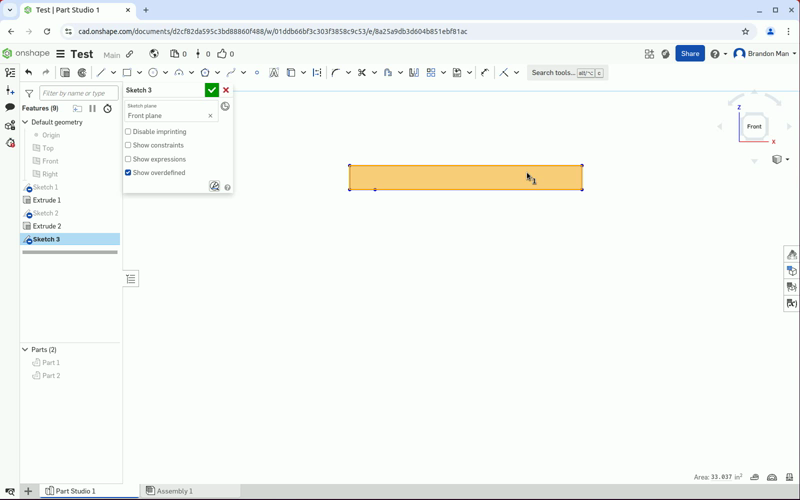
scroll(-6)
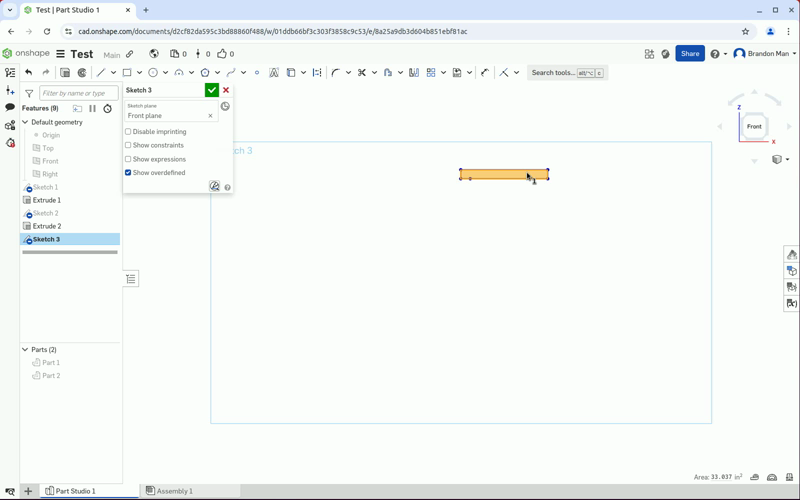
mouse_move(73, 352)
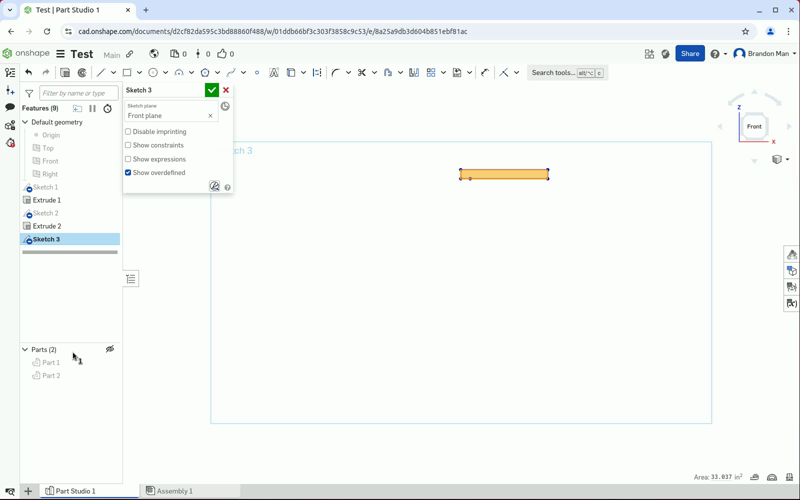
key(shift+y)
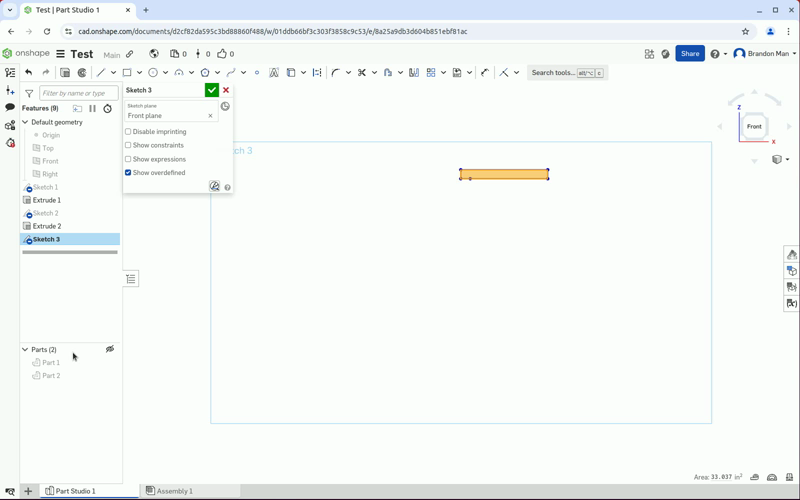
key(shift+e)
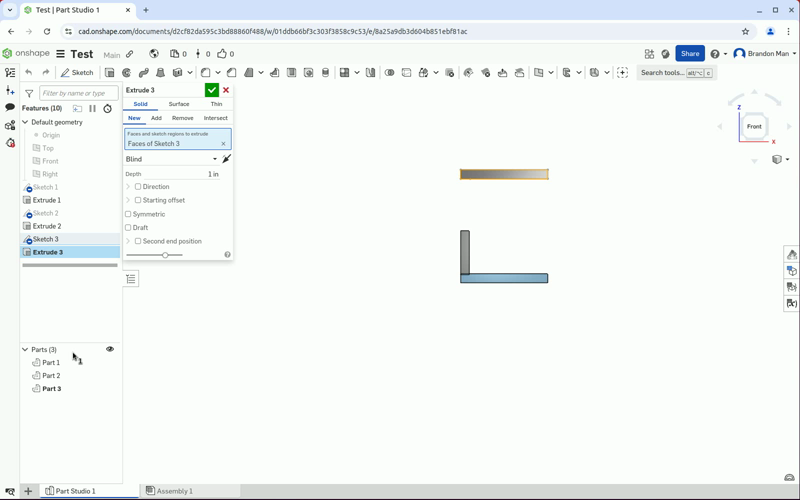
mouse_move(143, 106)
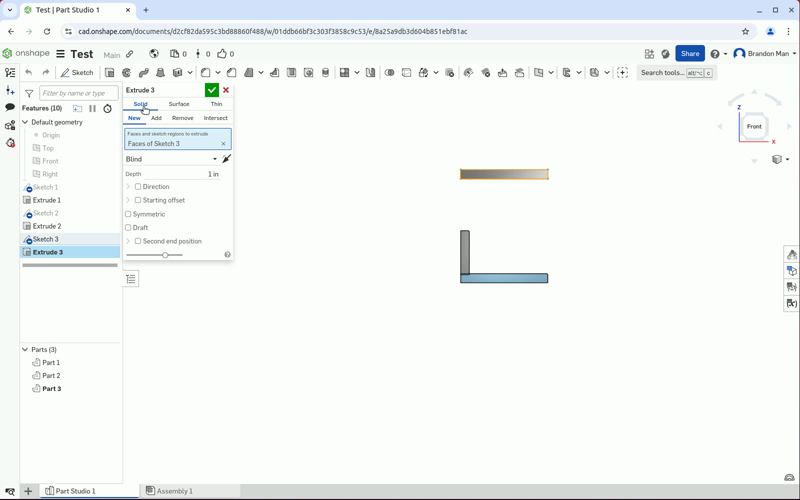
click(143, 106)
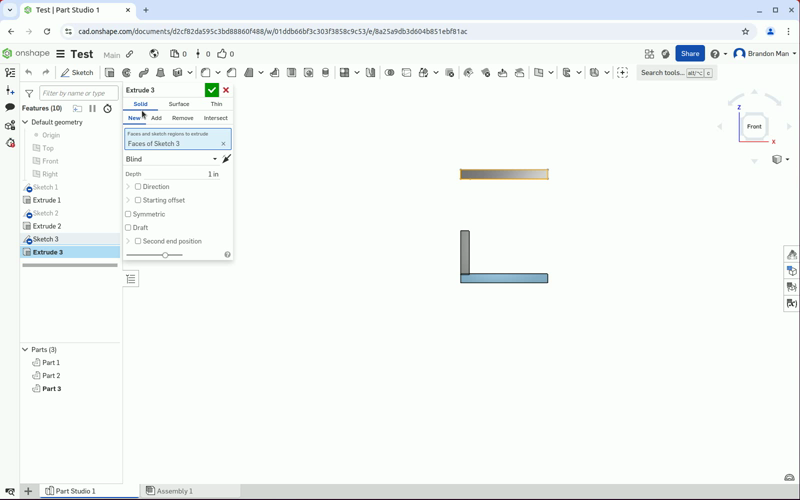
mouse_move(137, 120)
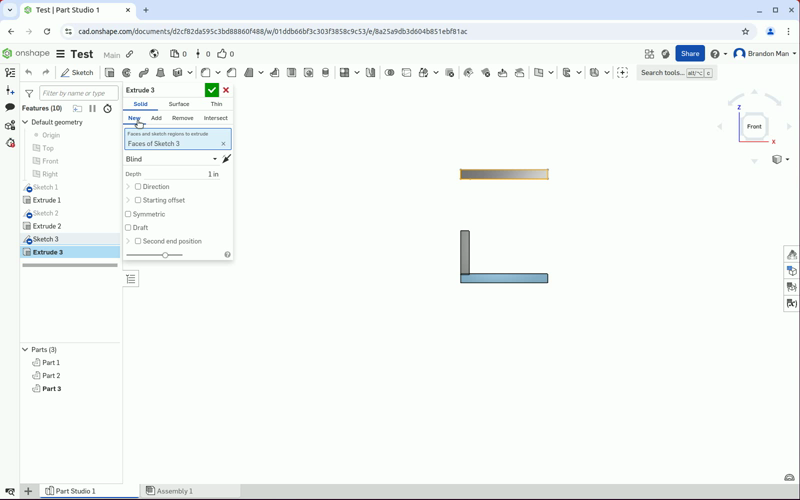
click(137, 120)
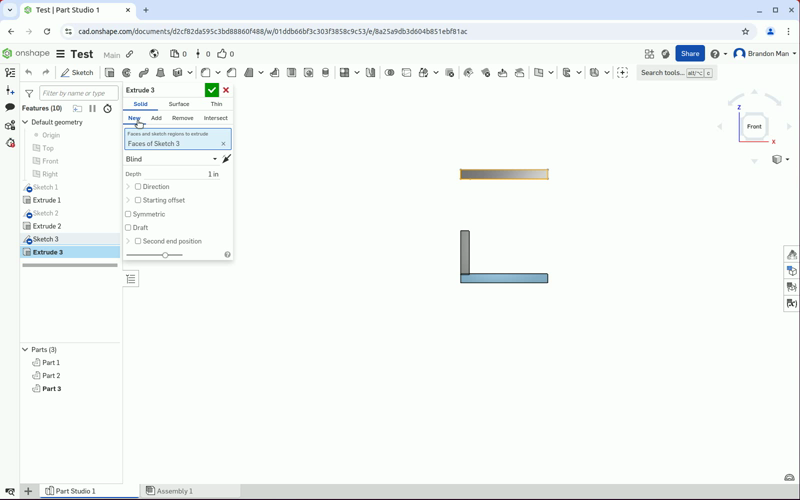
key(tab, 4)
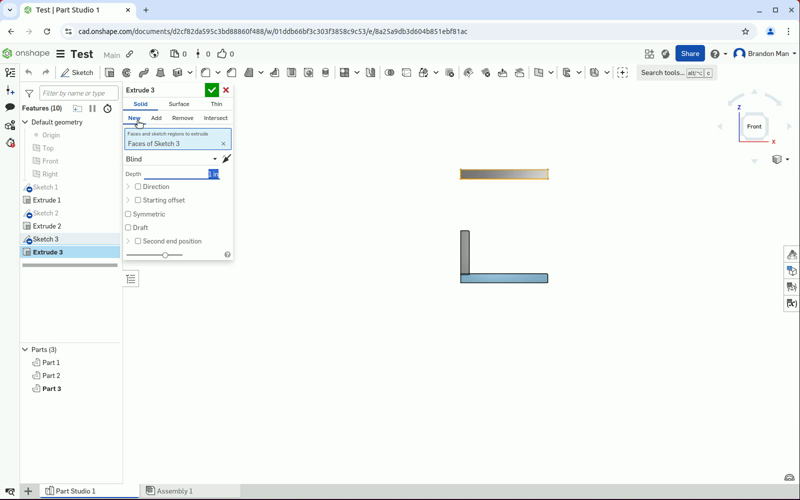
text(0.722)
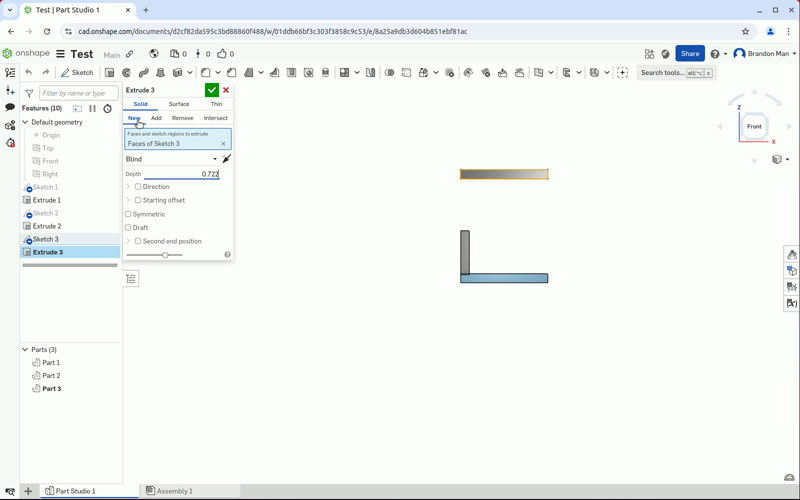
key(enter)
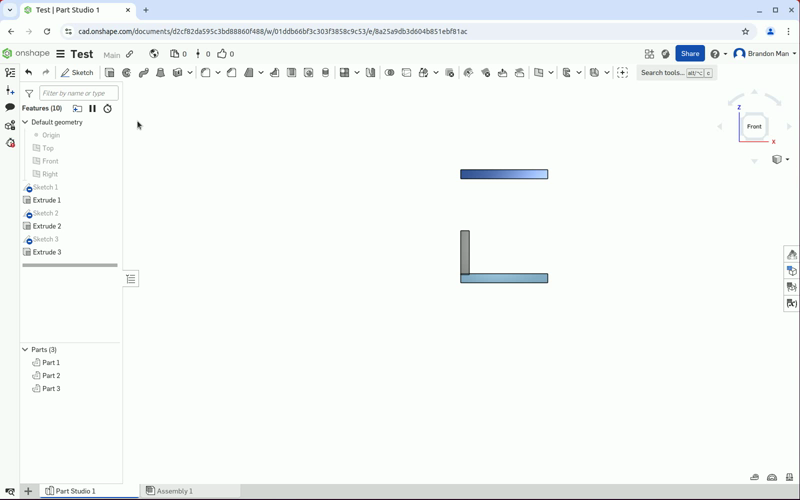
key(shift+h)
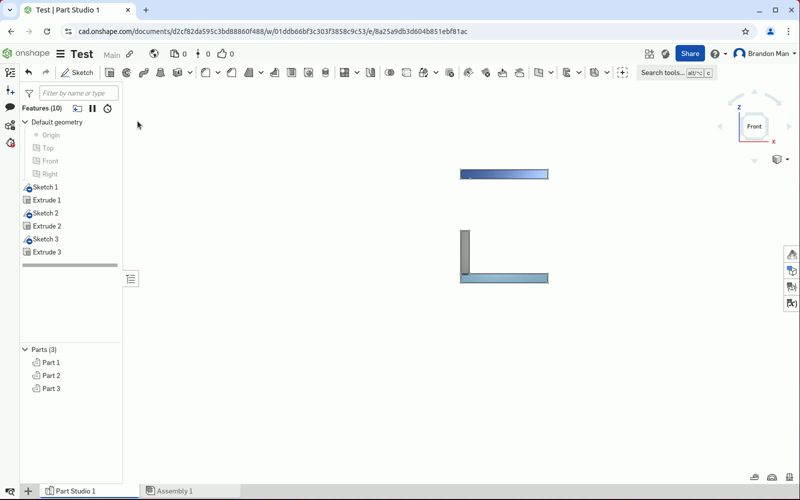
key(shift+h)
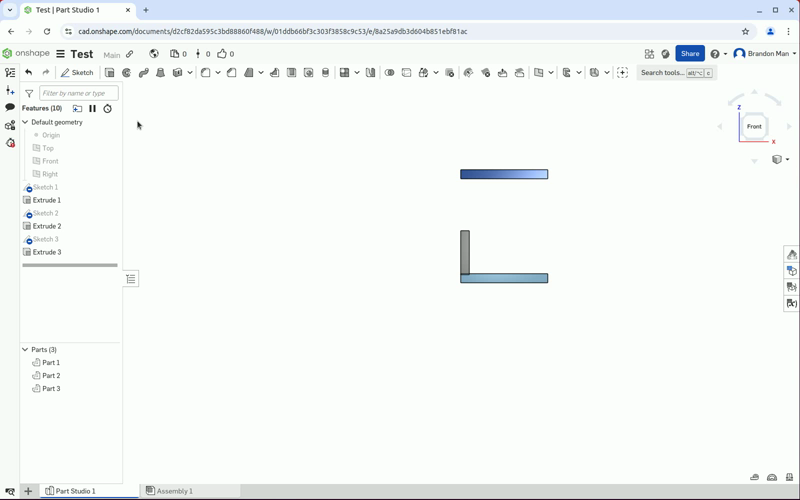
mouse_move(73, 189)
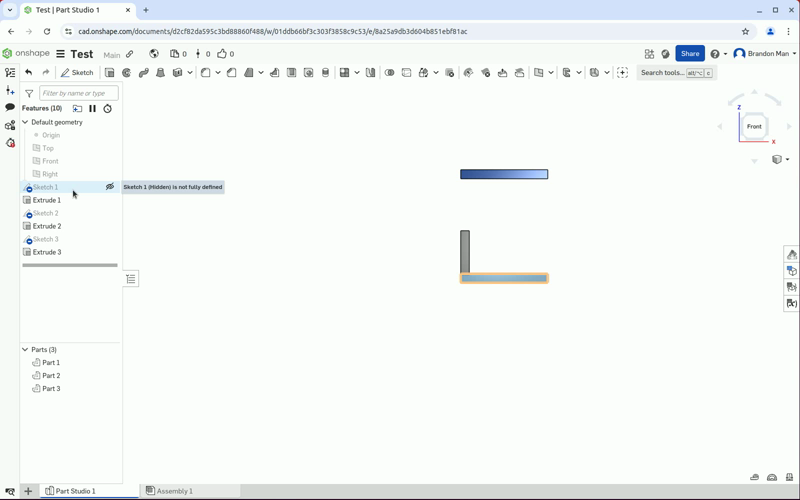
click(73, 189)
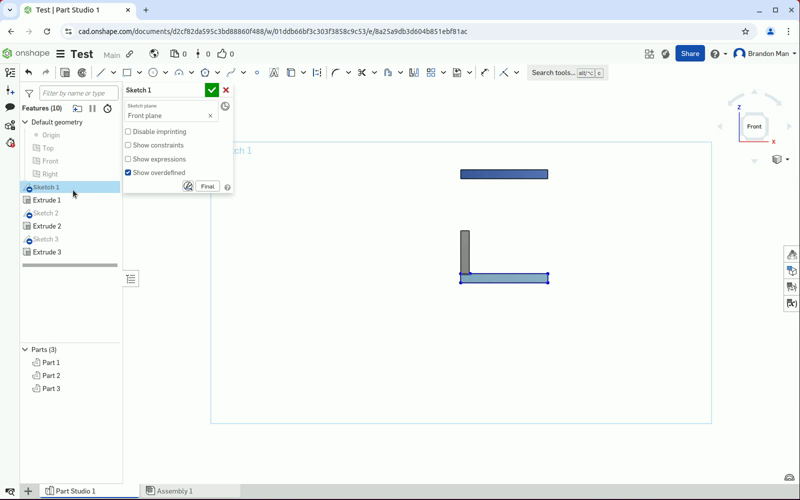
mouse_move(229, 92)
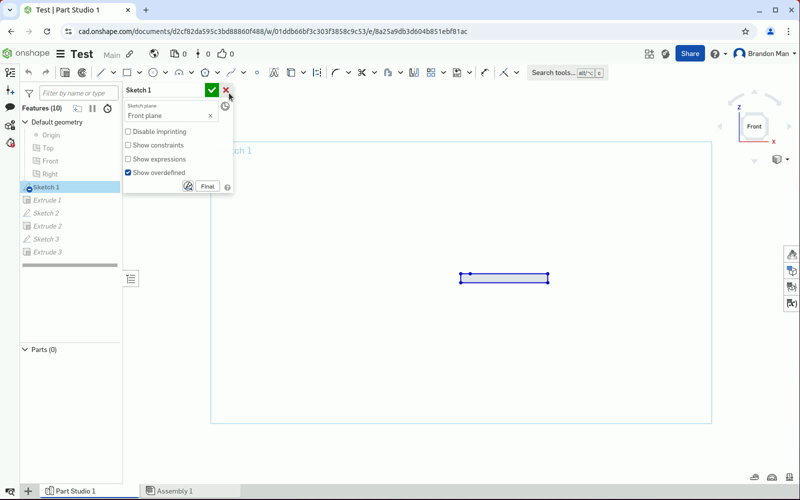
click(229, 92)
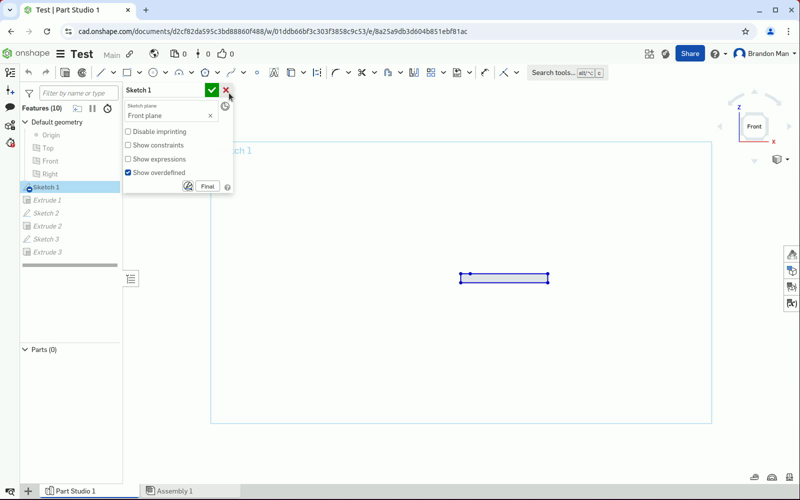
key(shift+s)
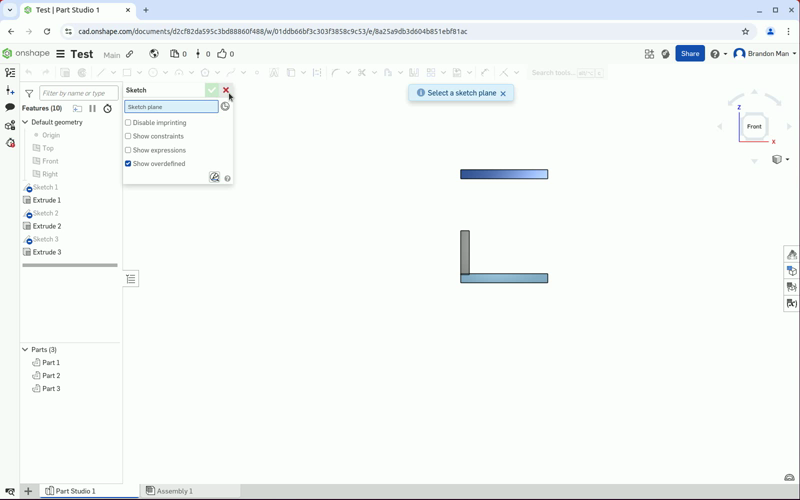
mouse_move(73, 163)
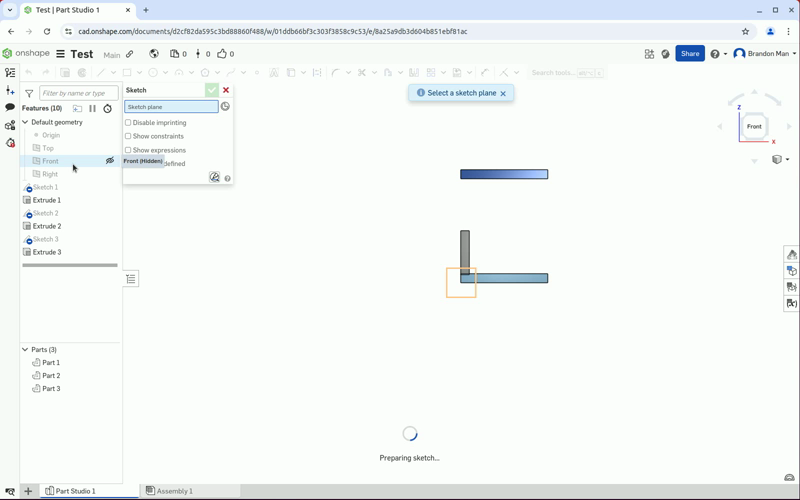
click(73, 163)
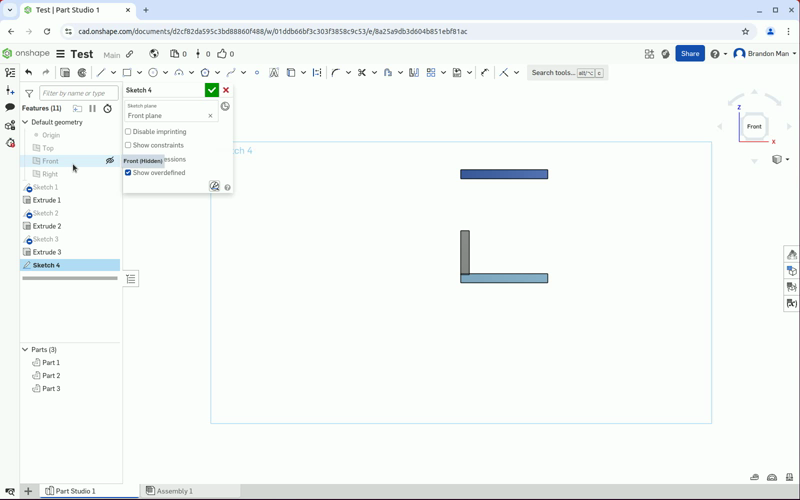
mouse_move(73, 352)
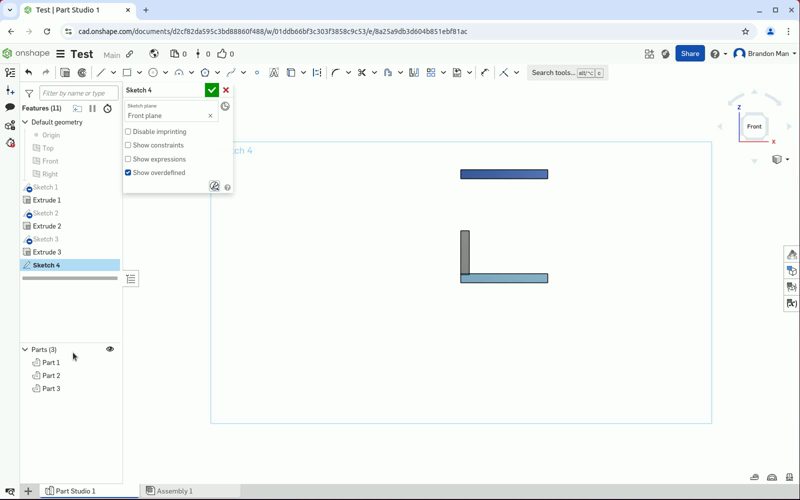
key(y)
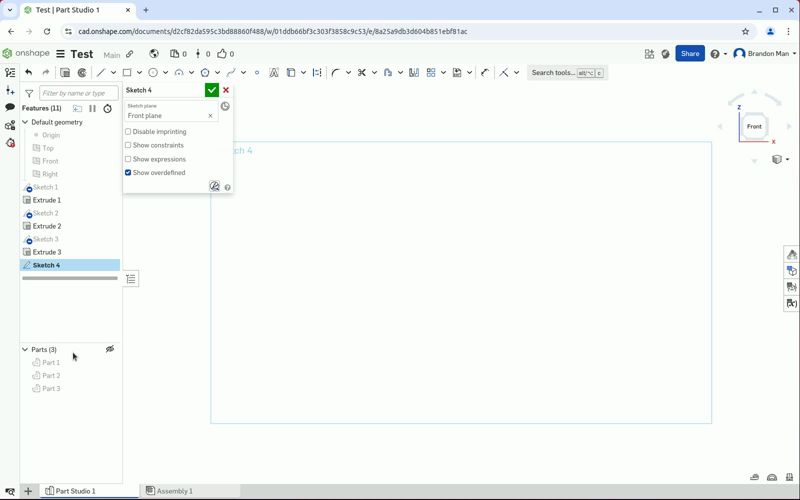
key(l)
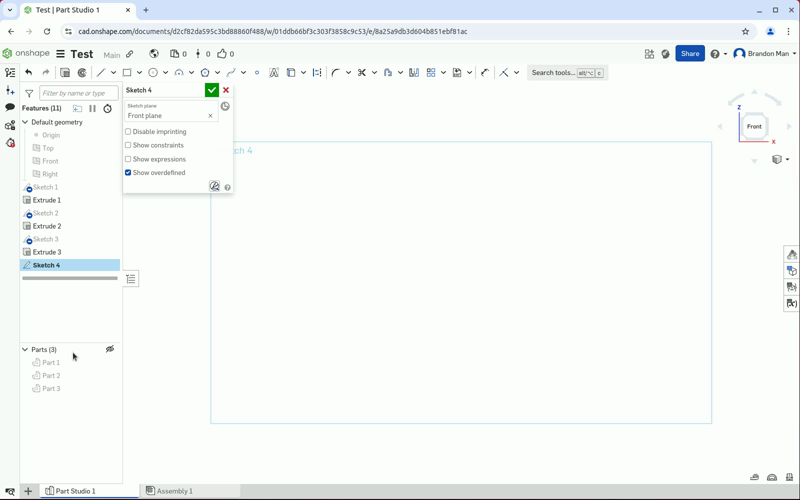
key_down(shift)
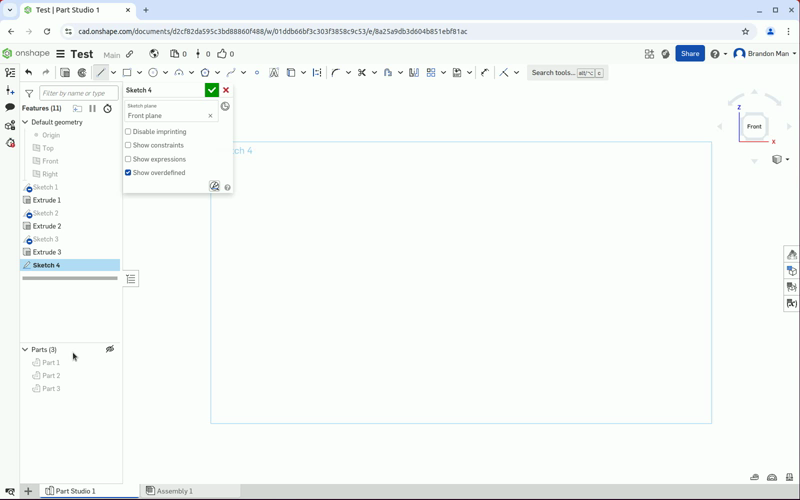
mouse_move(460, 222)
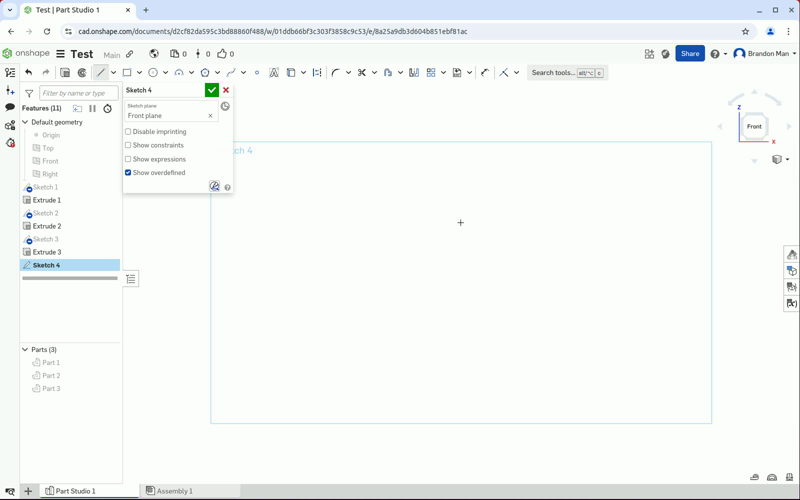
click(460, 222)
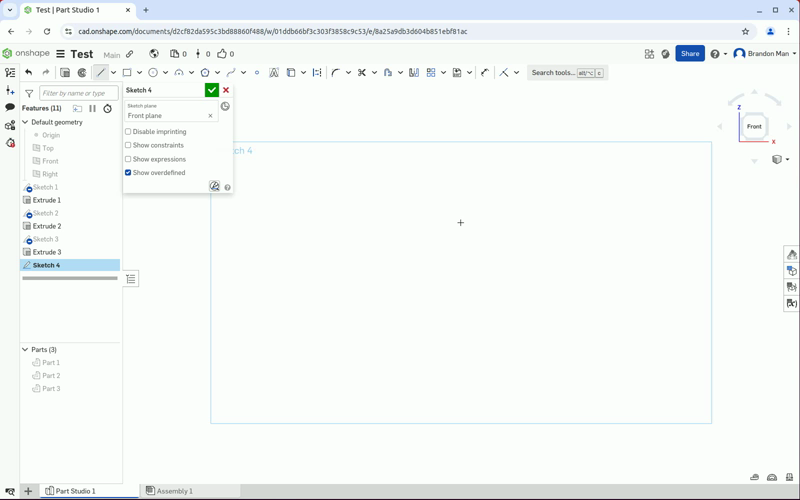
key_up(shift)
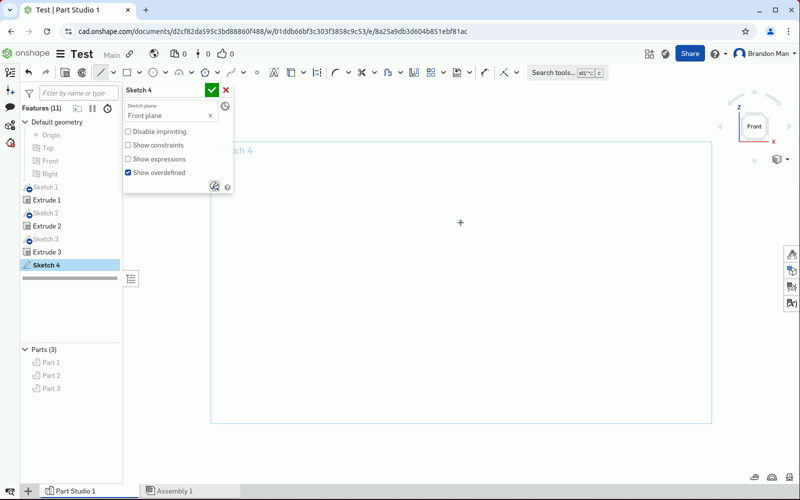
key_down(shift)
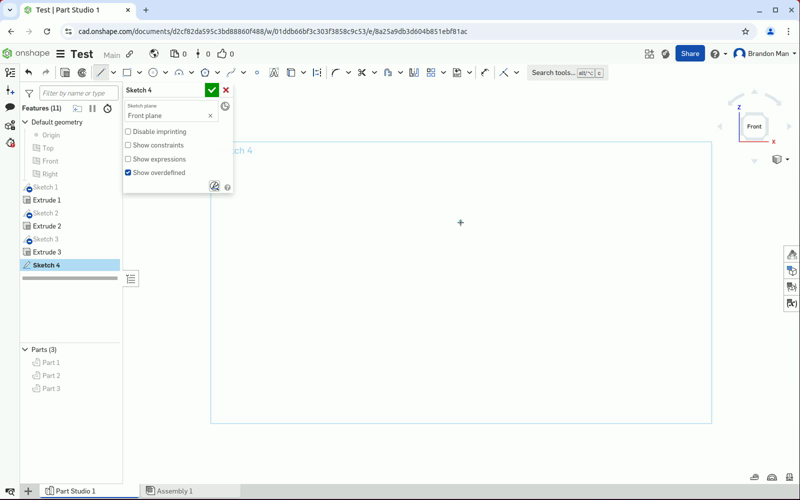
mouse_move(490, 222)
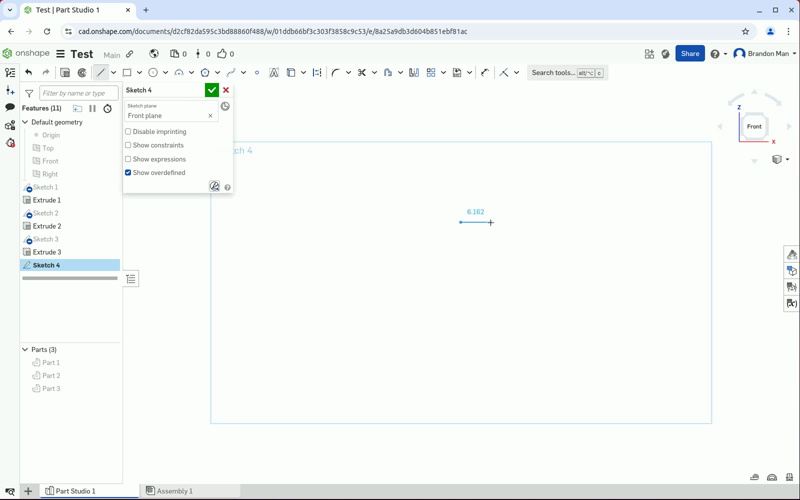
mouse_move(469, 222)
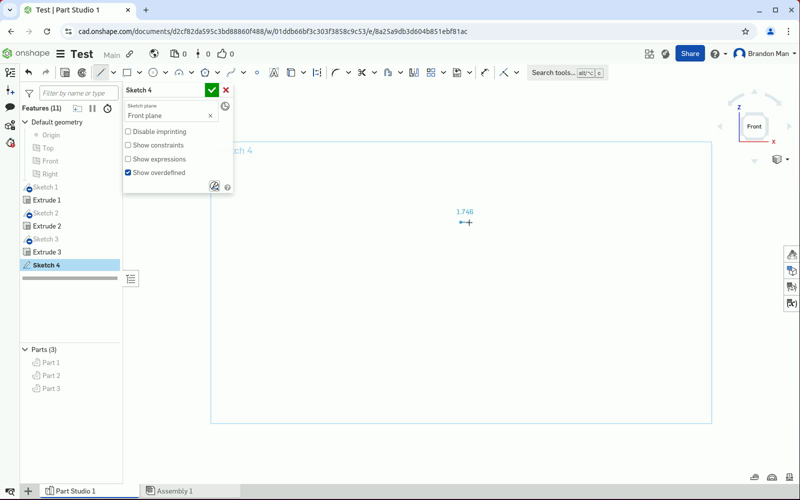
click(469, 222)
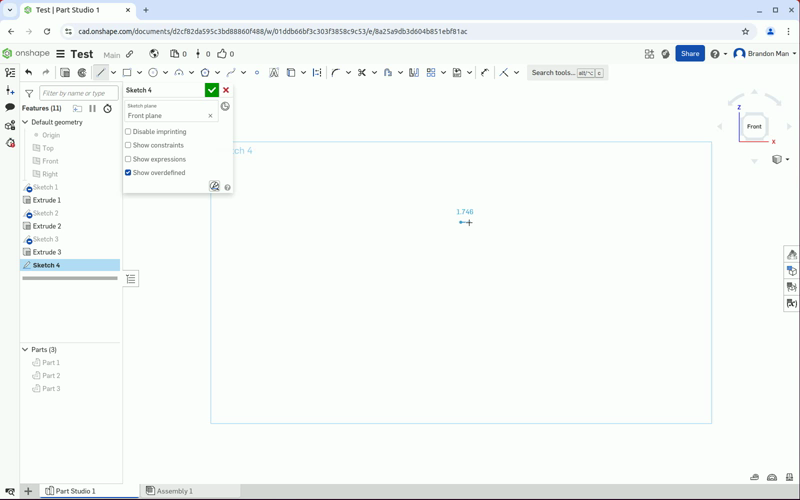
key_up(shift)
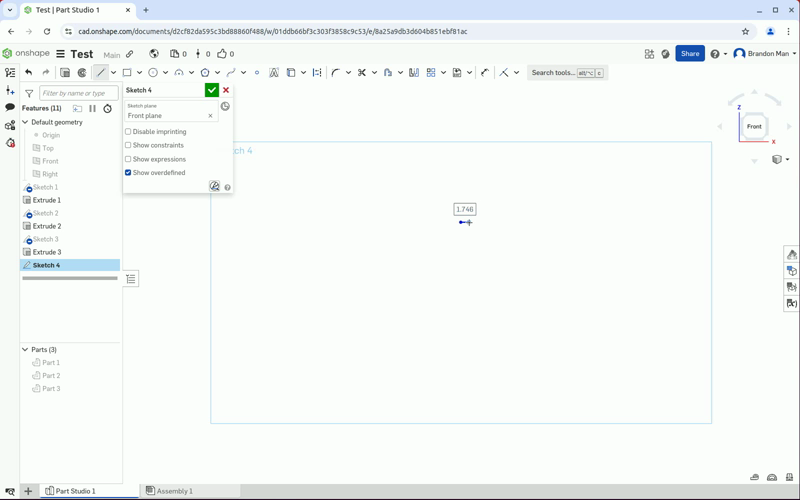
key_down(shift)
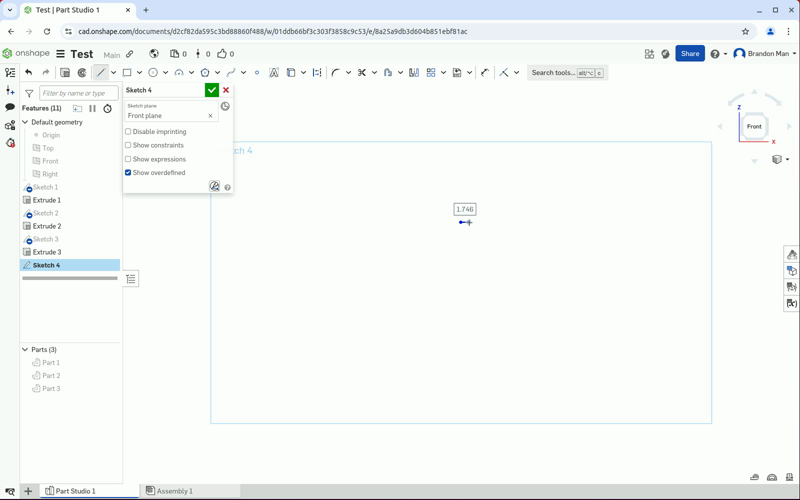
mouse_move(499, 222)
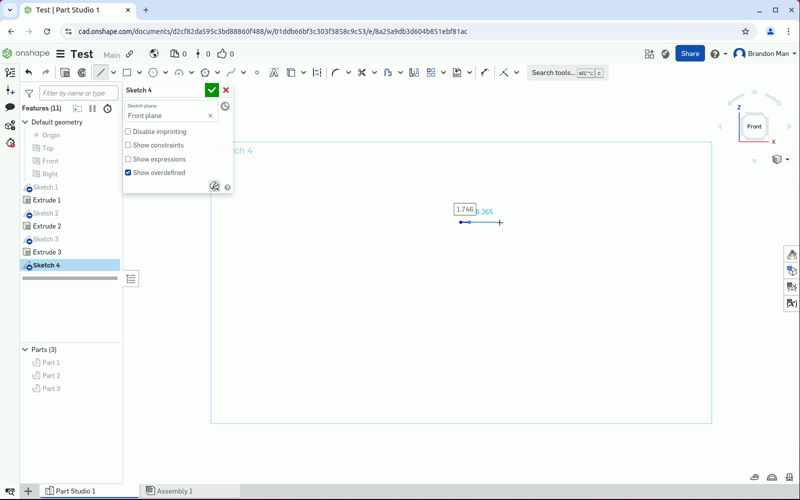
mouse_move(469, 177)
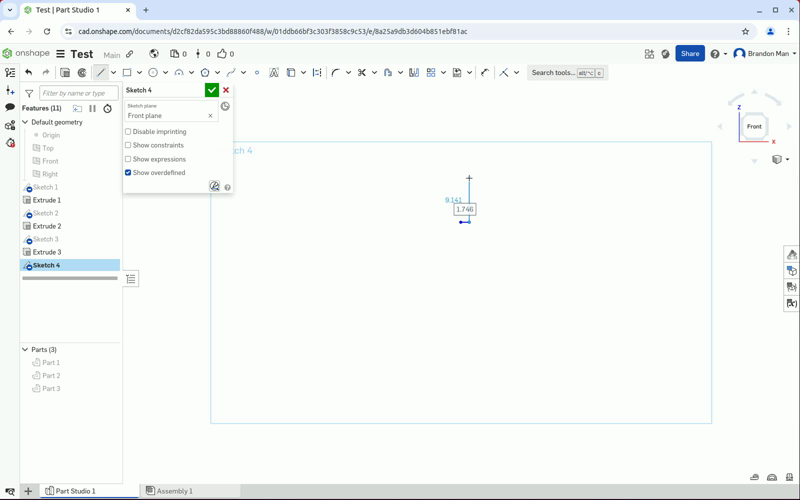
click(469, 177)
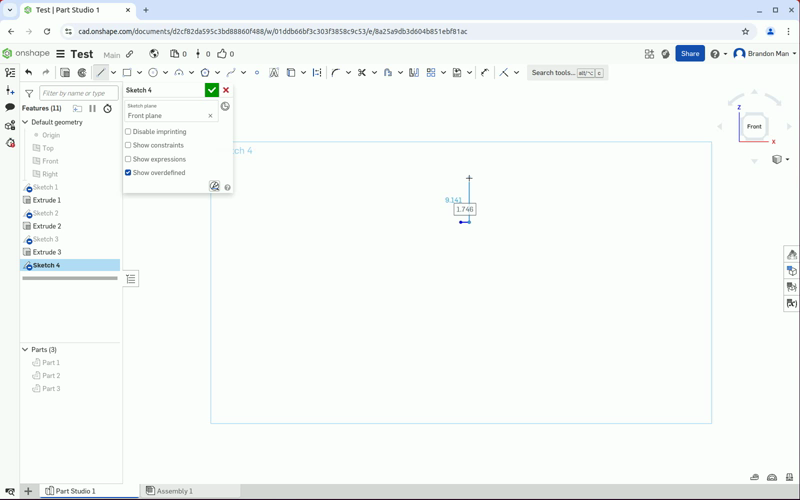
key_up(shift)
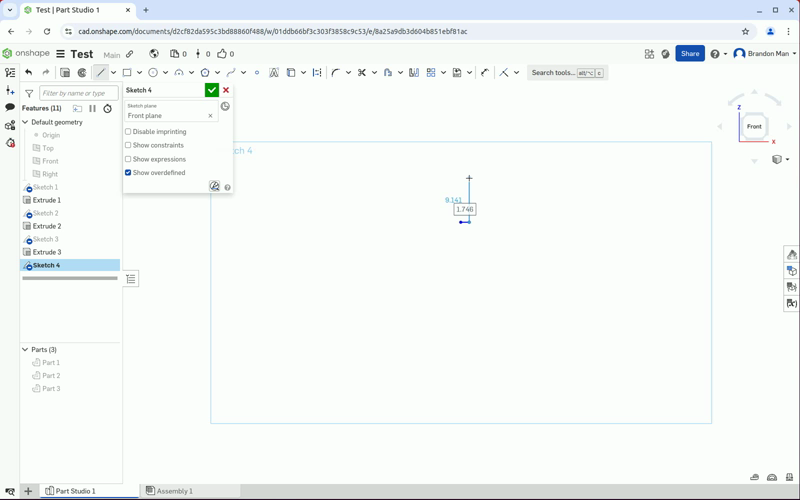
key_down(shift)
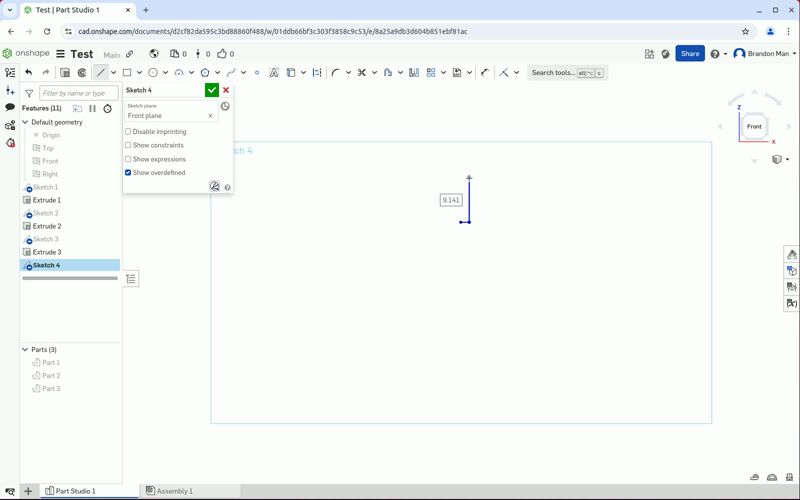
mouse_move(499, 177)
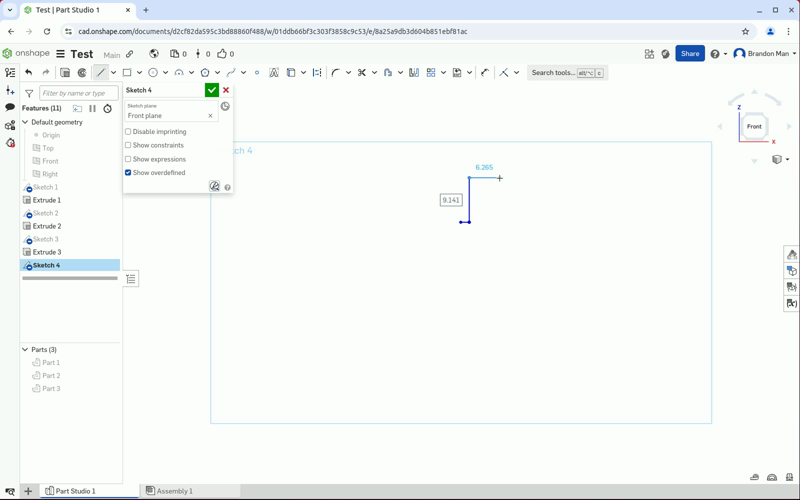
mouse_move(460, 177)
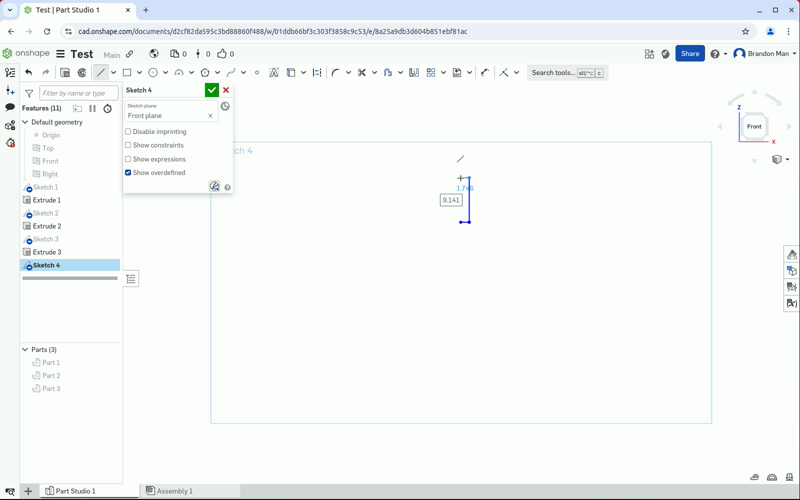
click(460, 177)
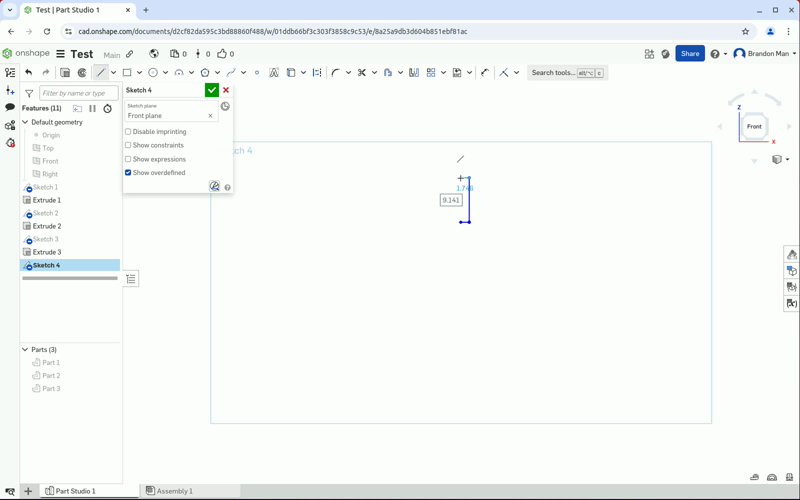
key_up(shift)
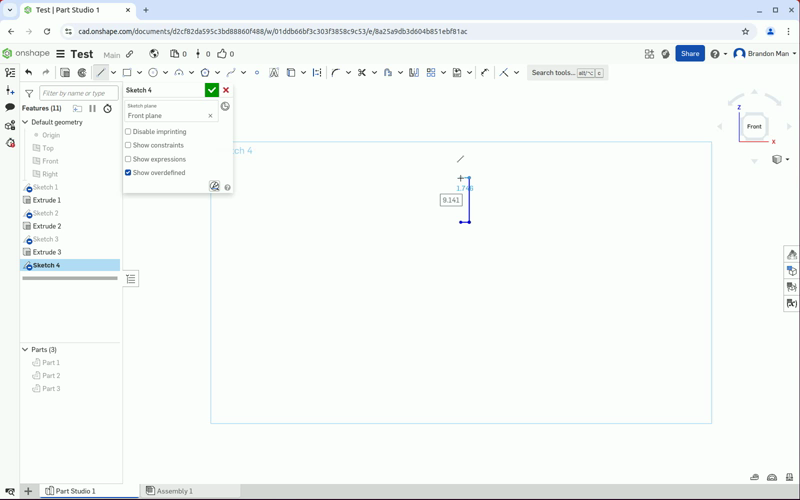
mouse_move(490, 177)
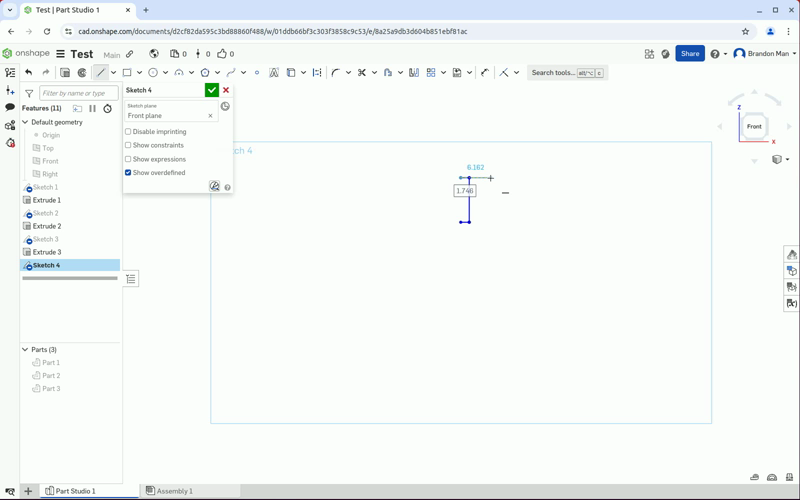
key_down(shift)
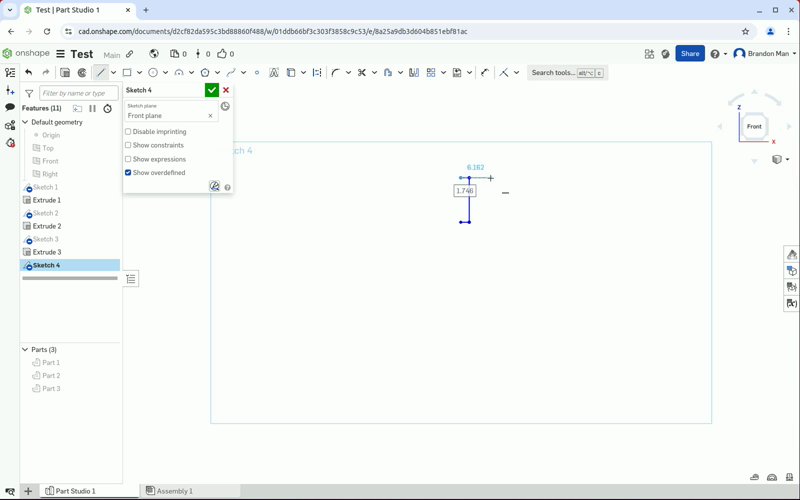
mouse_move(460, 222)
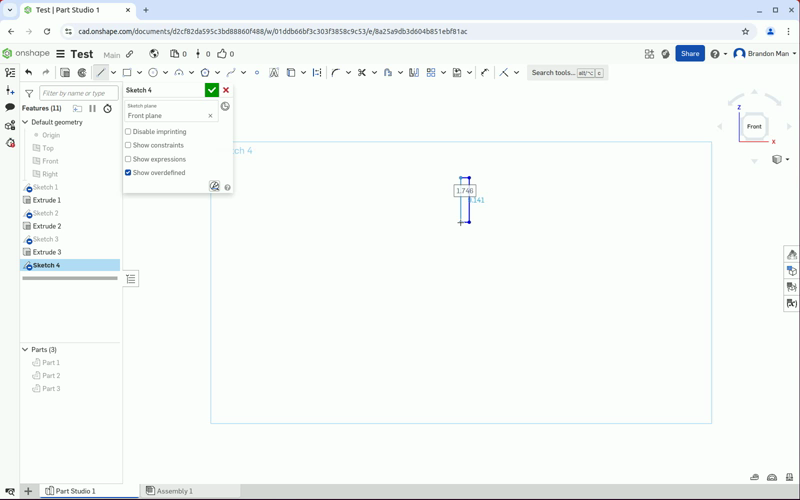
key_up(shift)
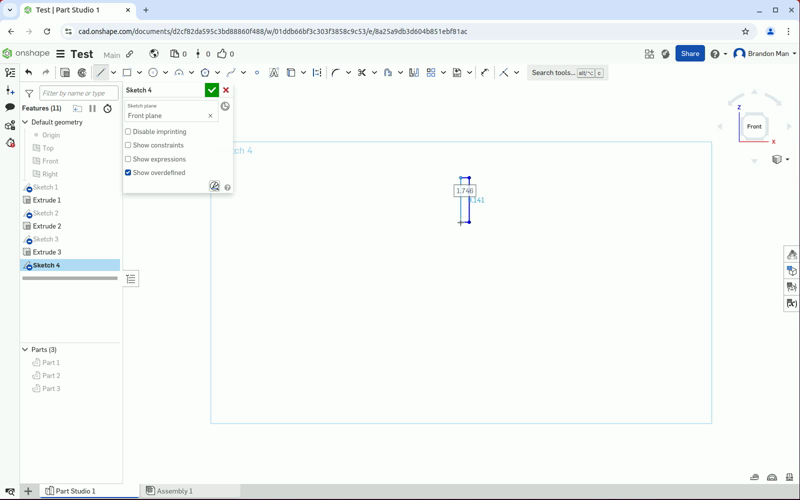
click(460, 222)
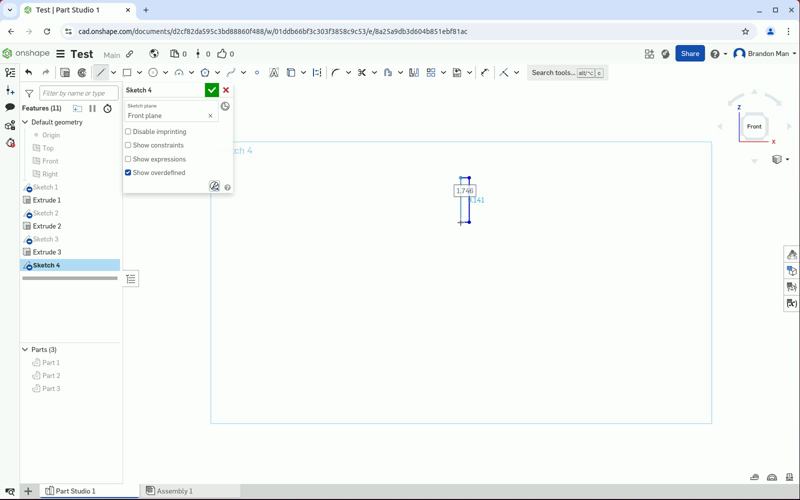
key(esc)
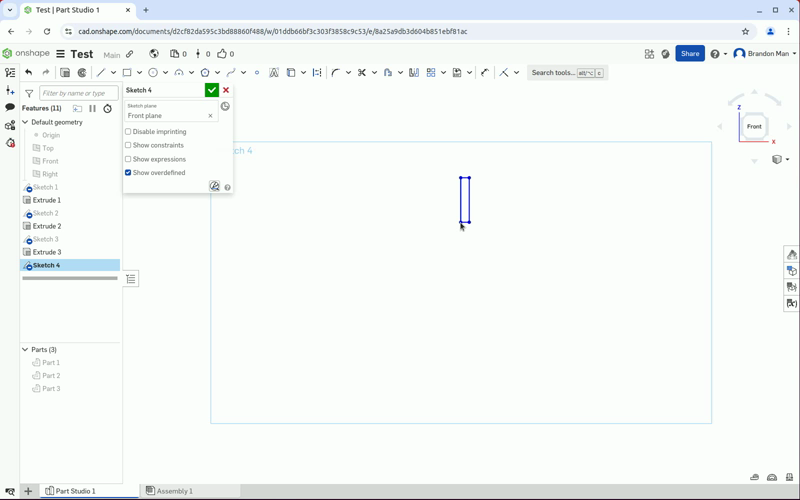
mouse_move(463, 214)
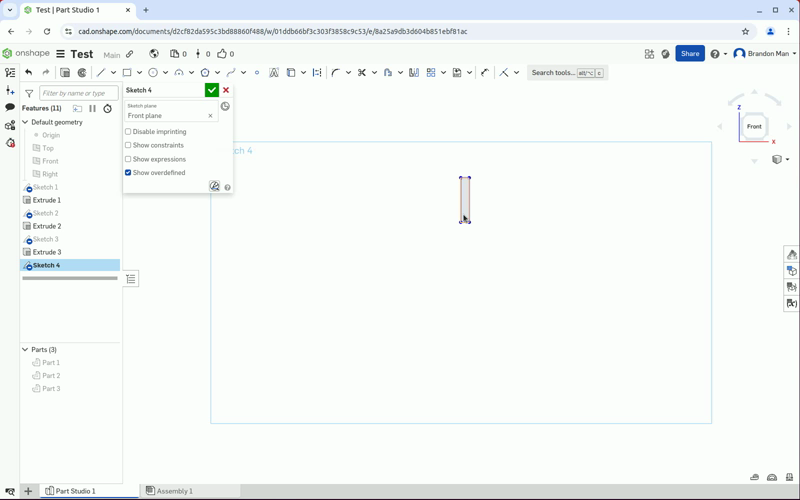
scroll(6)
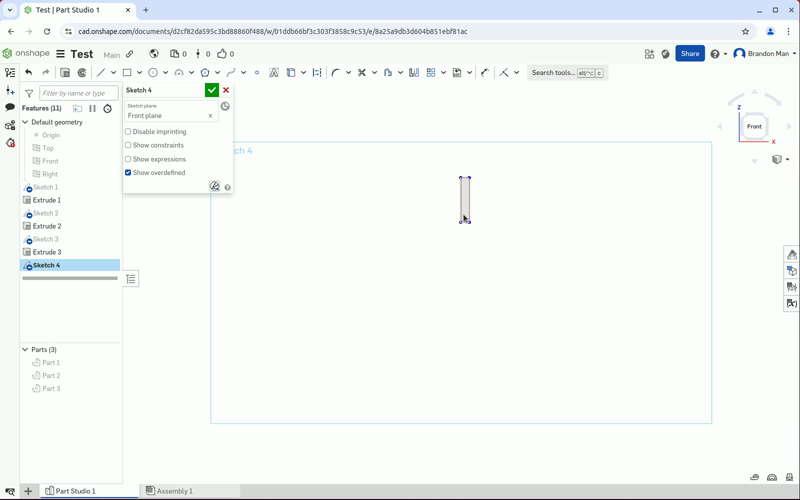
scroll(6)
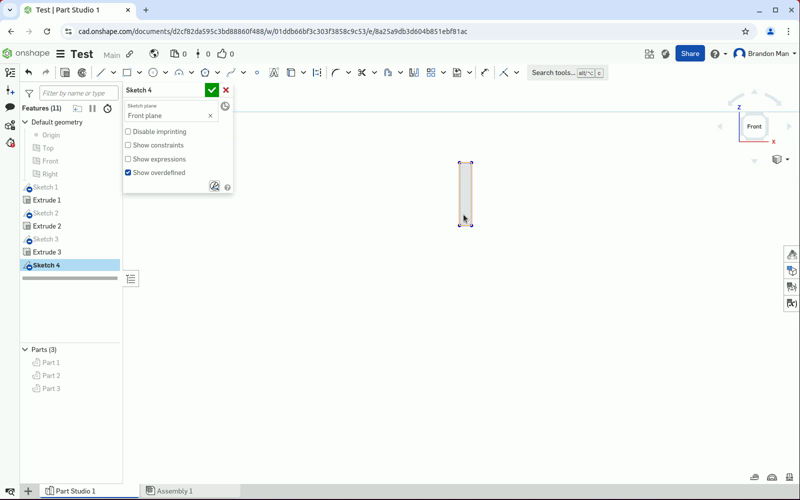
scroll(6)
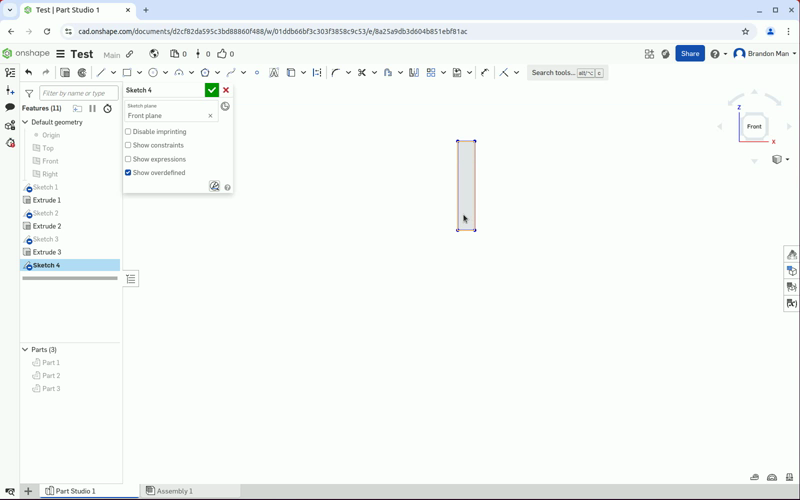
scroll(6)
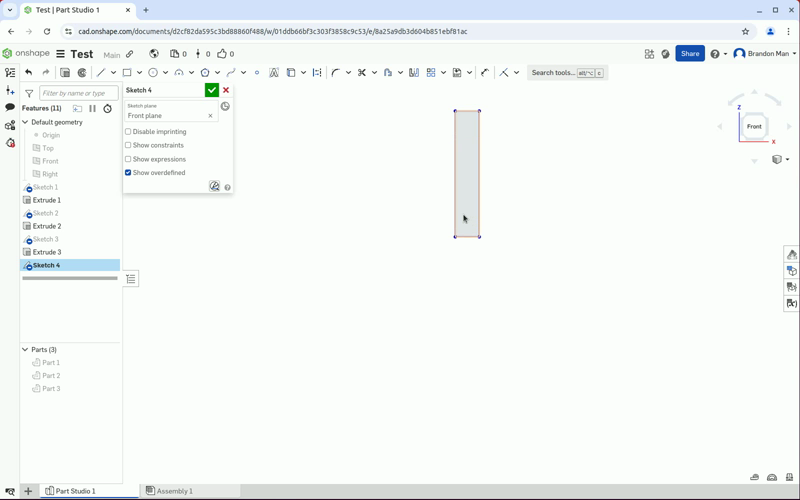
scroll(6)
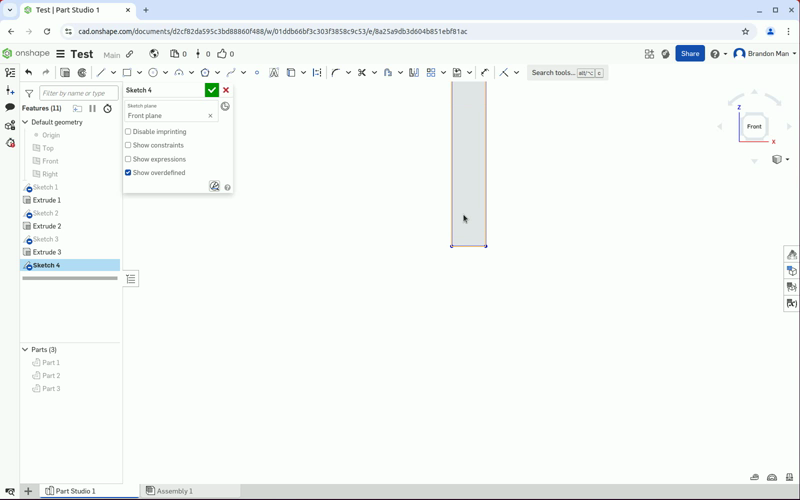
scroll(6)
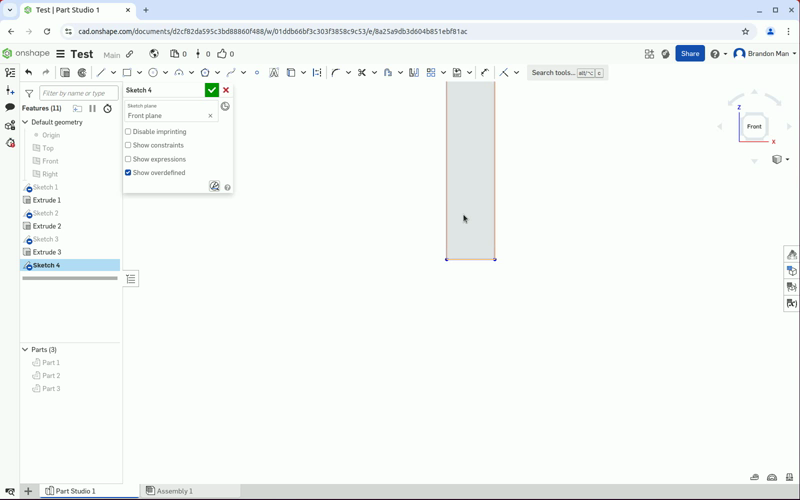
scroll(6)
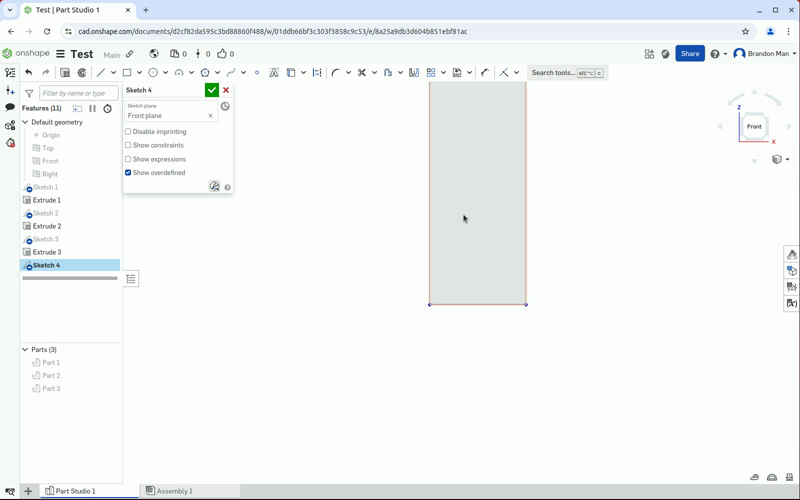
click(463, 214)
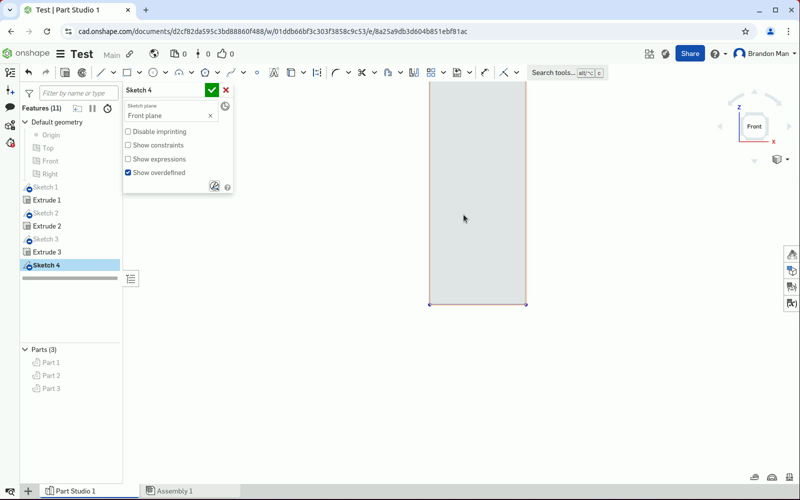
scroll(-6)
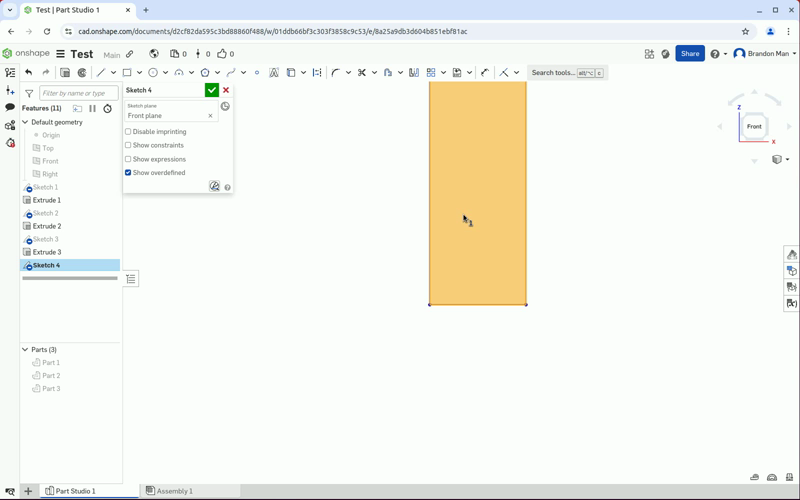
scroll(-6)
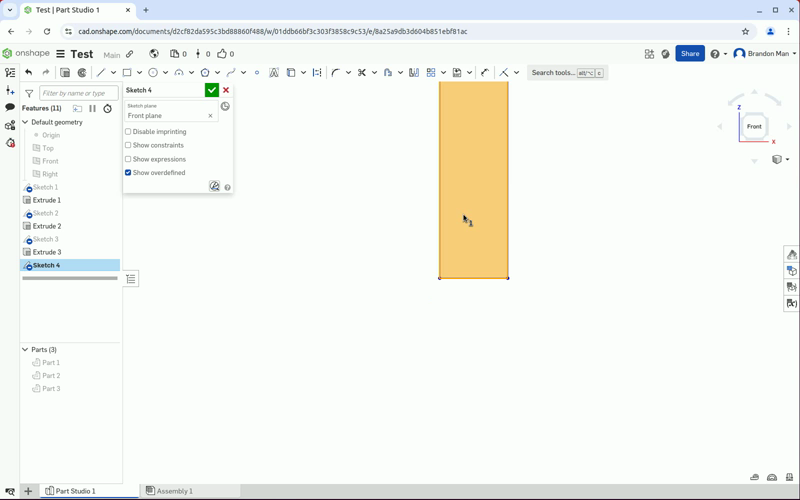
scroll(-6)
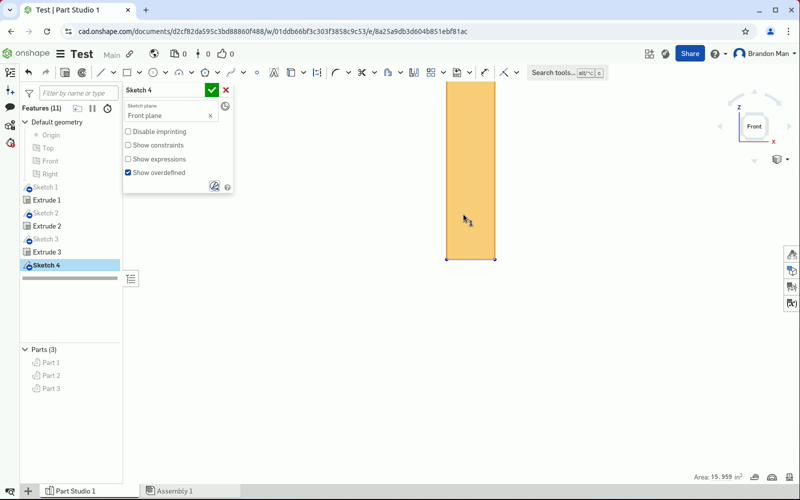
scroll(-6)
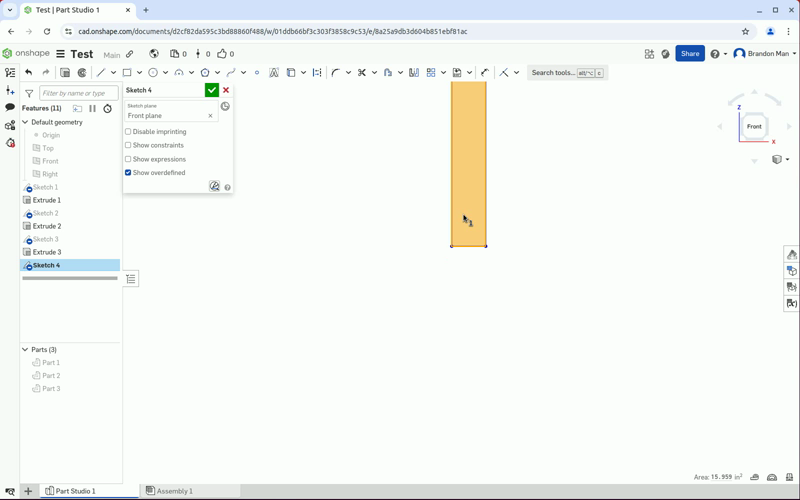
scroll(-6)
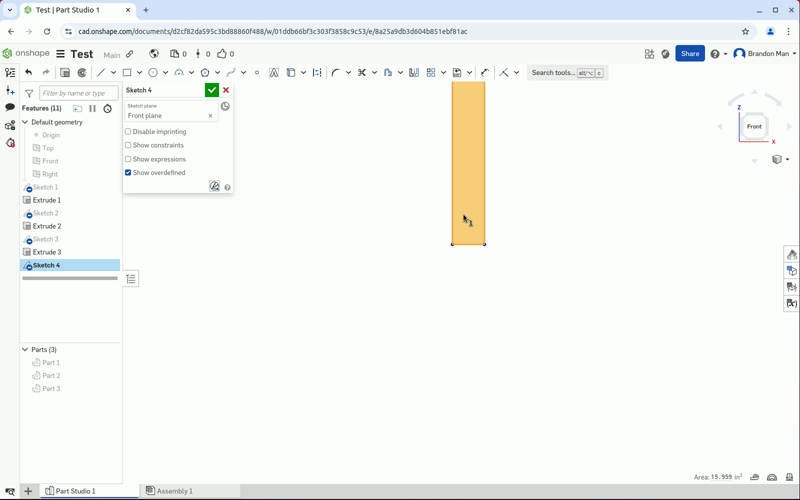
scroll(-6)
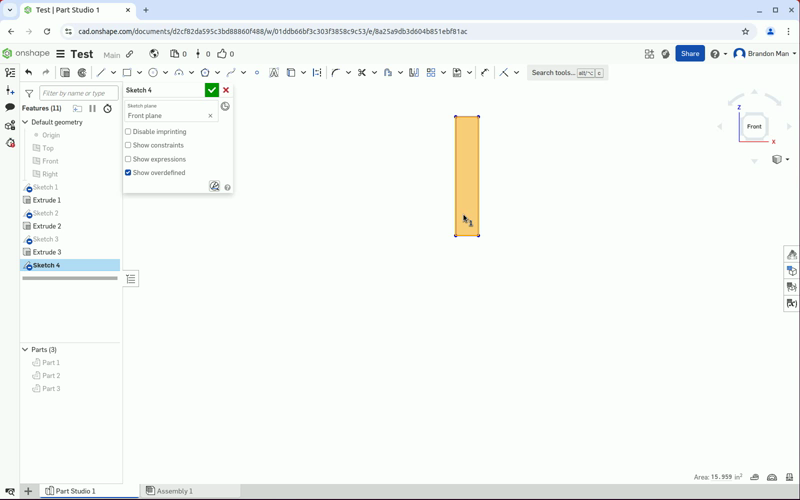
scroll(-6)
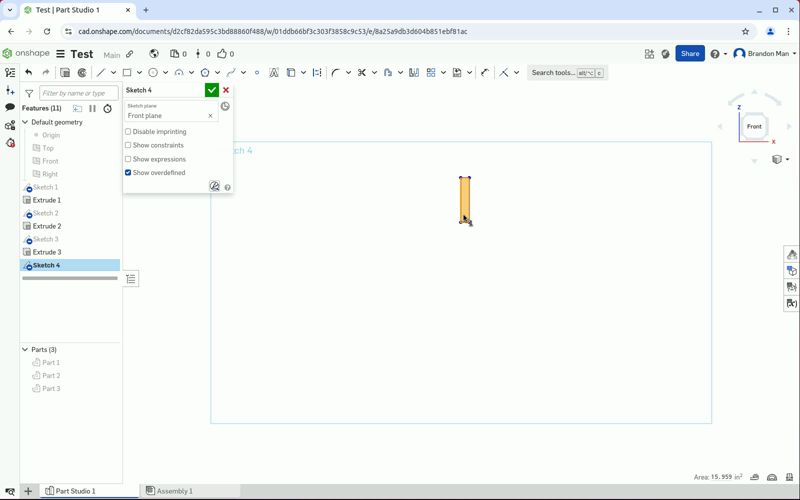
mouse_move(73, 352)
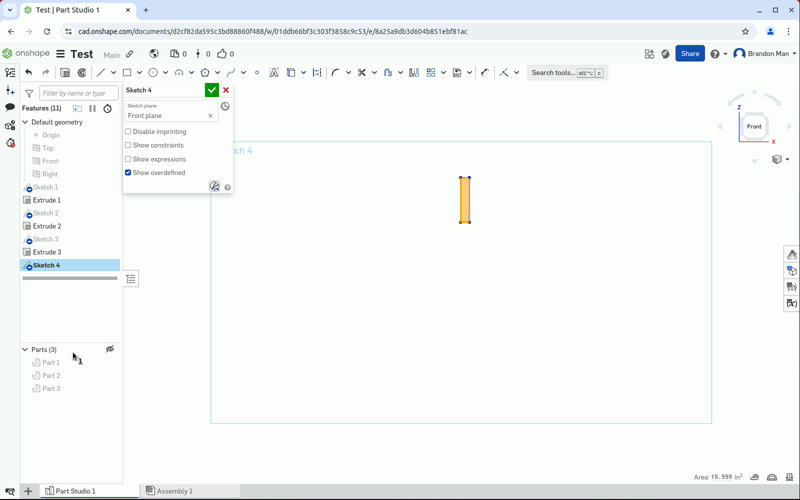
key(shift+y)
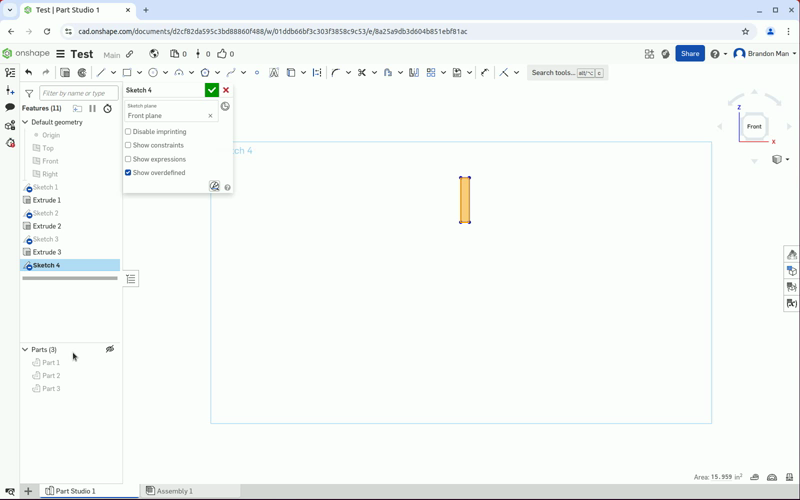
key(shift+e)
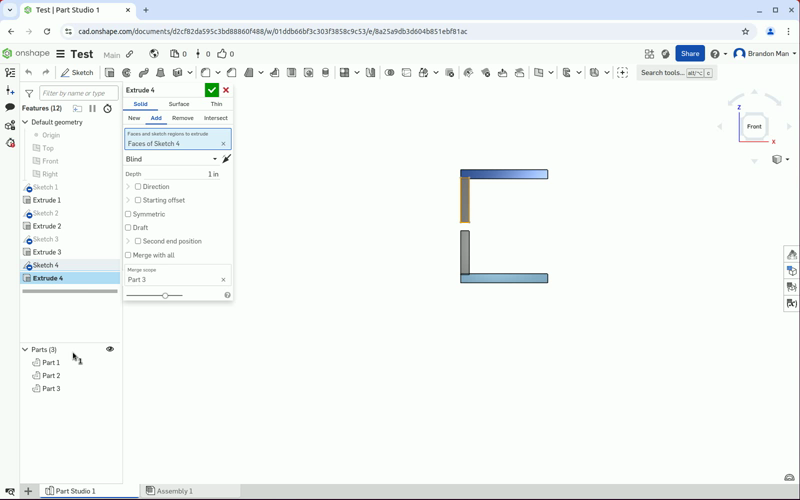
mouse_move(143, 106)
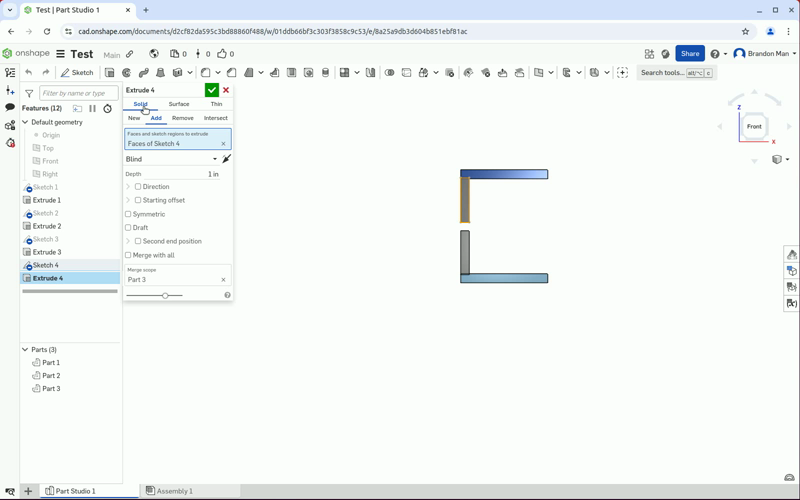
click(143, 106)
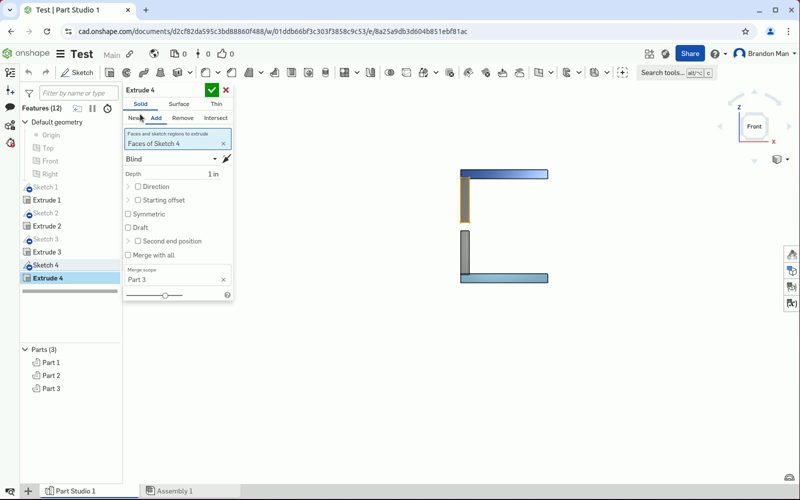
mouse_move(137, 120)
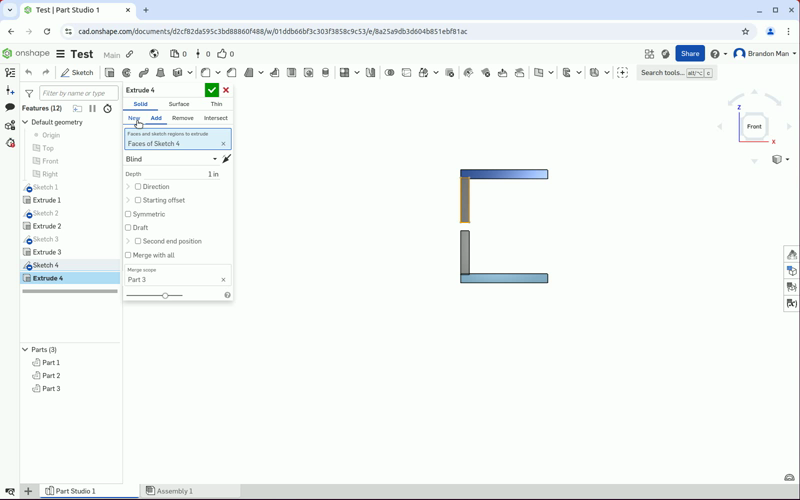
click(137, 120)
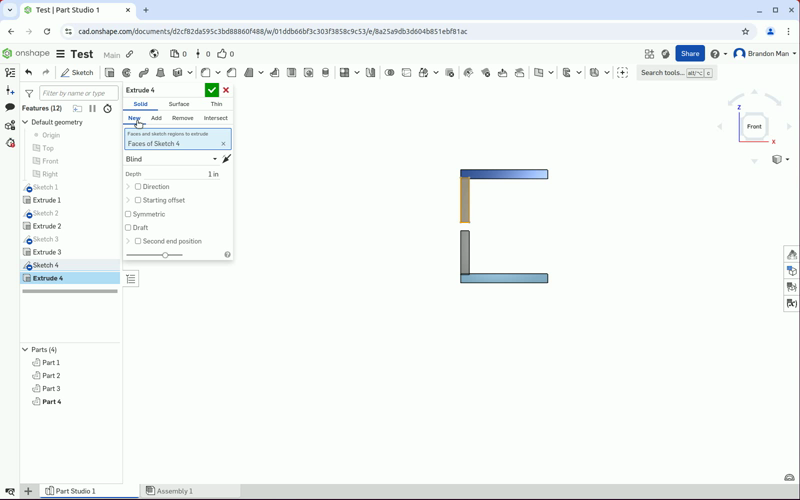
key(tab, 4)
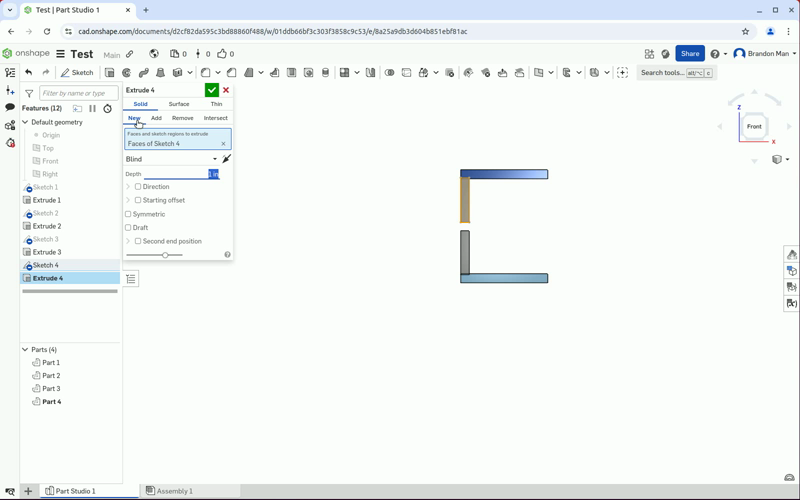
text(0.722)
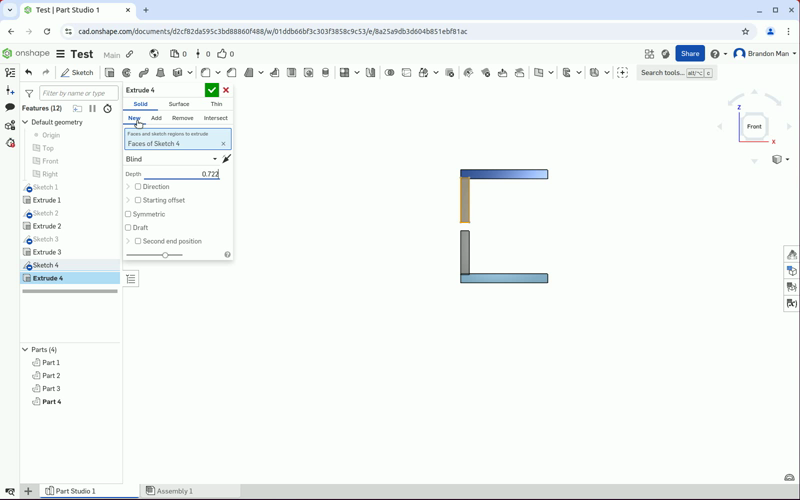
key(enter)
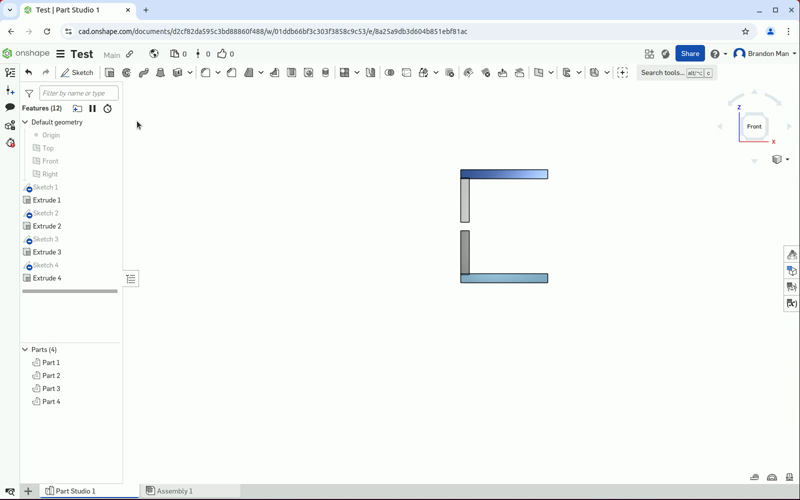
key(shift+h)
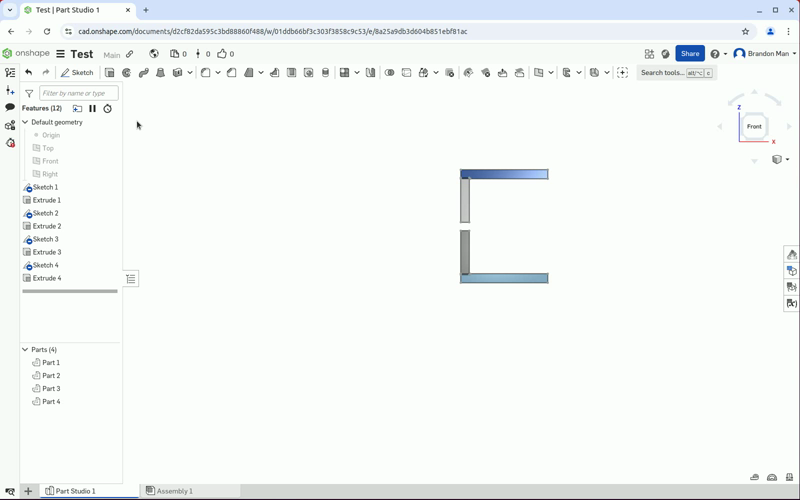
key(shift+h)
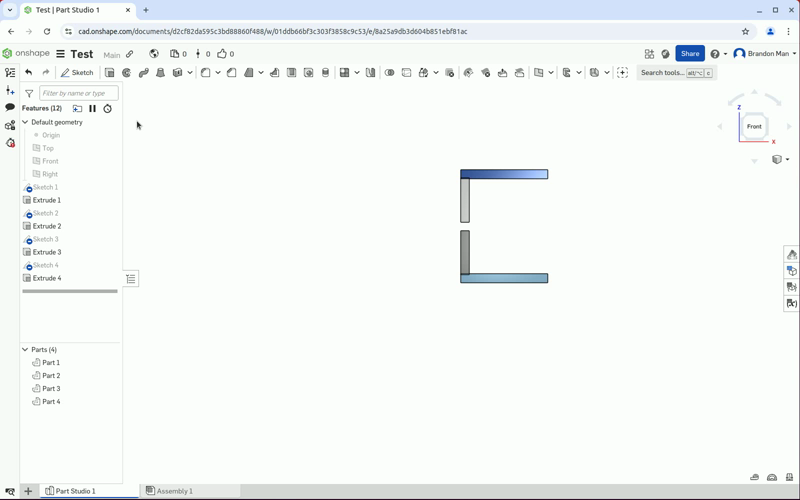
mouse_move(73, 189)
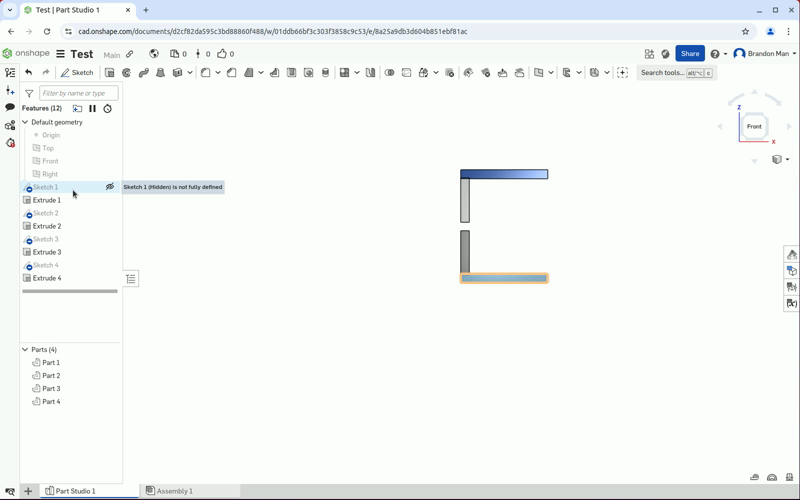
click(73, 189)
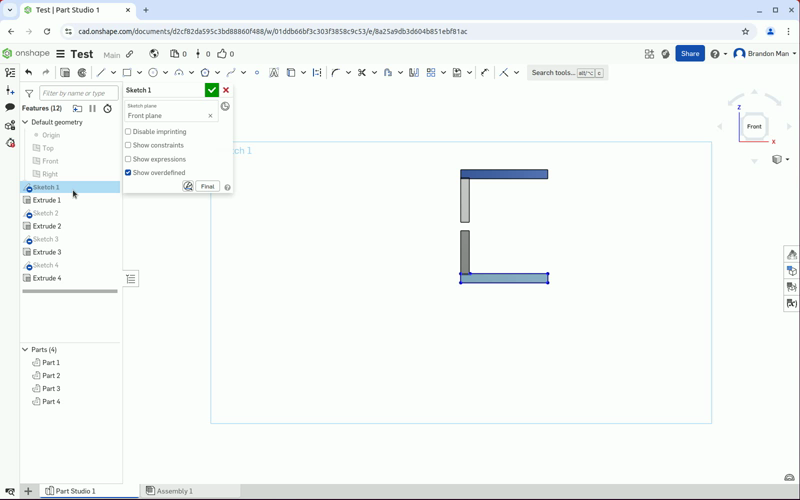
mouse_move(229, 92)
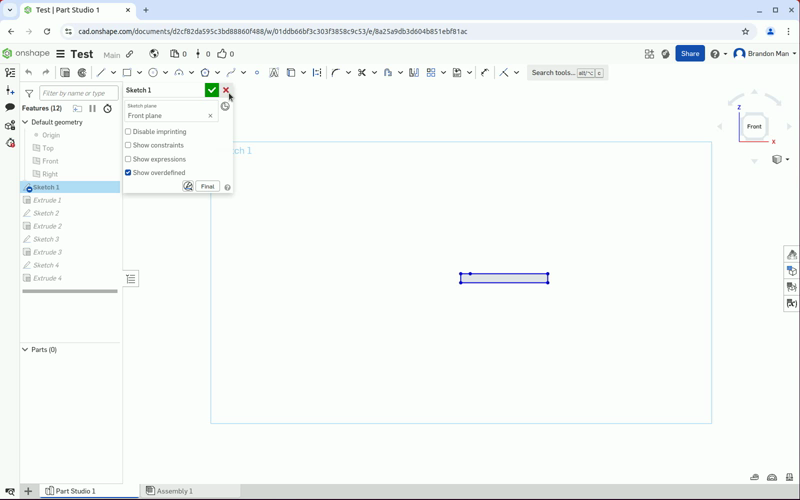
click(229, 92)
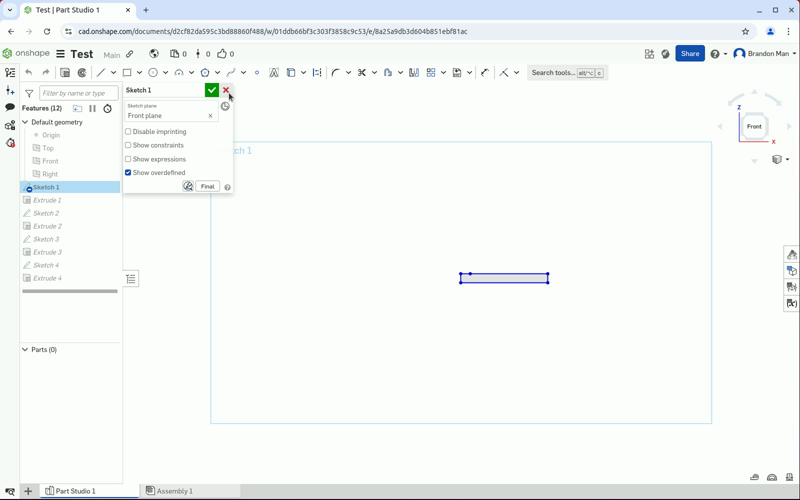
key(shift+s)
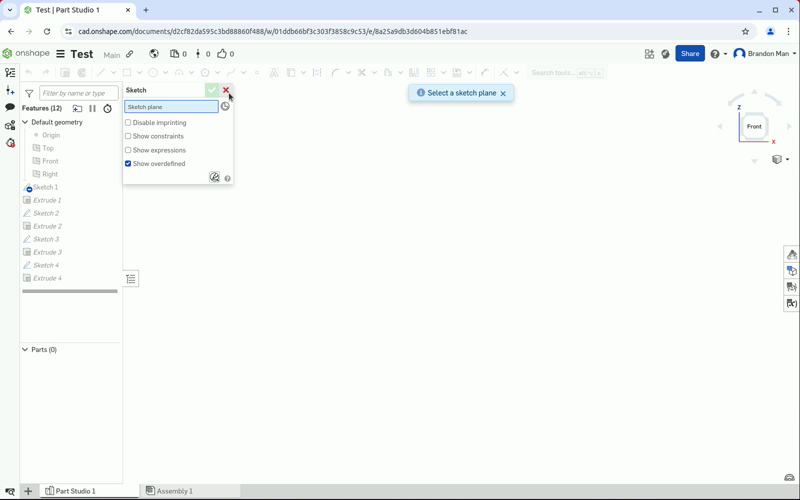
mouse_move(73, 163)
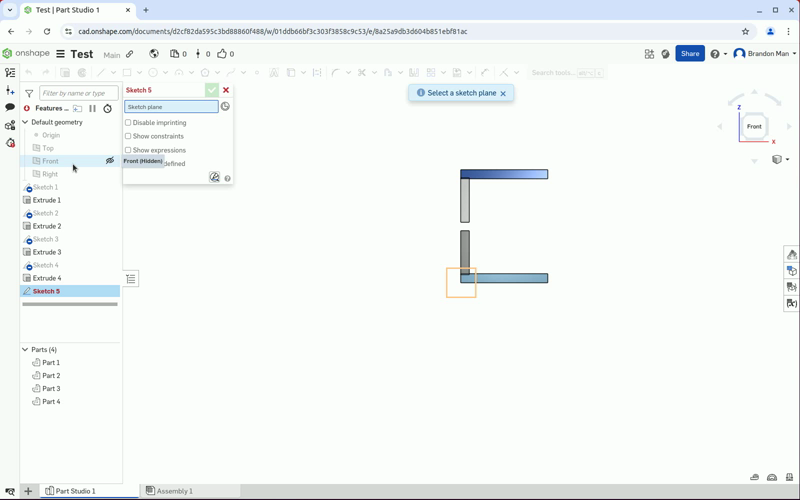
click(73, 163)
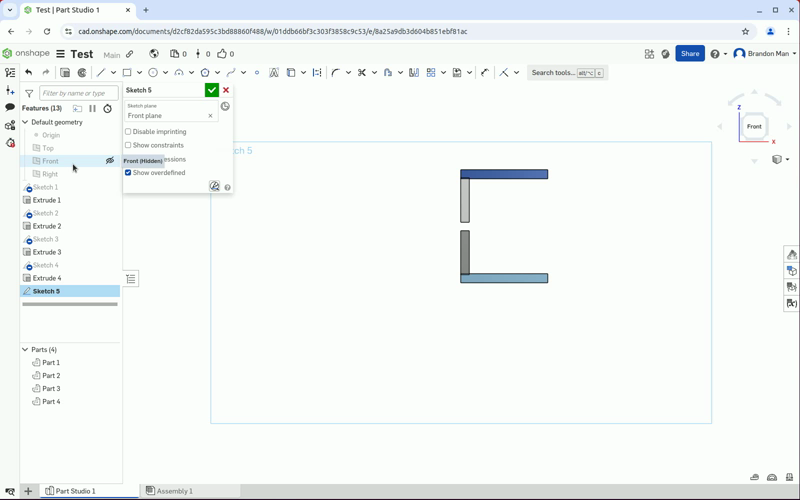
mouse_move(73, 352)
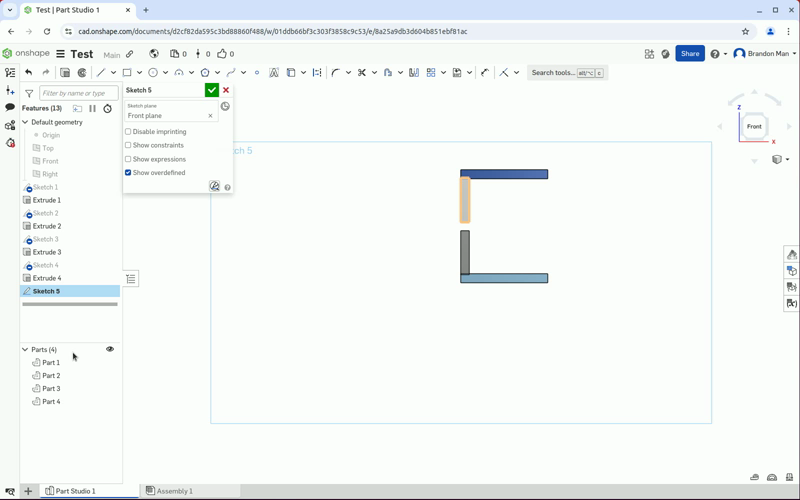
key(y)
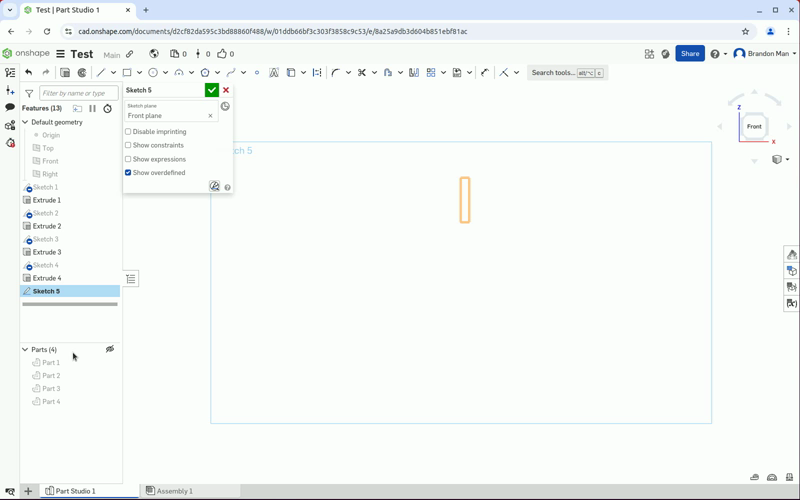
key(l)
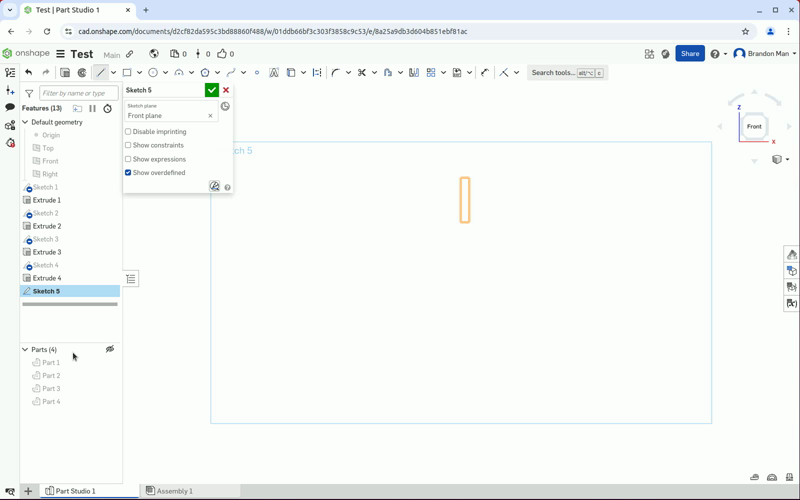
key_down(shift)
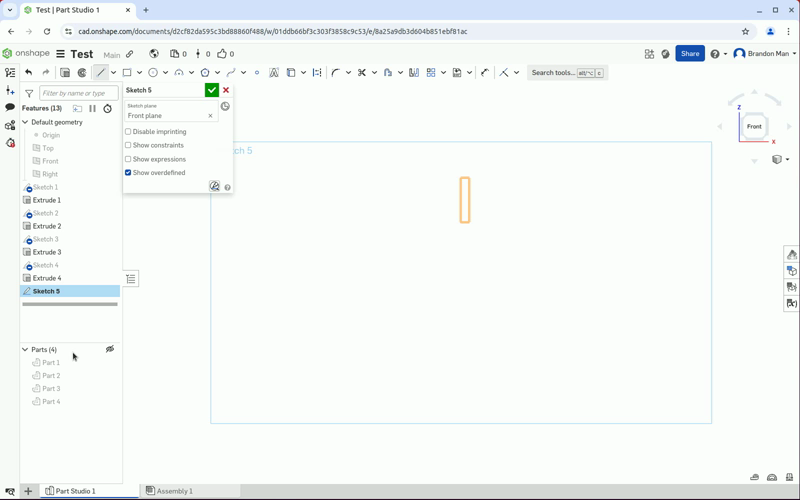
mouse_move(460, 231)
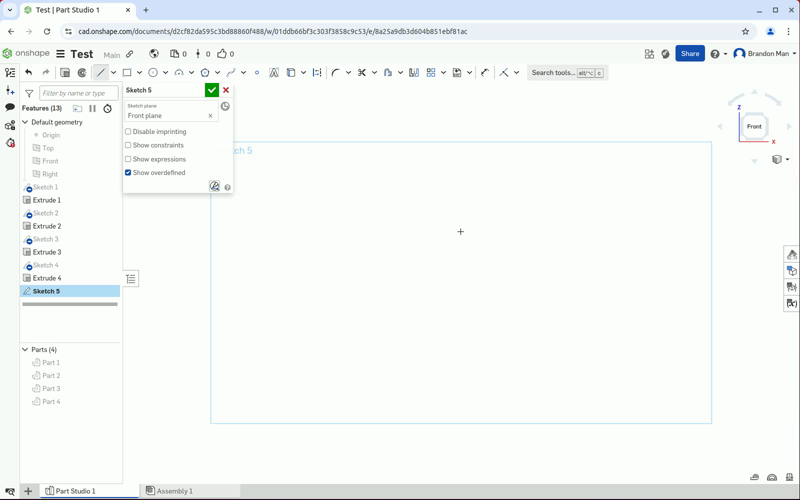
click(460, 231)
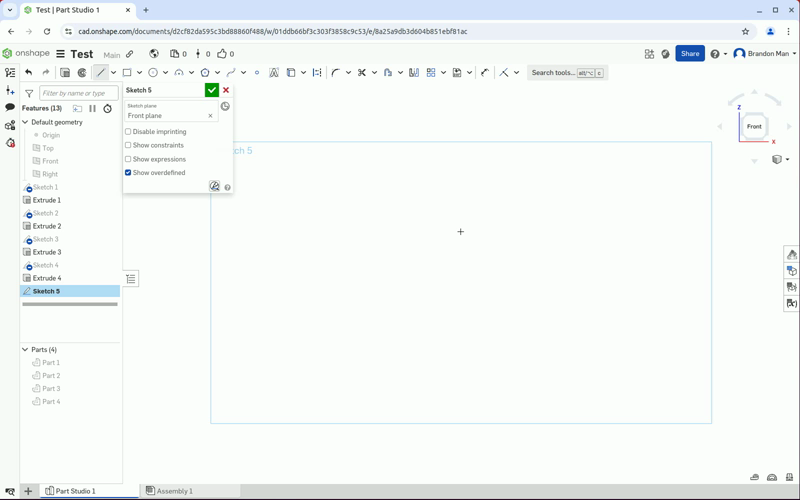
key_up(shift)
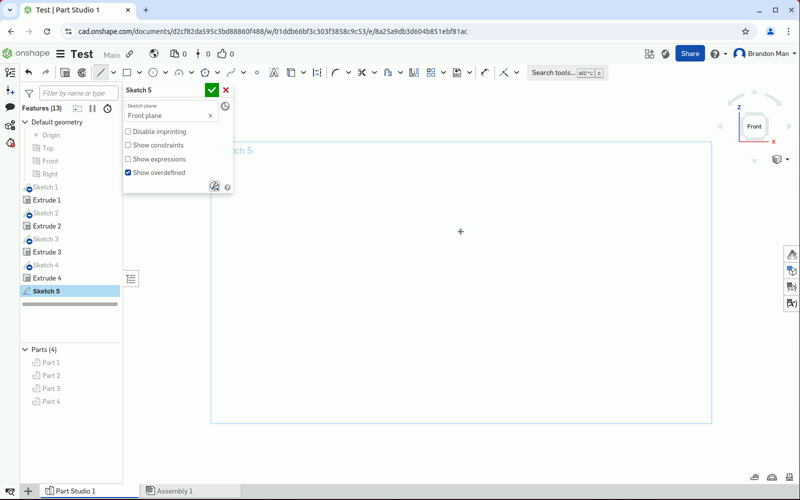
key_down(shift)
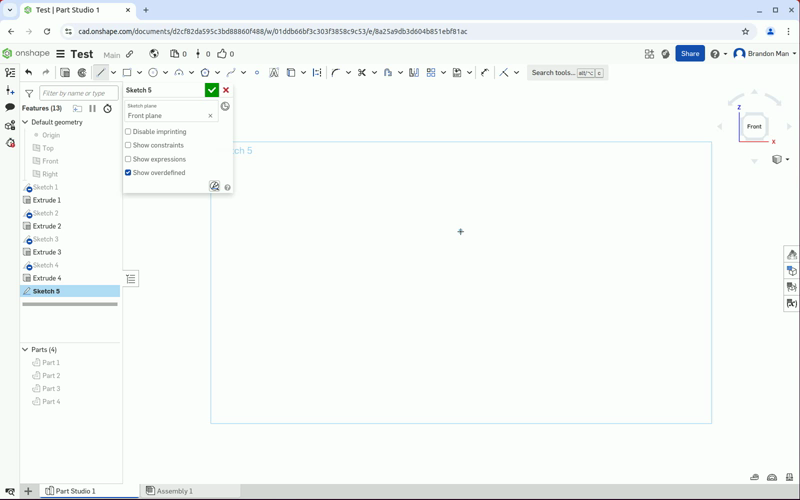
mouse_move(490, 231)
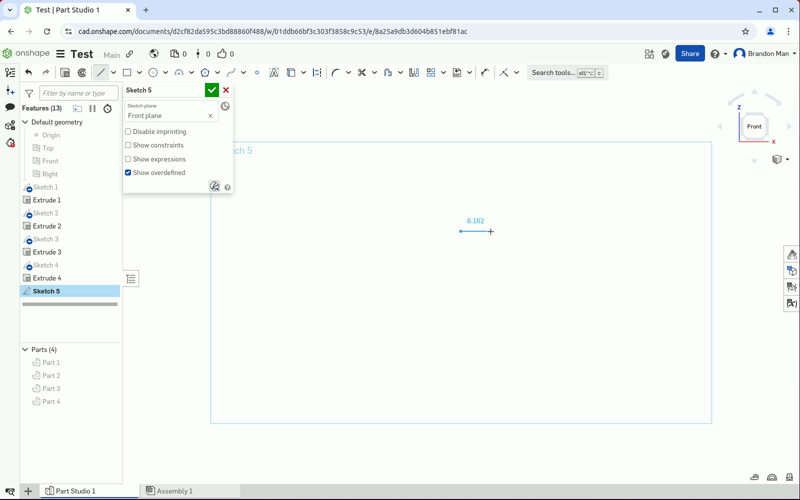
mouse_move(470, 231)
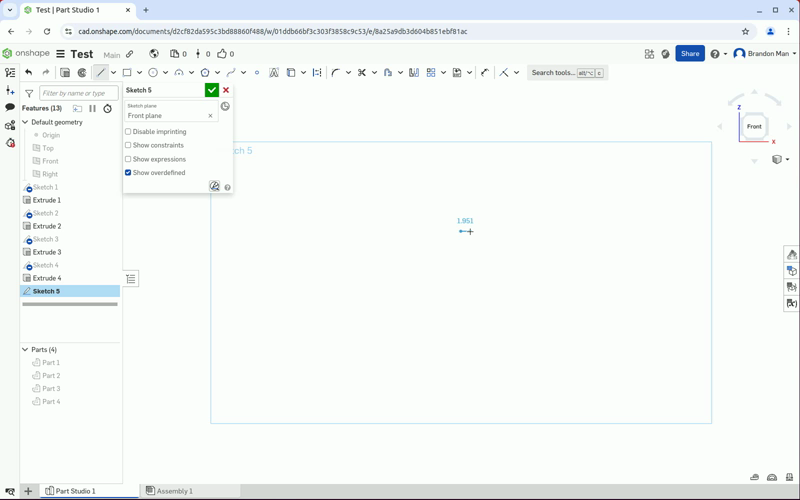
click(470, 231)
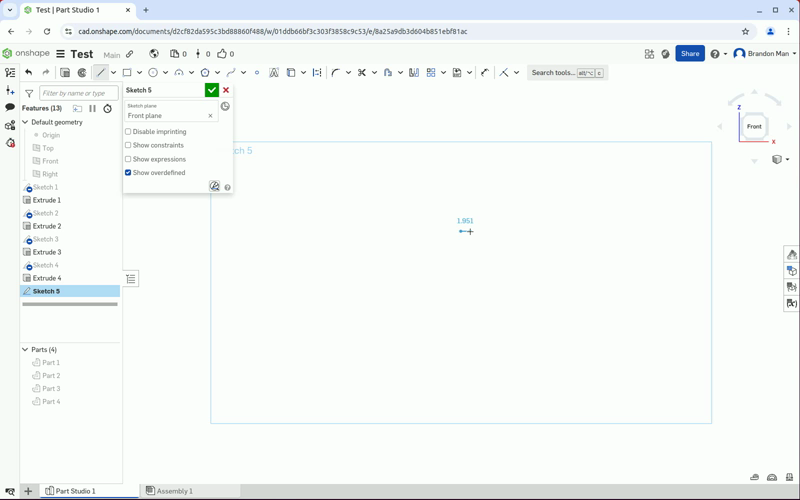
key_up(shift)
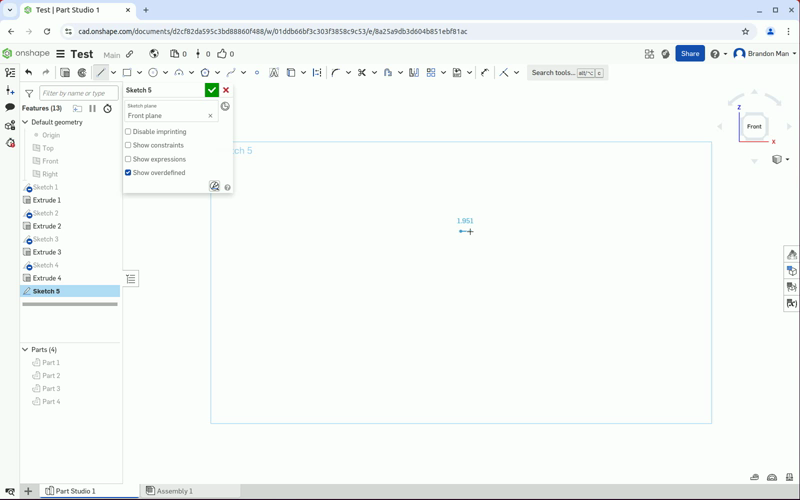
key_down(shift)
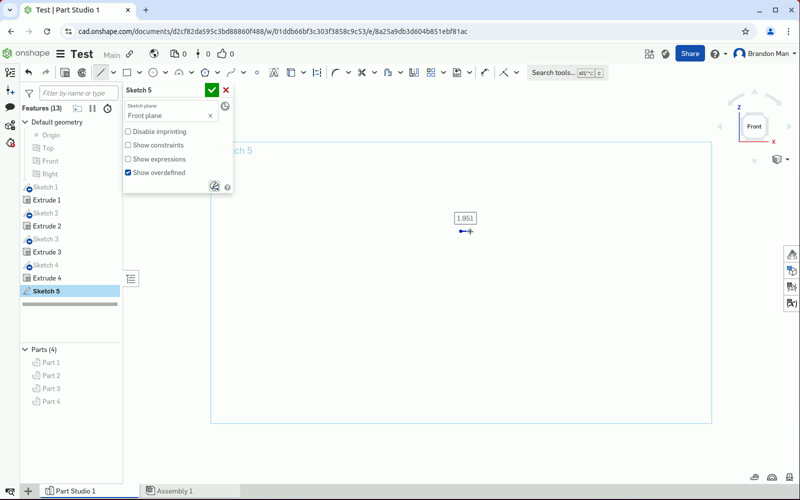
mouse_move(547, 231)
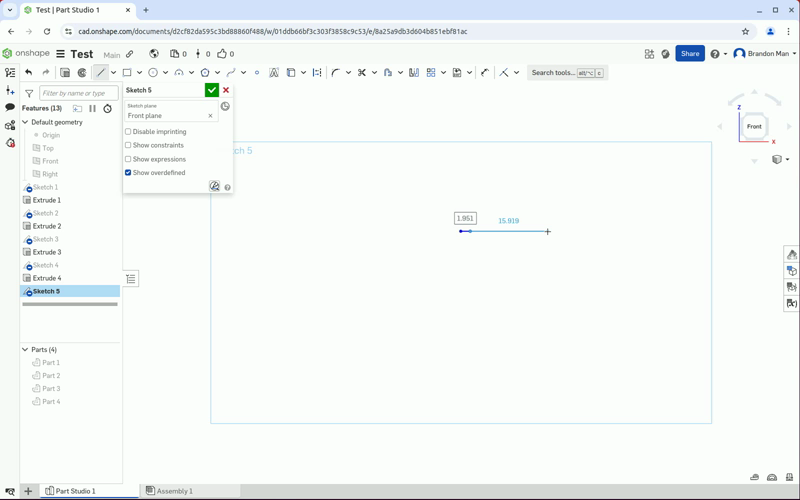
click(547, 231)
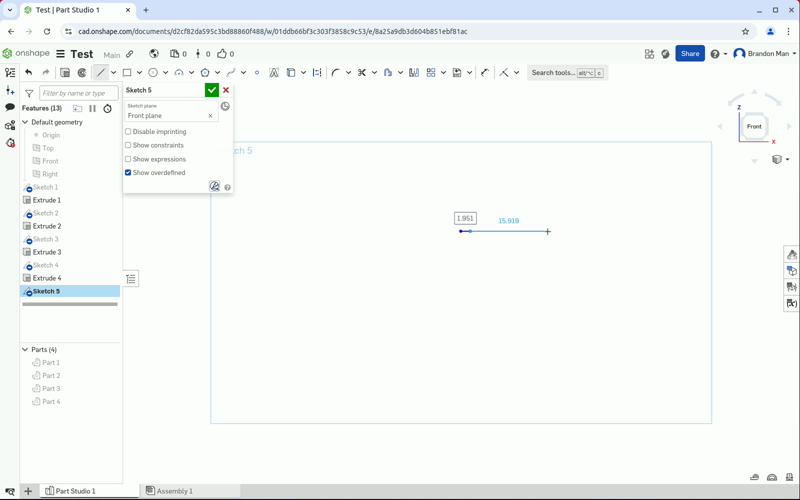
key_up(shift)
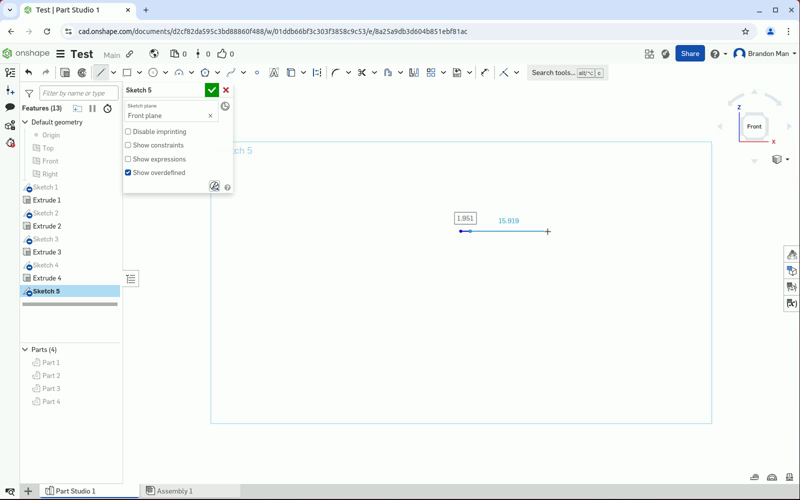
key_down(shift)
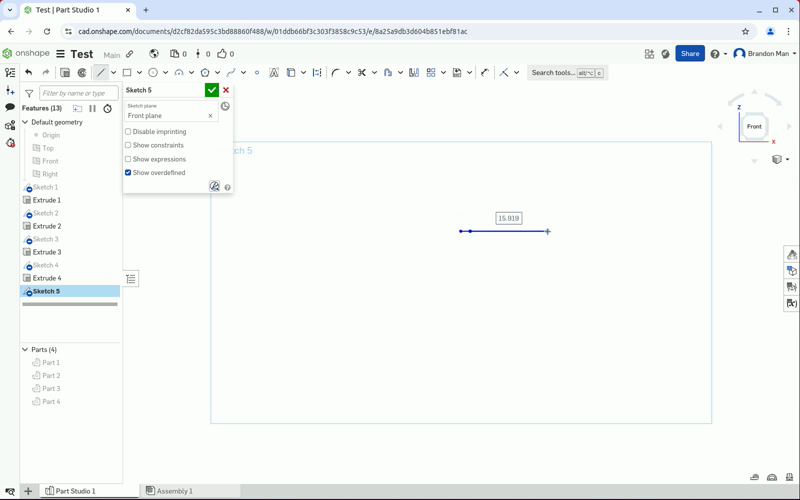
mouse_move(577, 231)
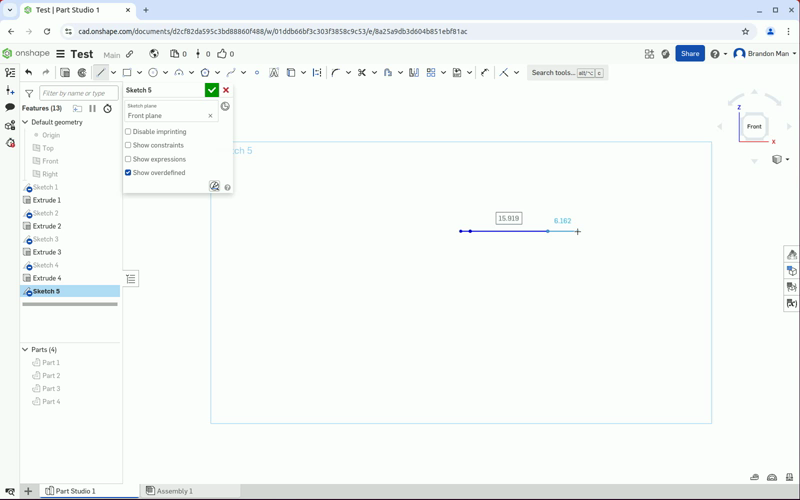
mouse_move(547, 222)
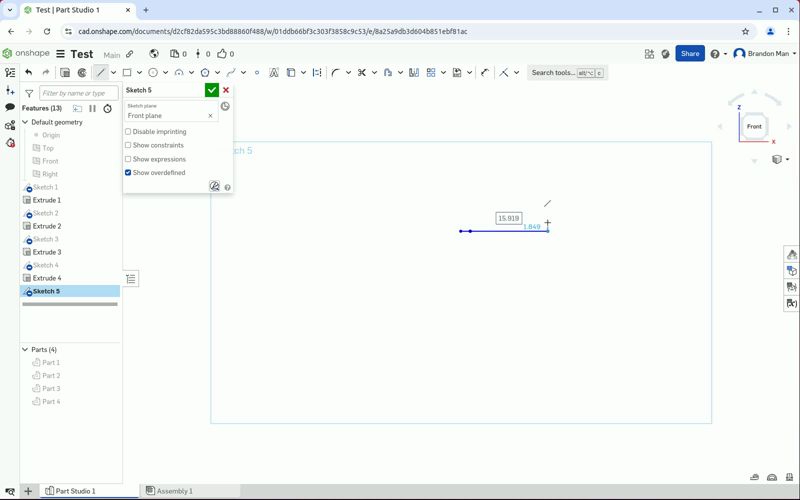
click(547, 222)
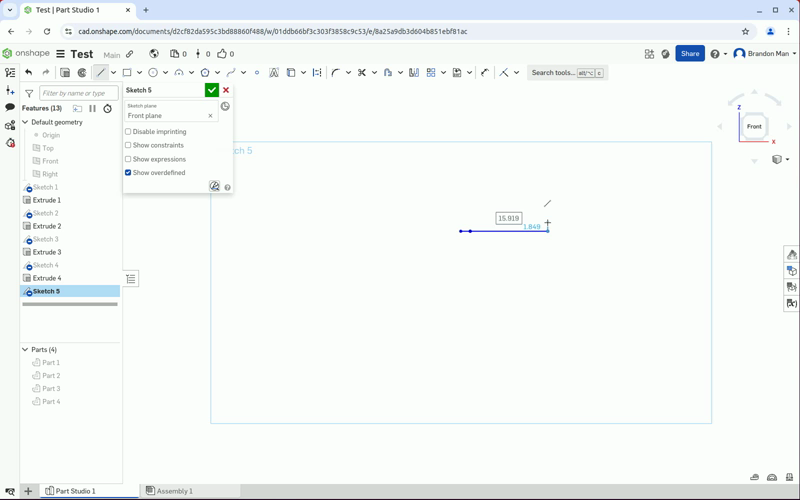
key_up(shift)
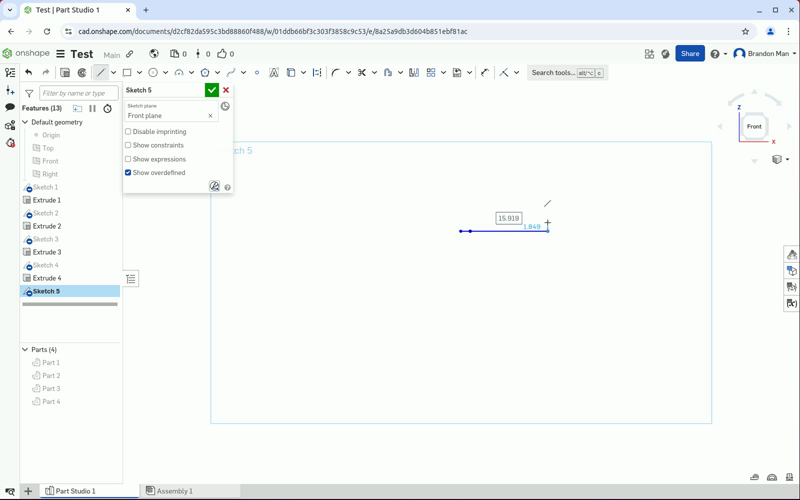
key_down(shift)
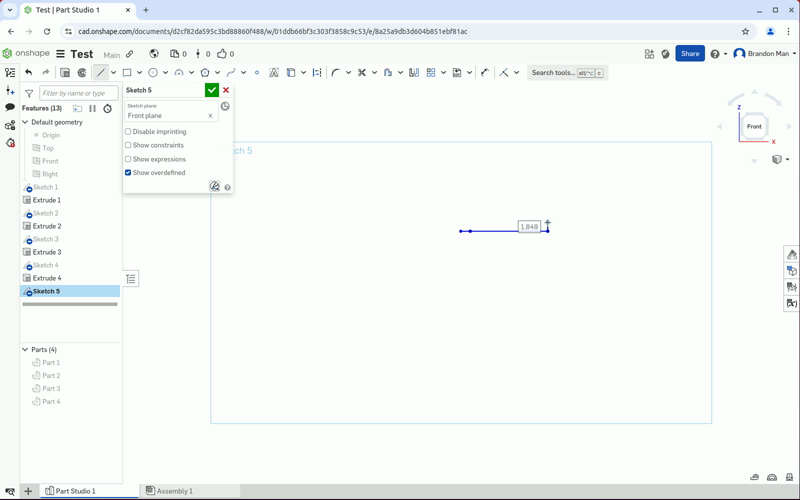
mouse_move(470, 222)
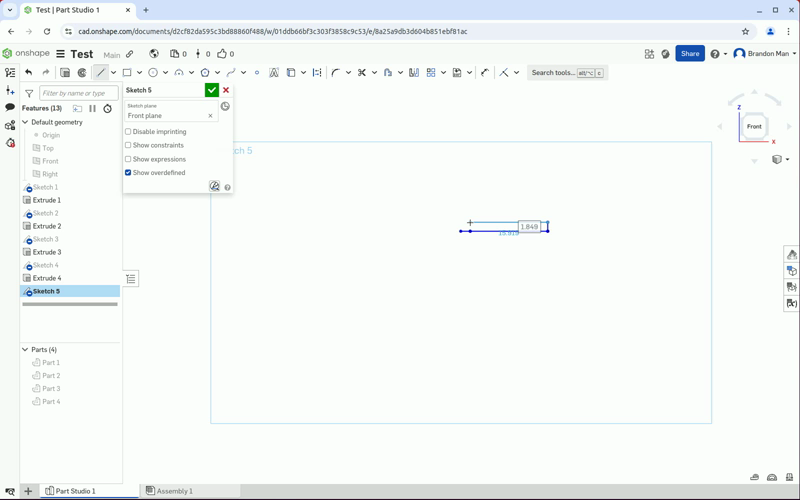
click(470, 222)
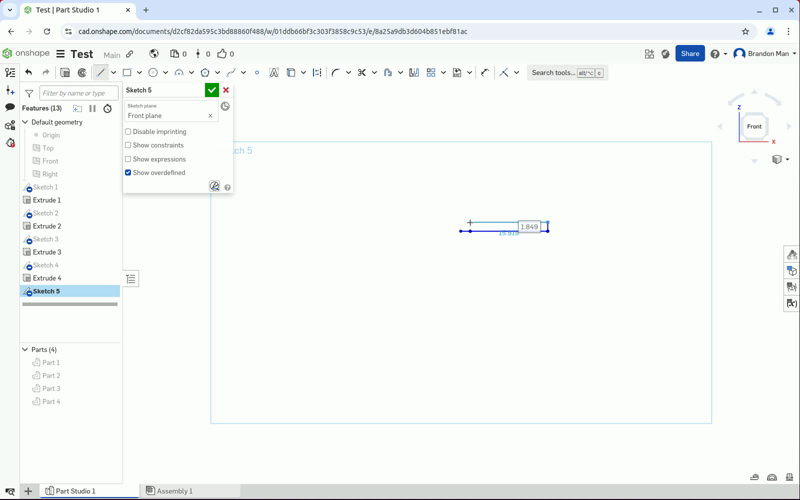
key_up(shift)
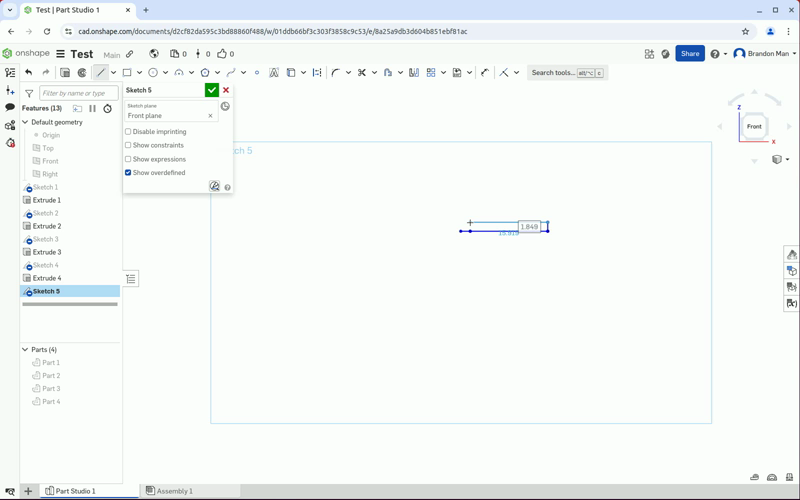
key_down(shift)
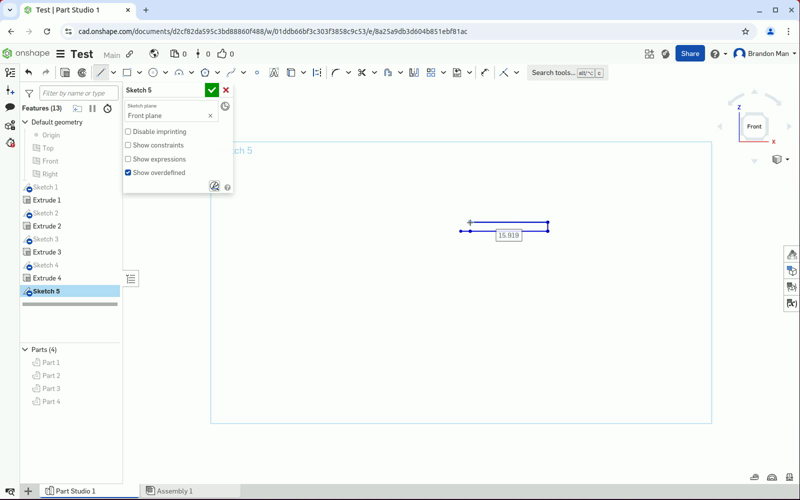
mouse_move(500, 222)
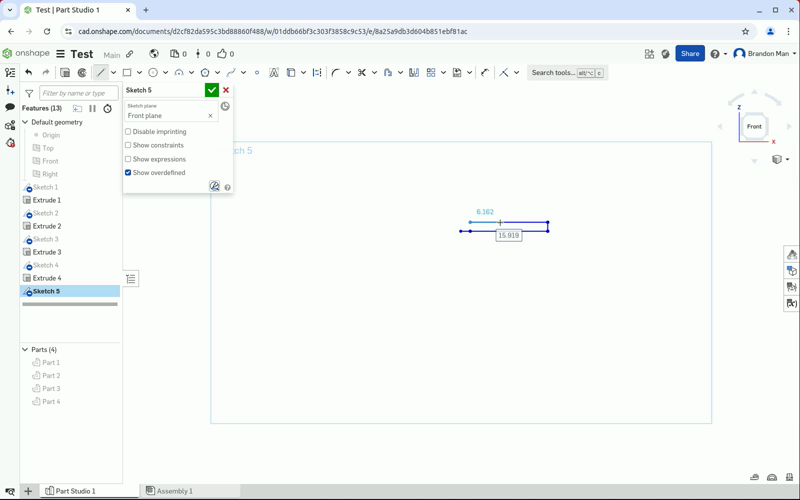
mouse_move(460, 222)
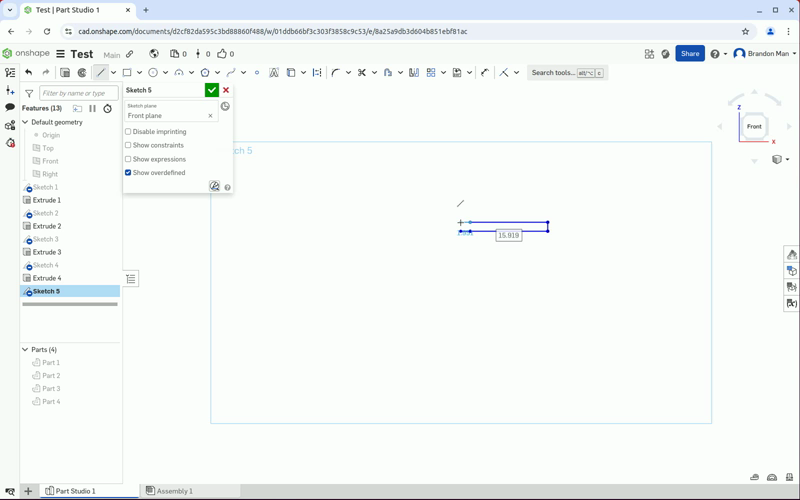
click(460, 222)
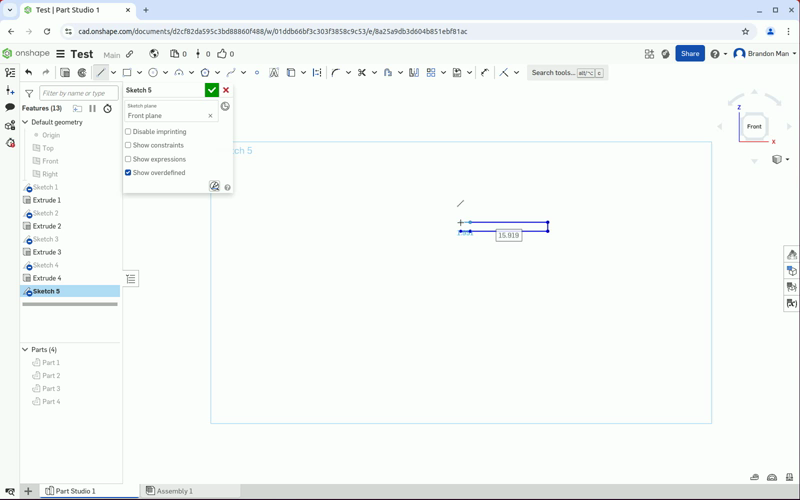
key_up(shift)
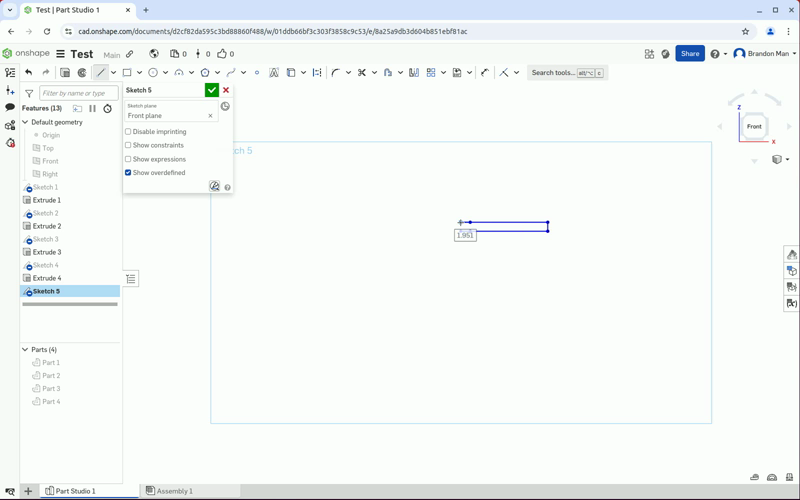
mouse_move(490, 222)
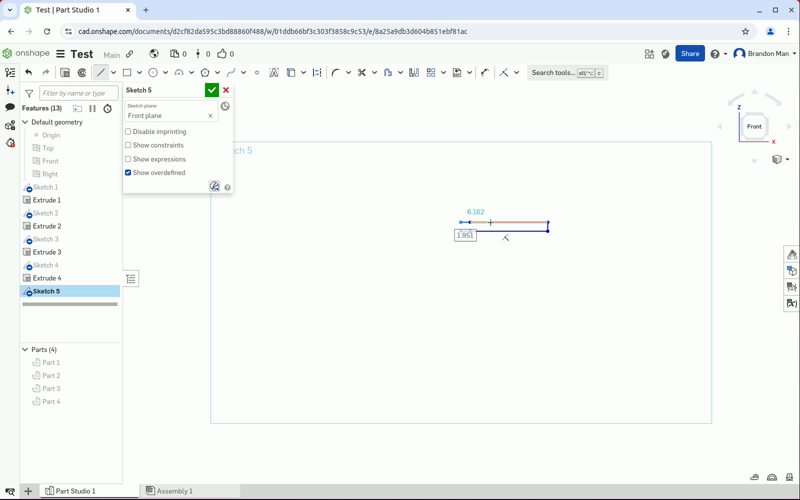
key_down(shift)
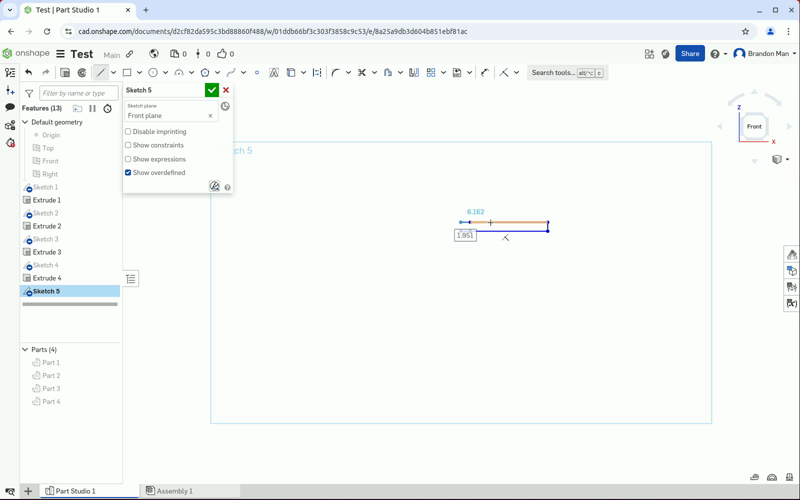
mouse_move(460, 231)
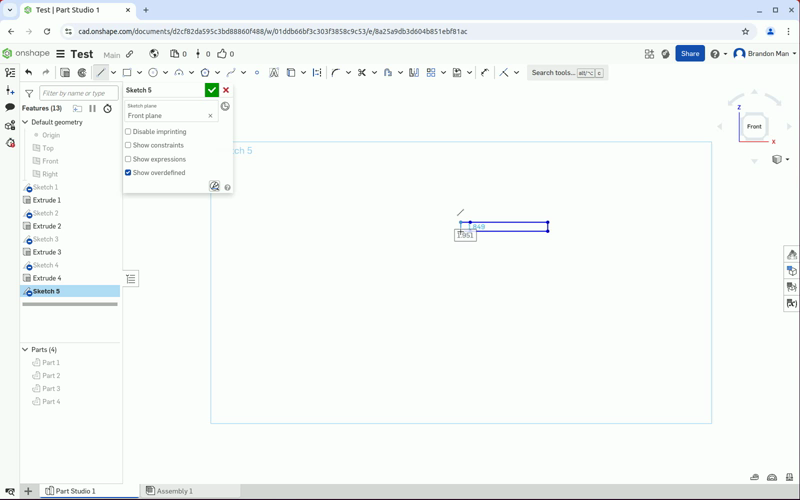
key_up(shift)
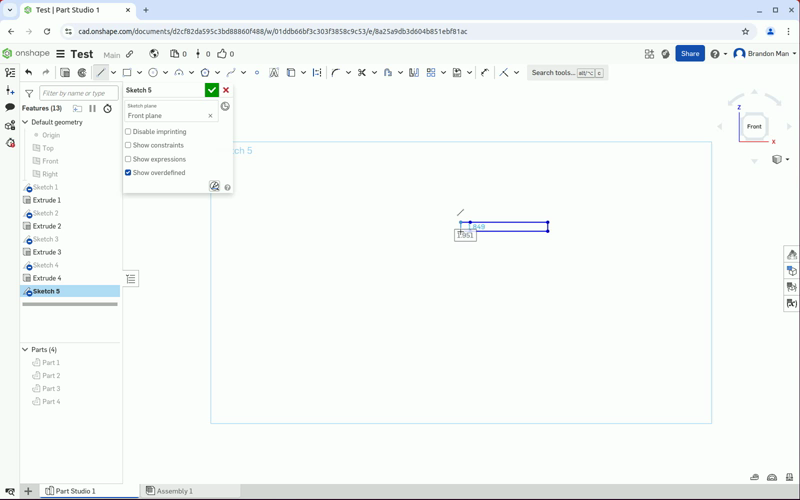
click(460, 231)
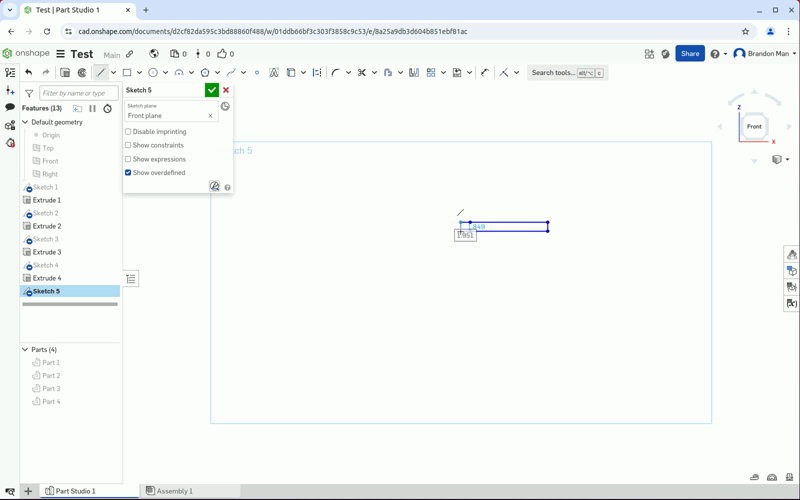
key(esc)
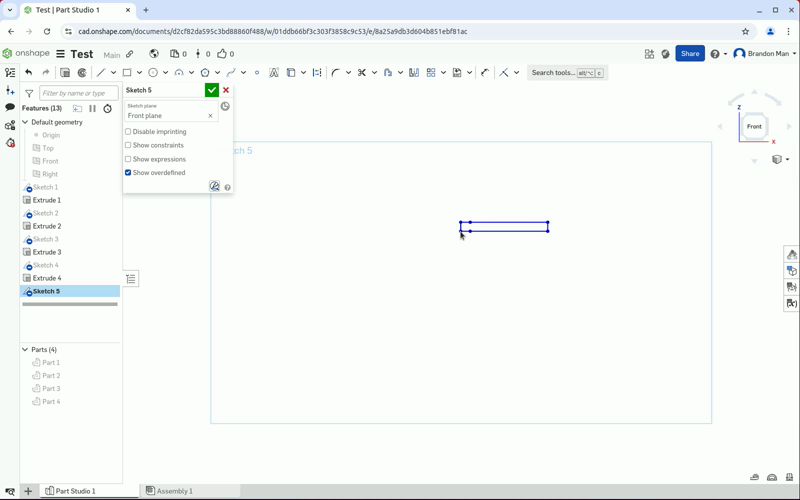
mouse_move(502, 230)
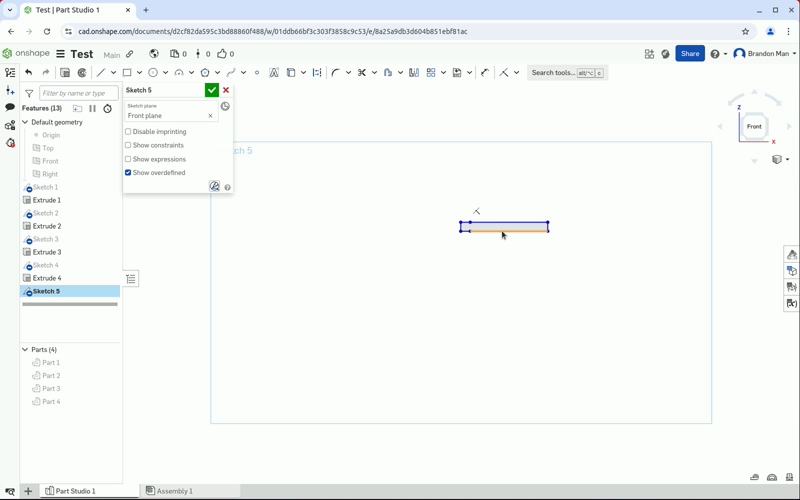
scroll(6)
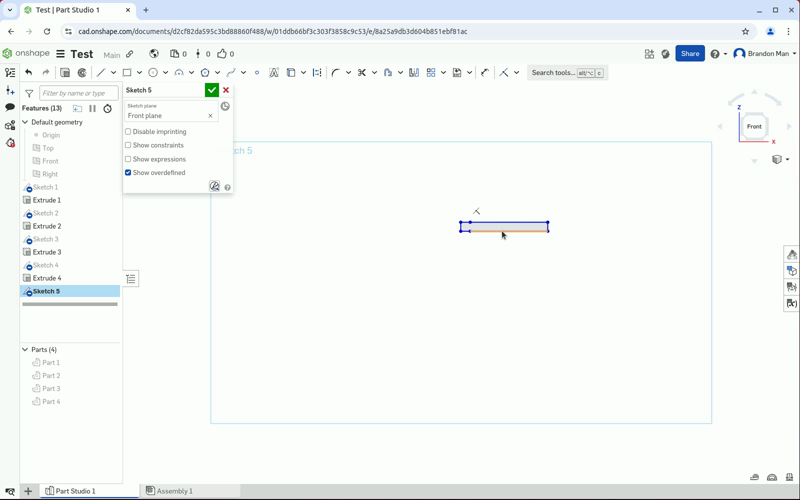
scroll(6)
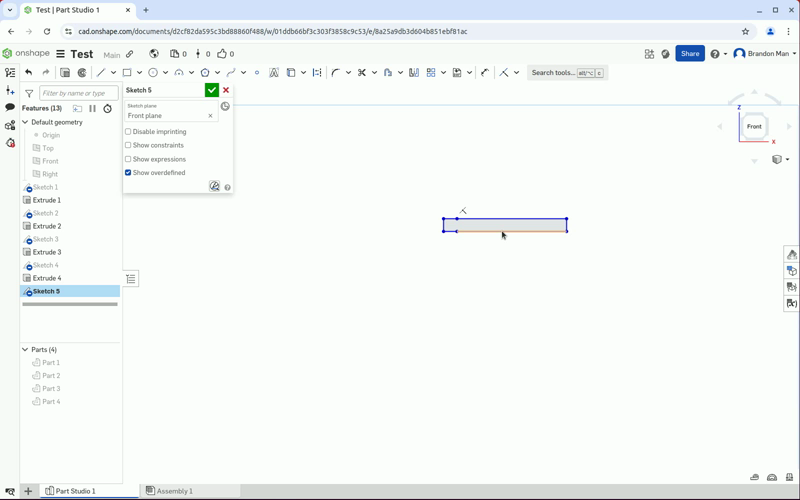
scroll(6)
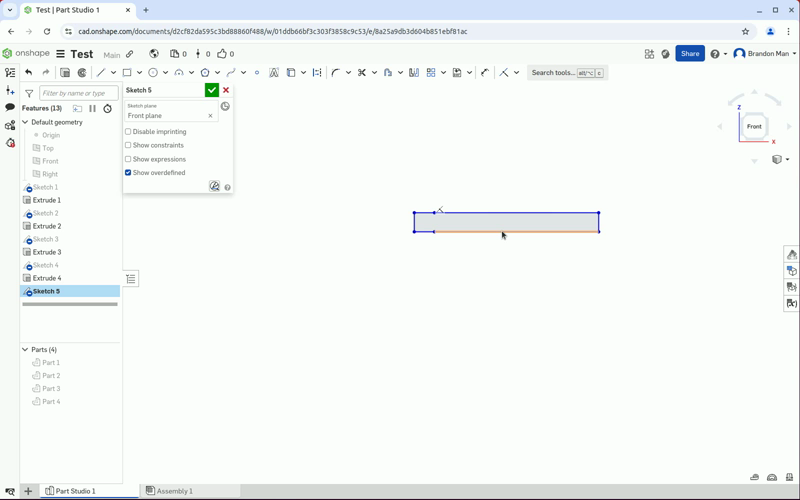
scroll(6)
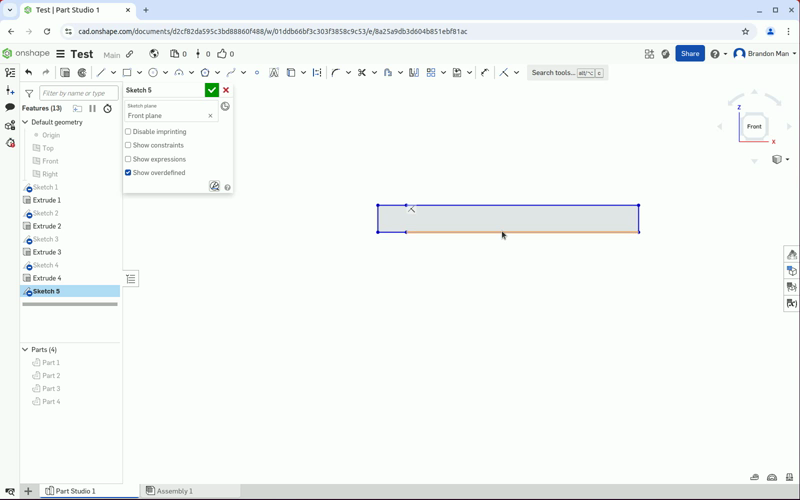
scroll(6)
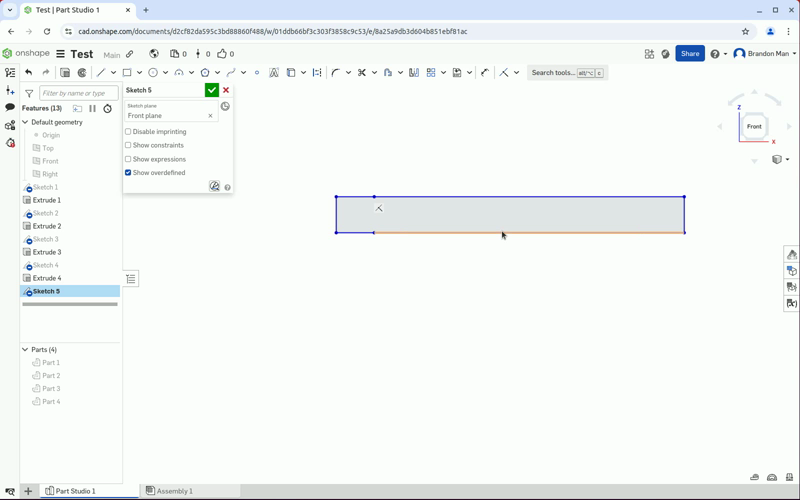
scroll(6)
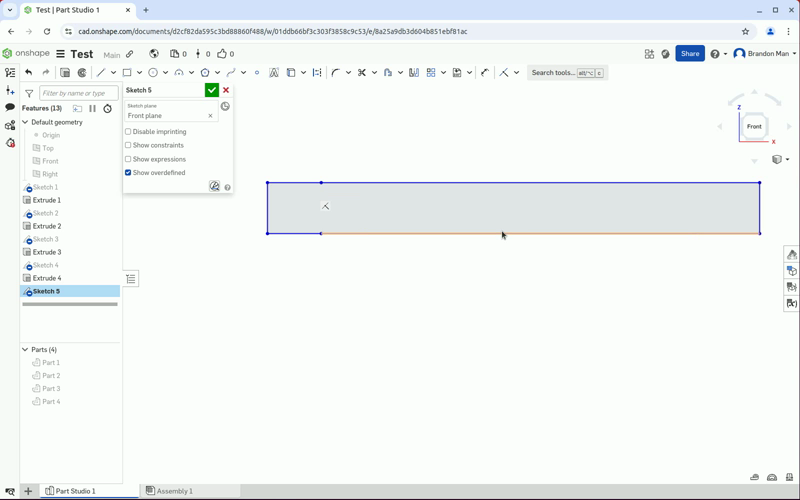
scroll(6)
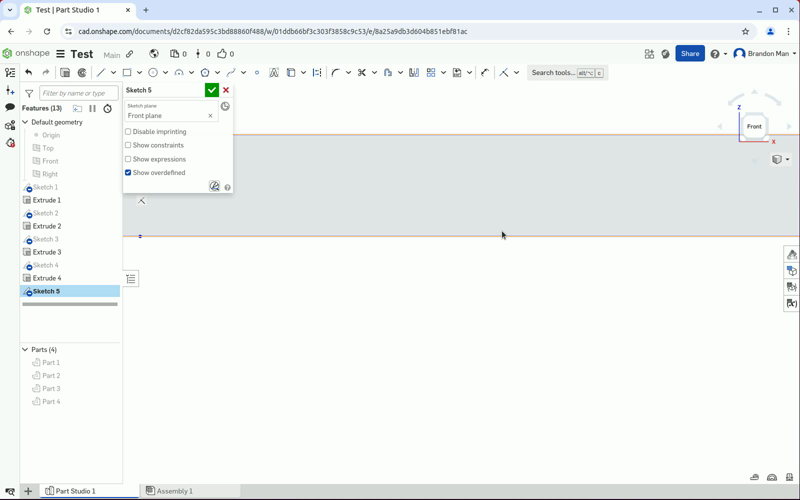
click(502, 230)
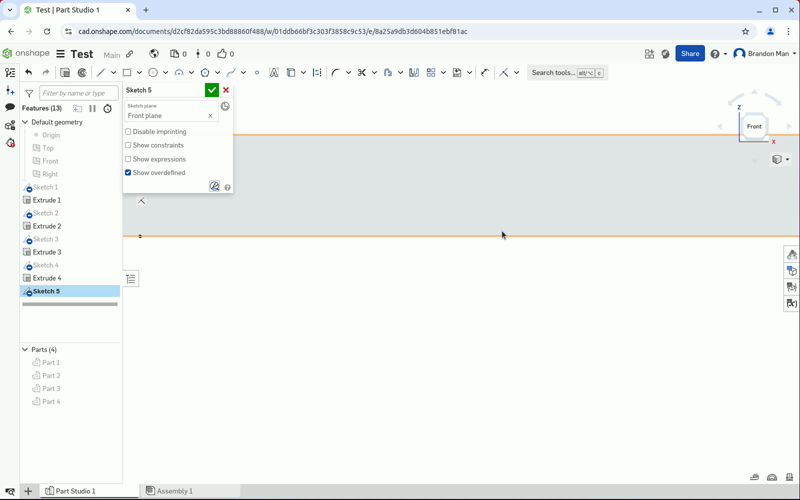
scroll(-6)
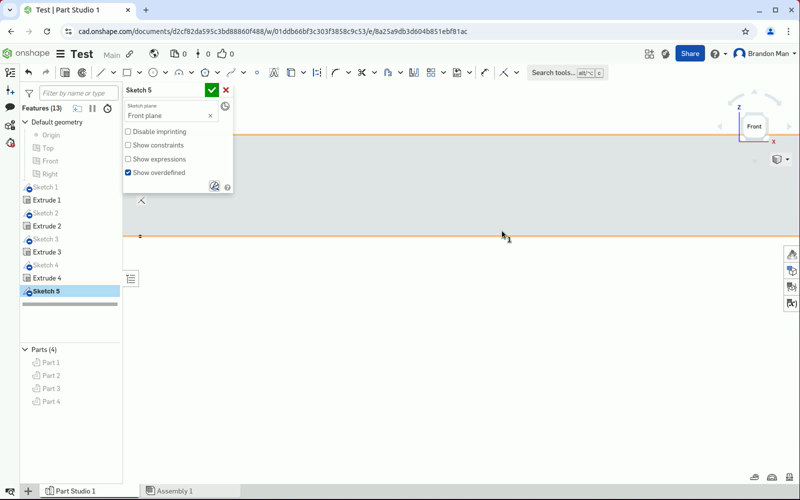
scroll(-6)
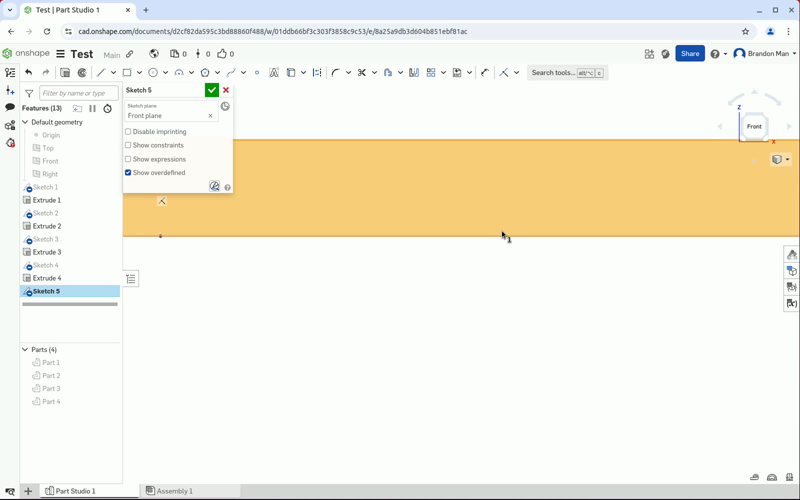
scroll(-6)
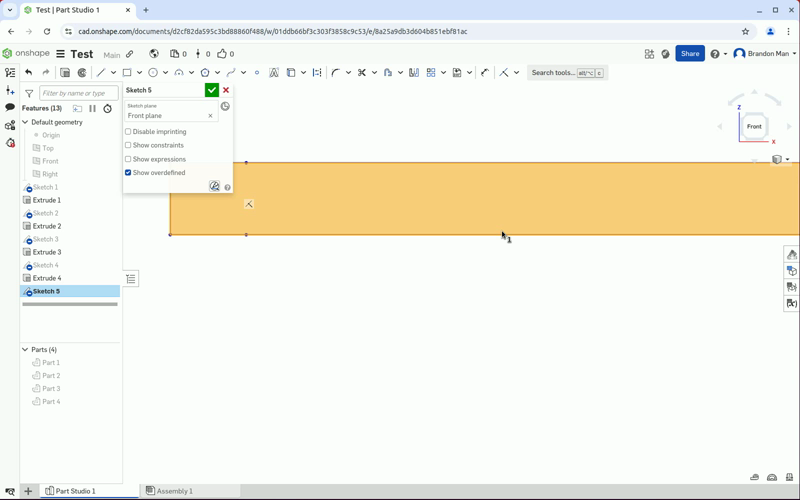
scroll(-6)
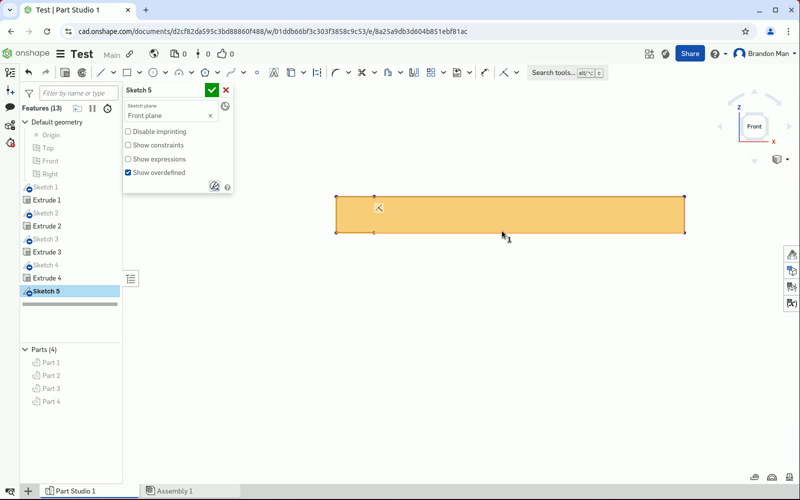
scroll(-6)
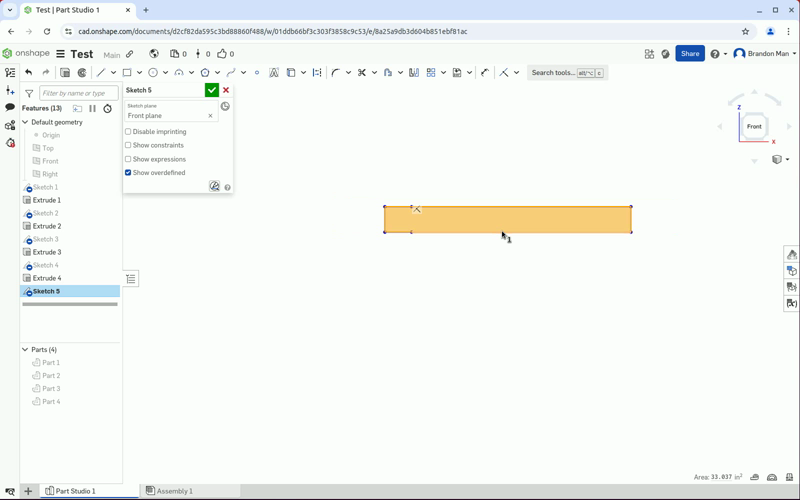
scroll(-6)
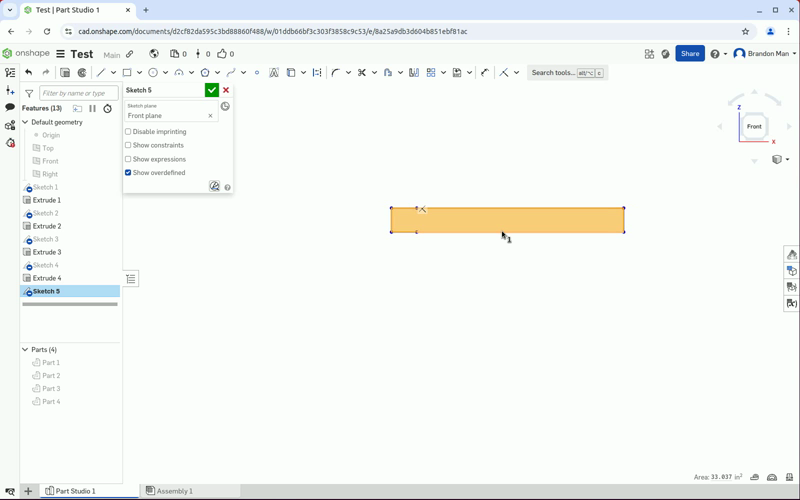
scroll(-6)
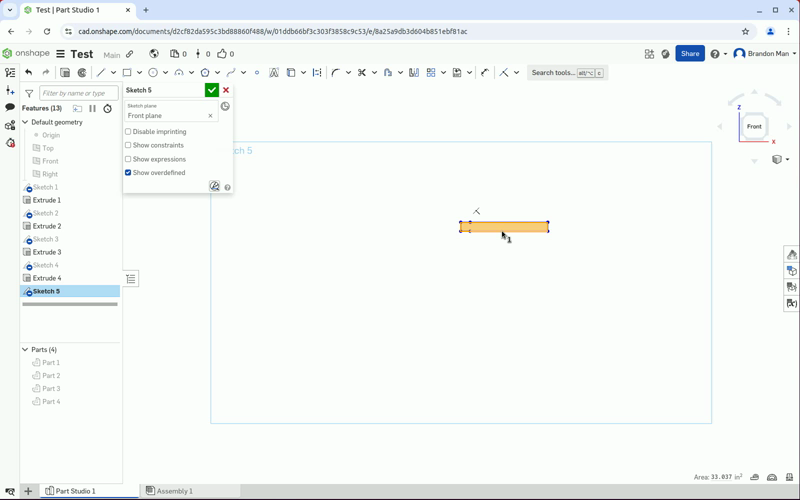
mouse_move(73, 352)
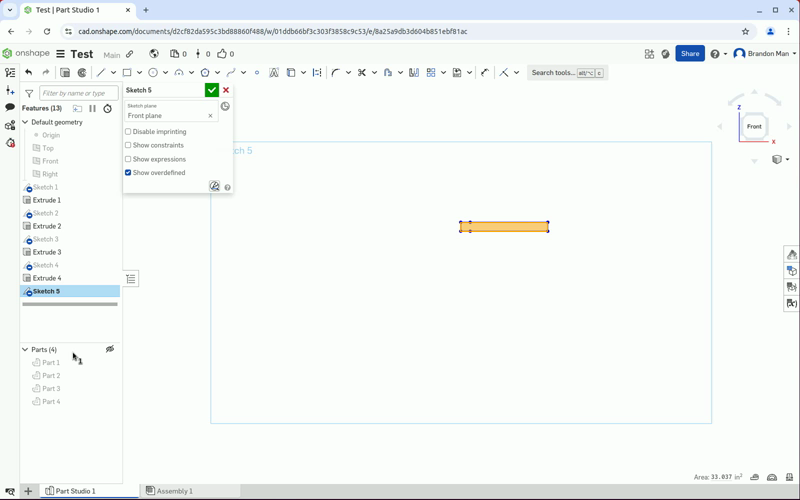
key(shift+y)
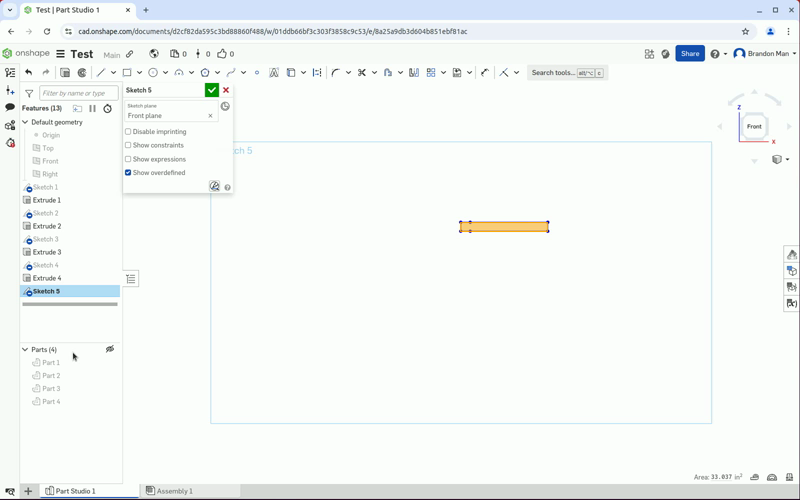
key(shift+e)
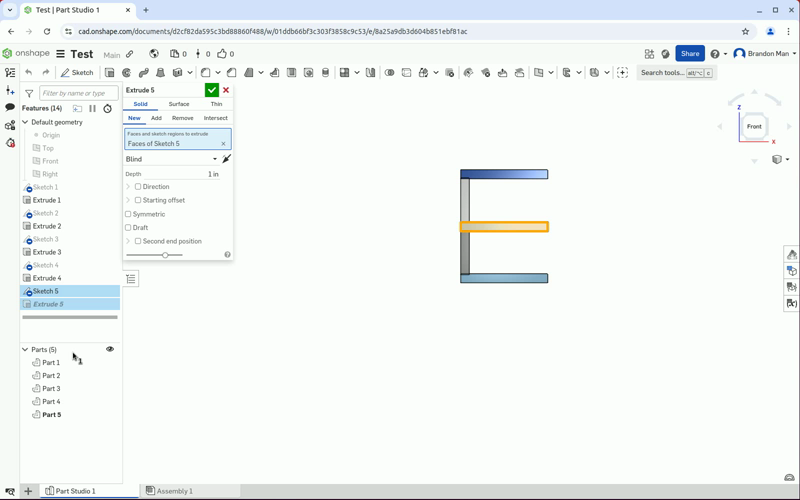
mouse_move(143, 106)
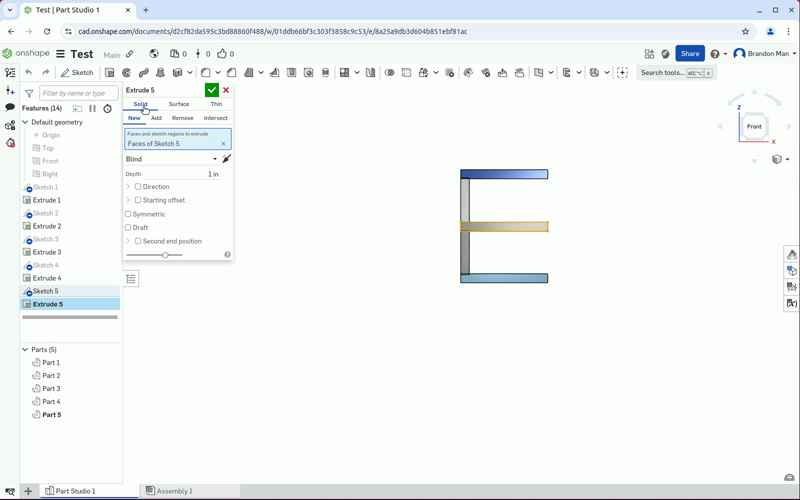
click(143, 106)
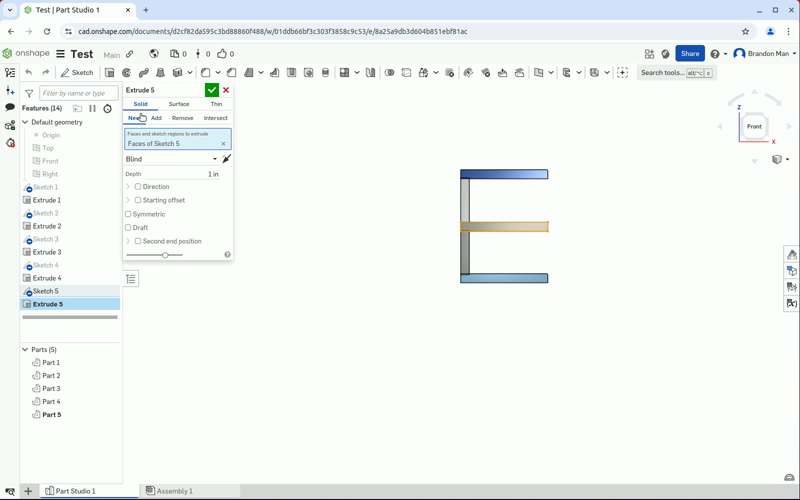
mouse_move(137, 120)
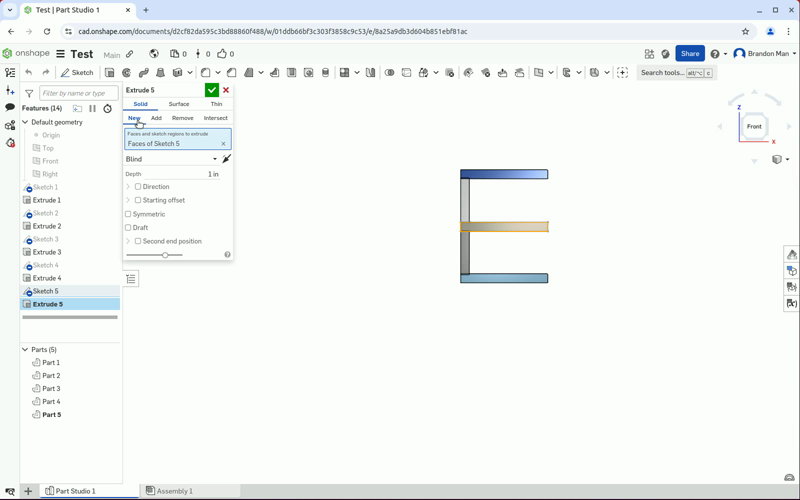
click(137, 120)
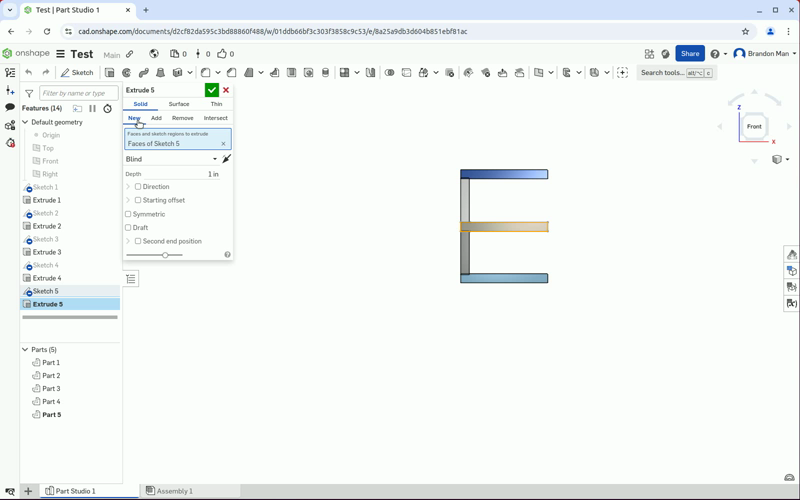
key(tab, 4)
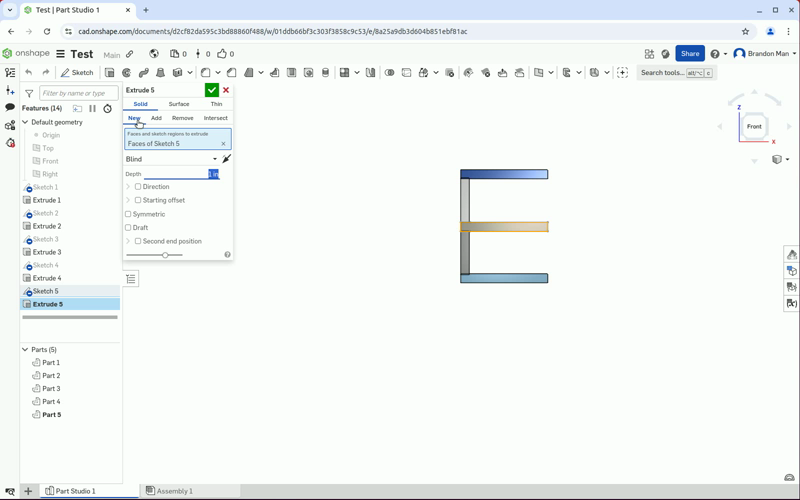
text(0.722)
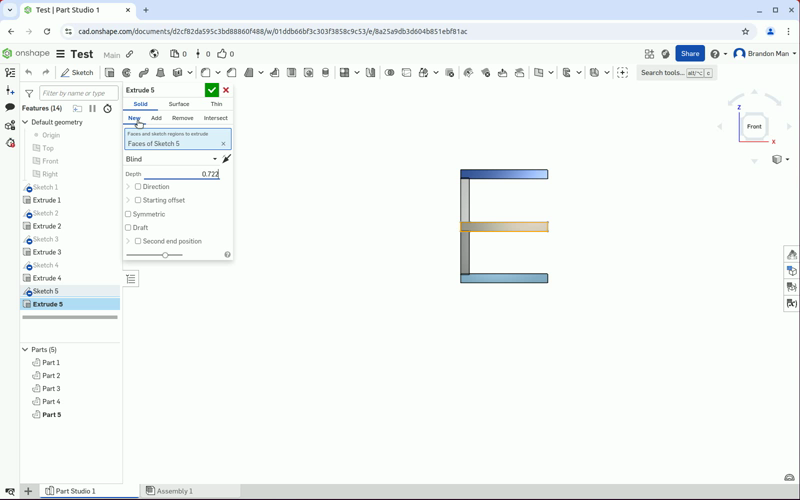
key(enter)
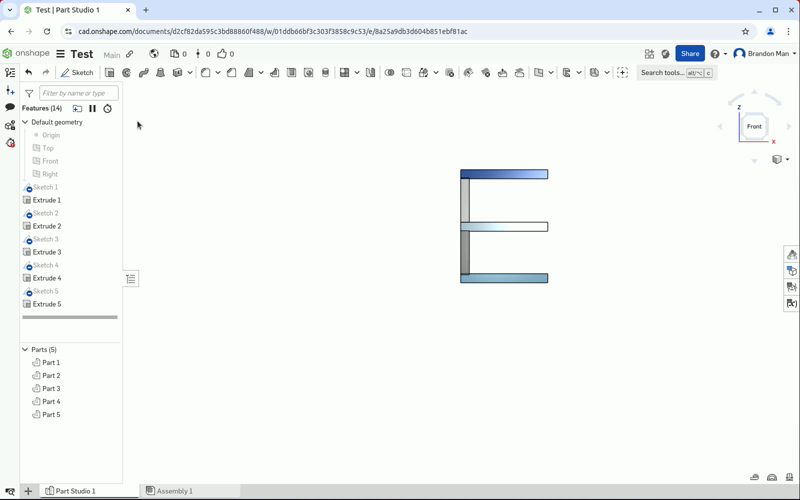
key(shift+h)
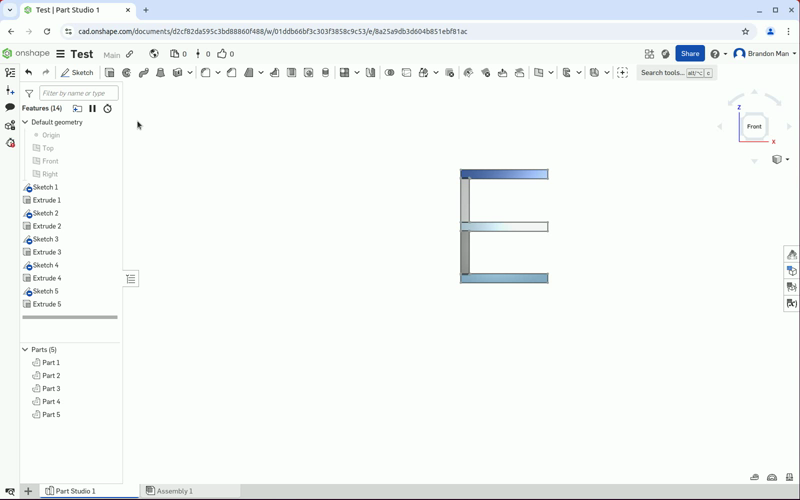
key(shift+h)
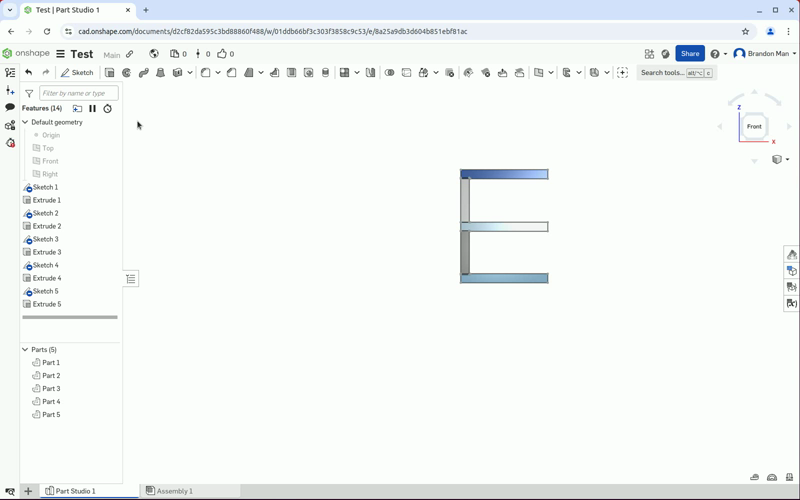
key(shift+7)
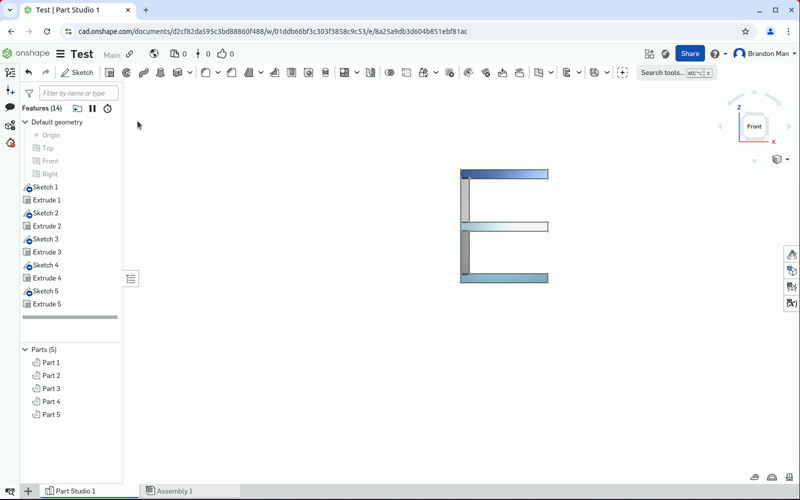
key(left, 2)
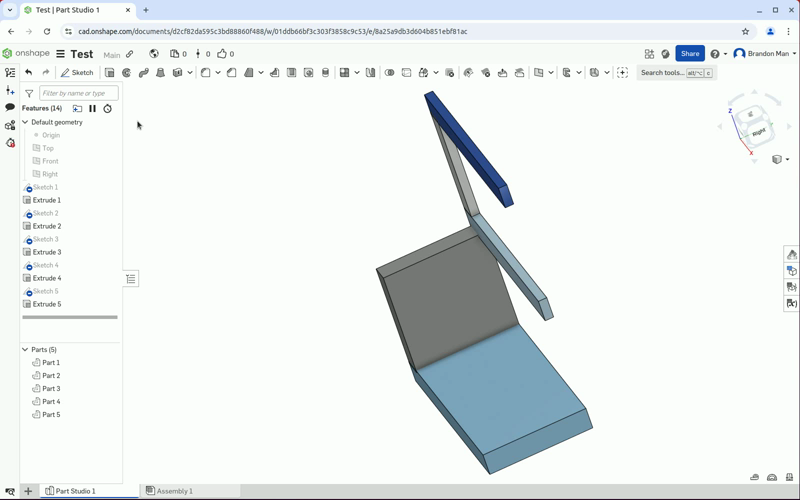
key(down, 2)
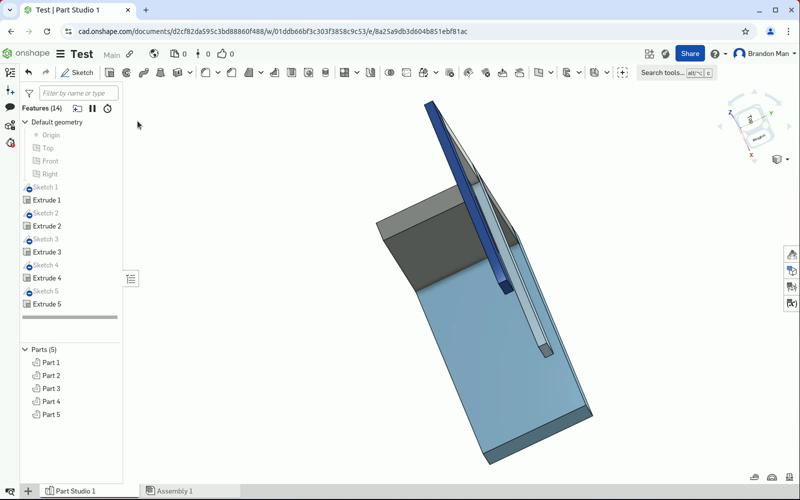
key(up, 2)
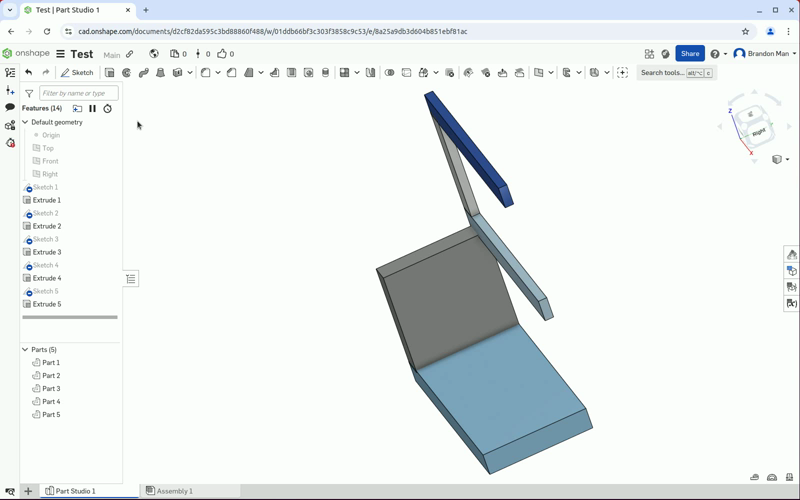
key(right, 2)
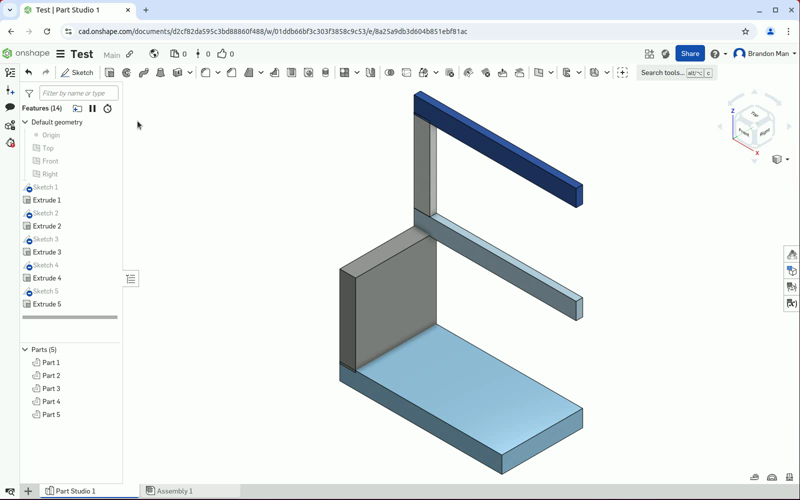
mouse_move(73, 189)
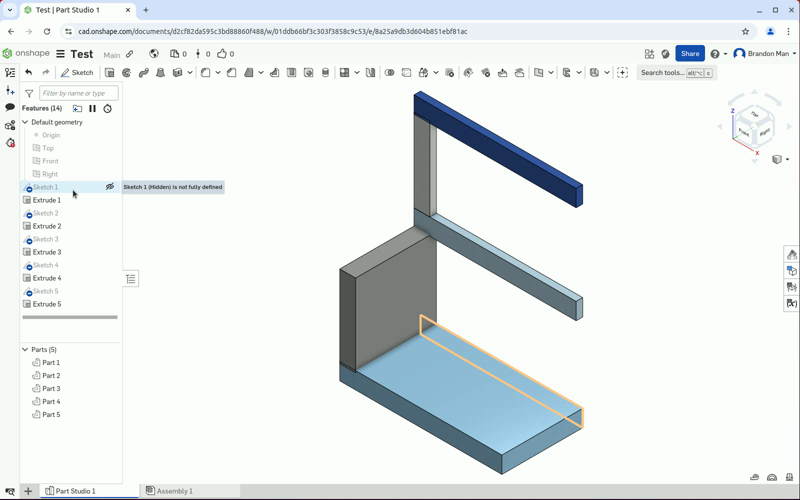
click(73, 189)